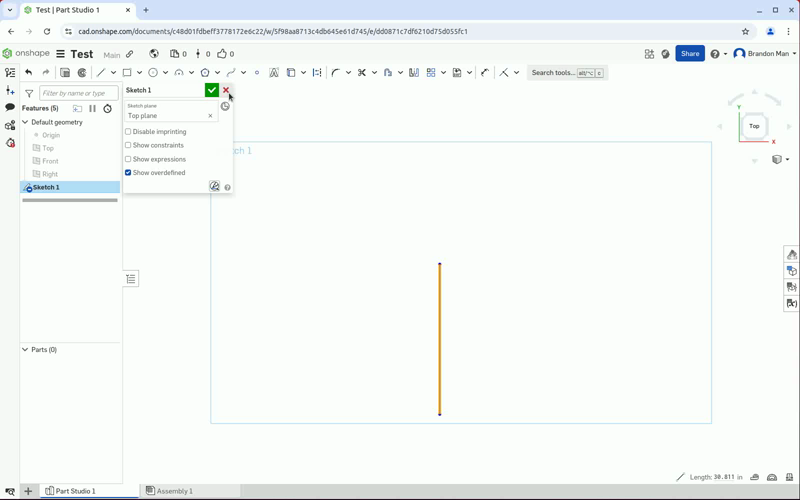
key(shift+h)
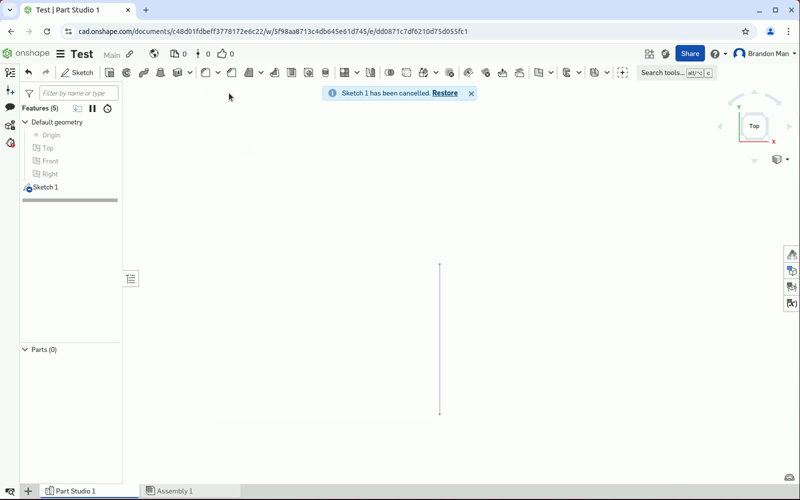
key(shift+s)
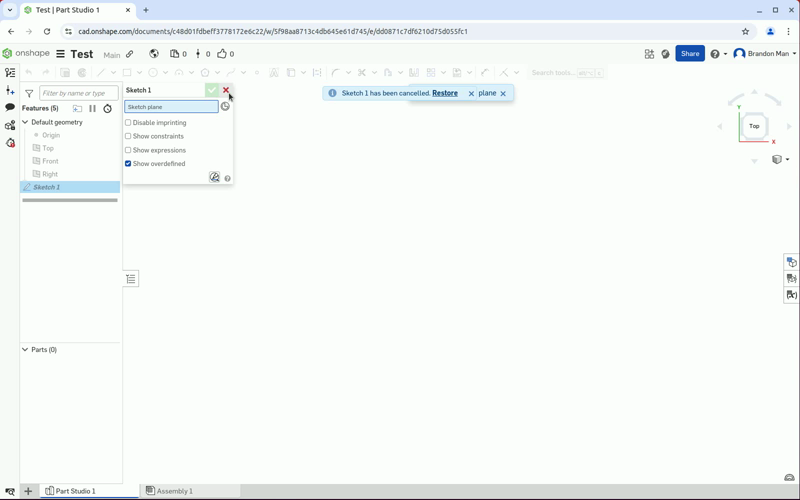
mouse_move(73, 150)
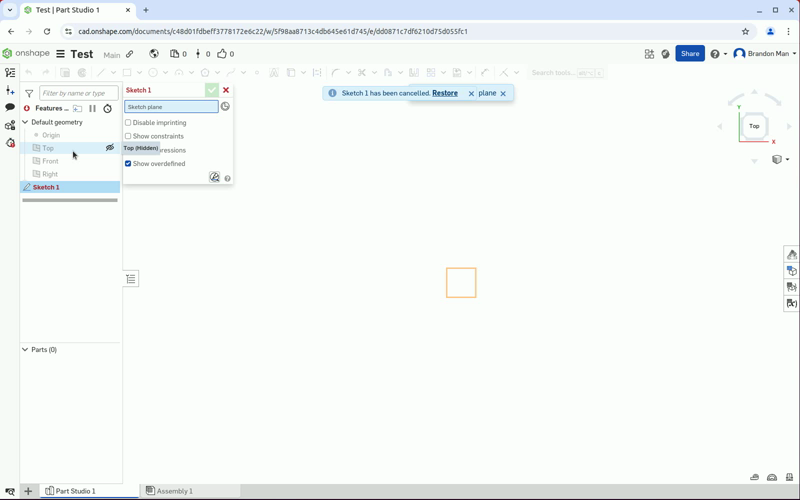
click(73, 150)
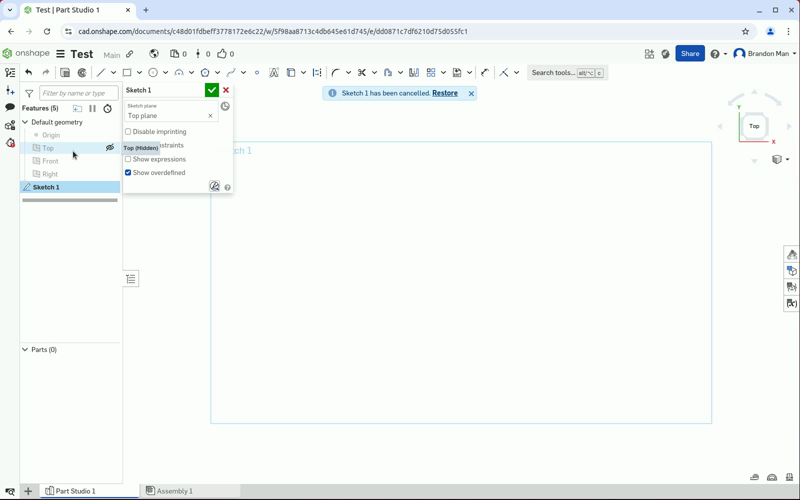
mouse_move(73, 352)
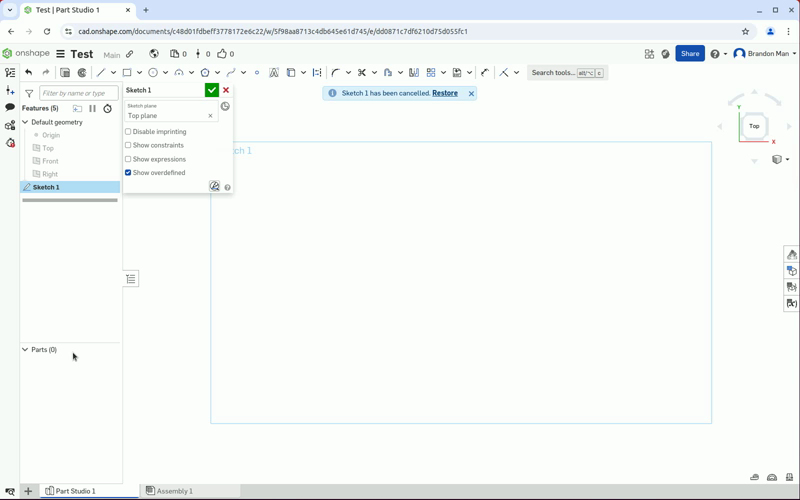
key(y)
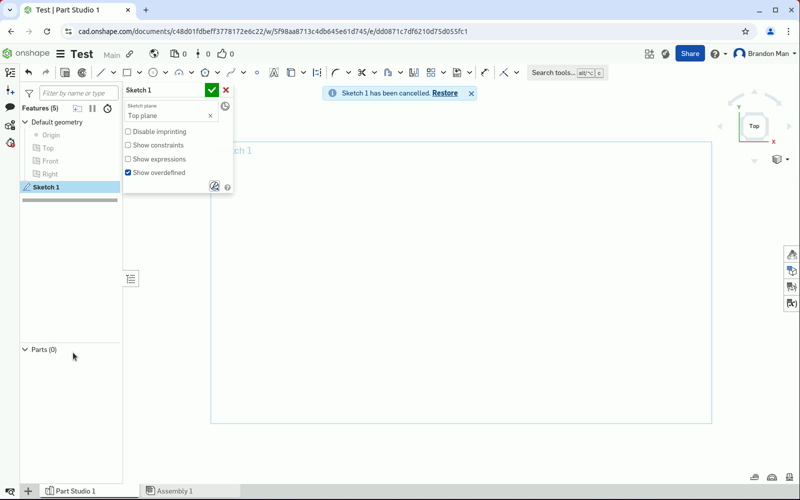
key(l)
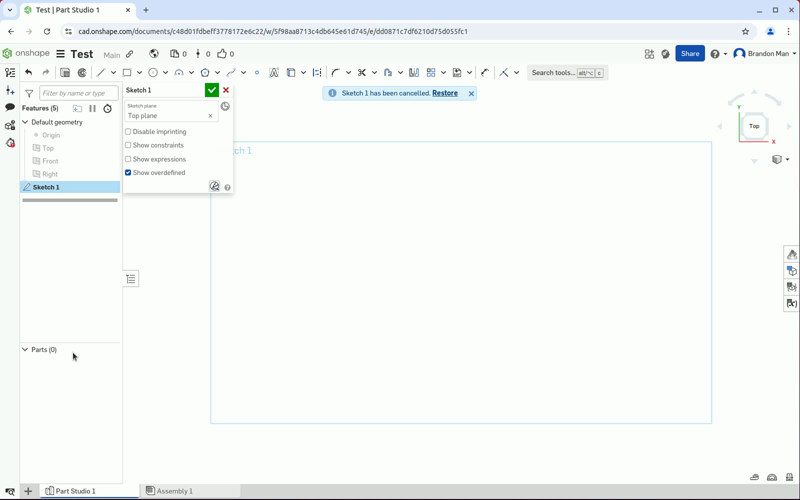
key_down(shift)
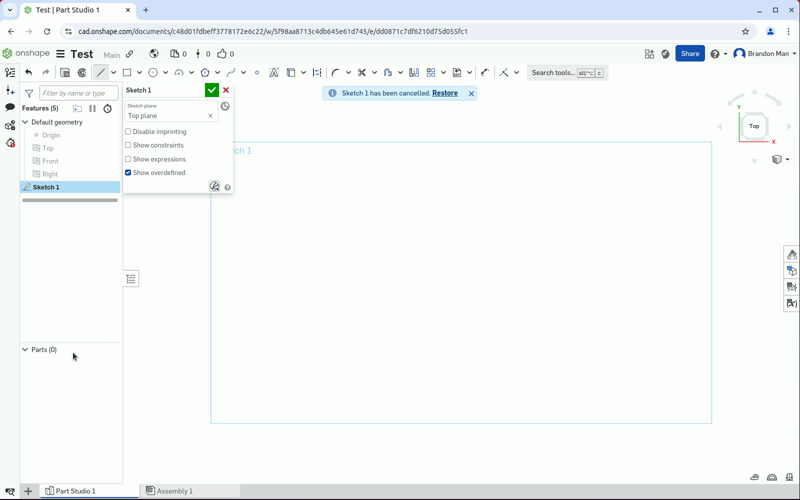
mouse_move(385, 282)
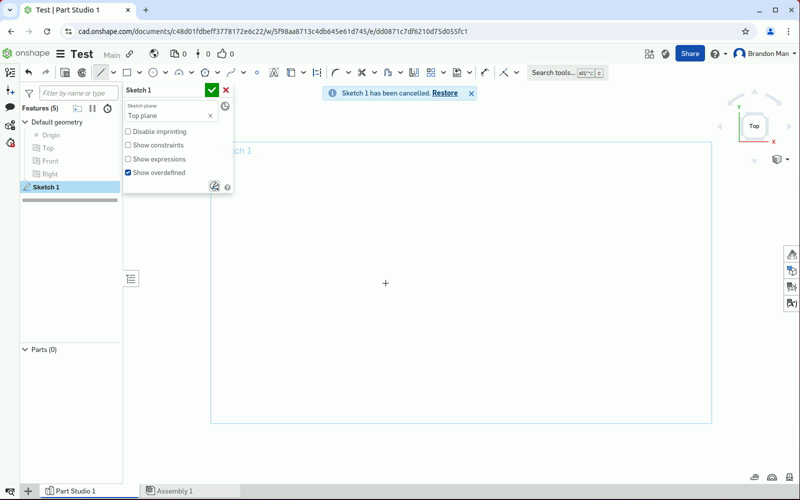
click(385, 282)
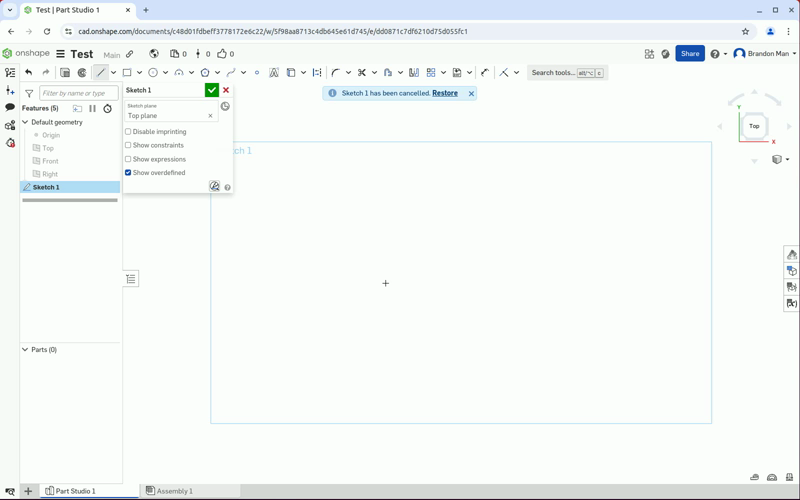
key_up(shift)
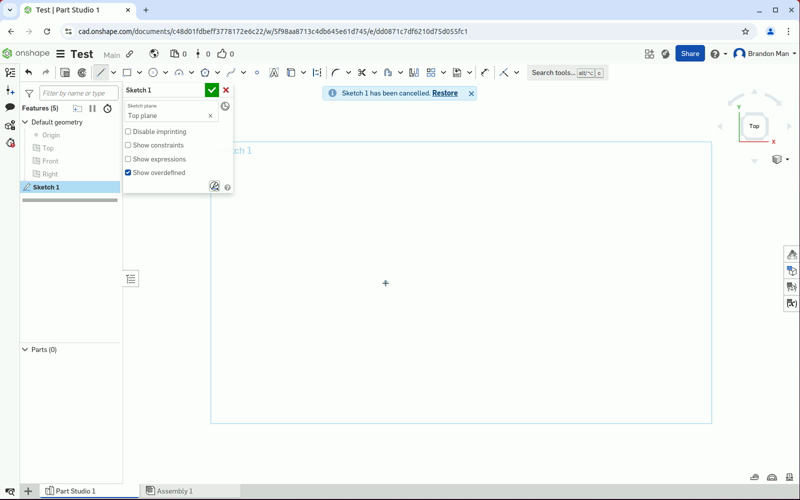
key_down(shift)
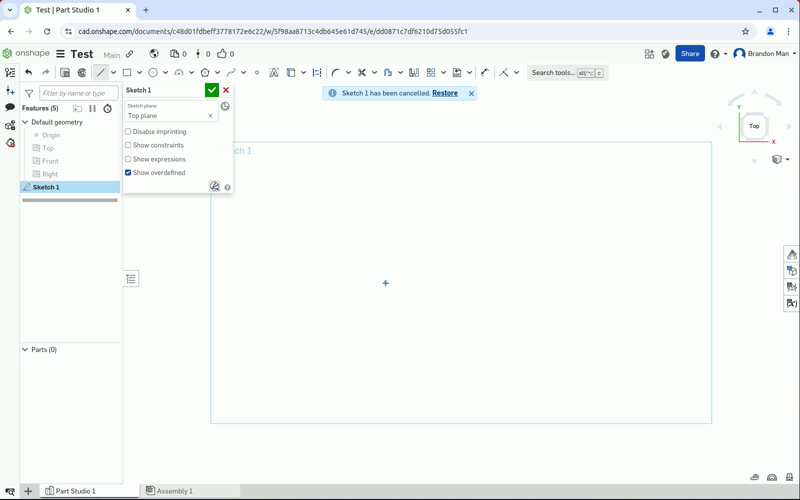
mouse_move(461, 282)
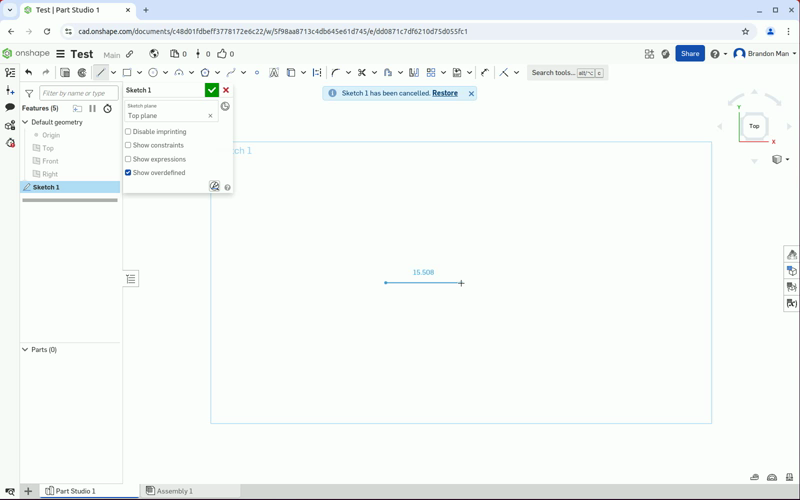
click(461, 282)
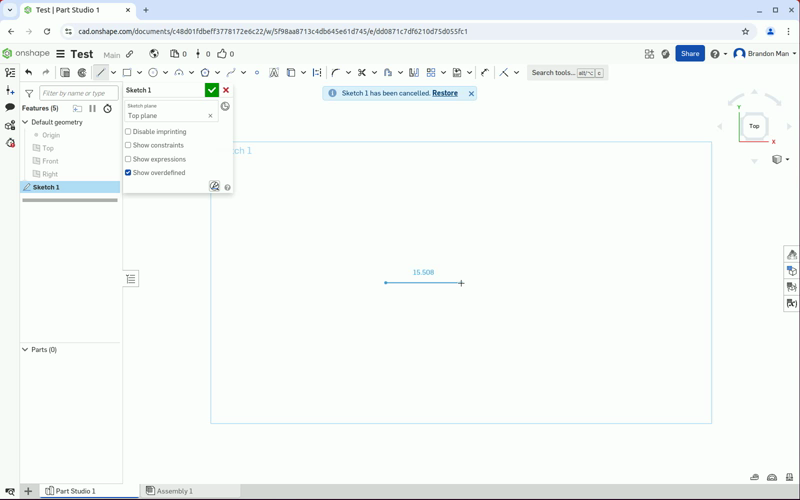
key_up(shift)
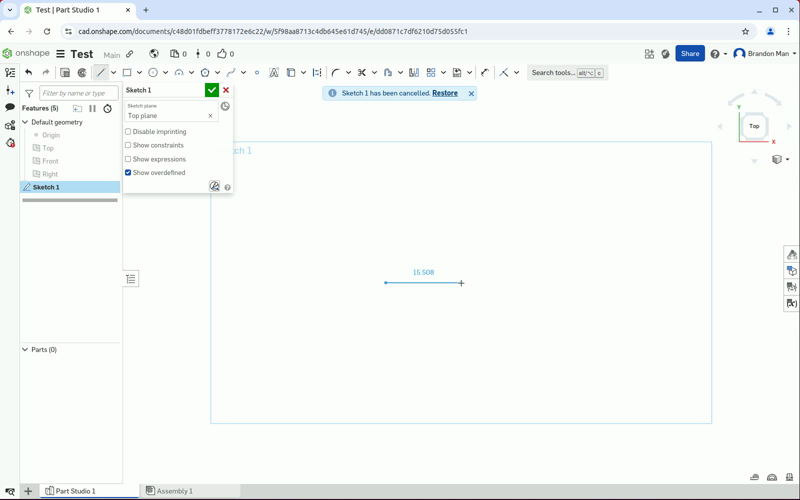
key_down(shift)
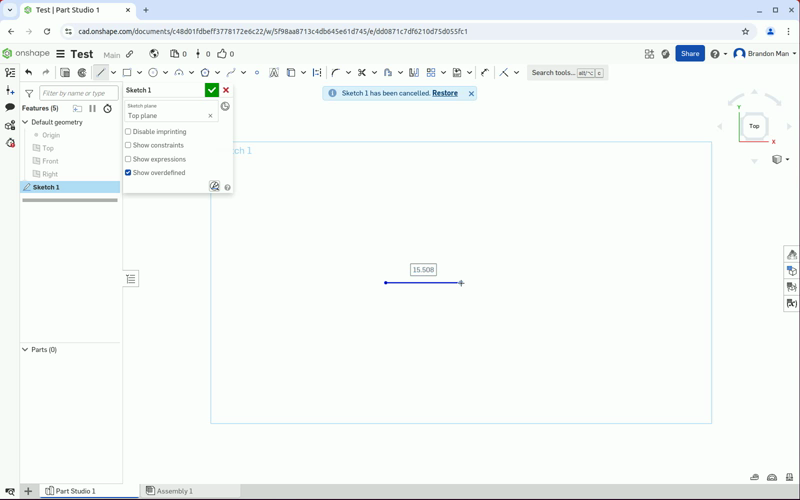
mouse_move(491, 282)
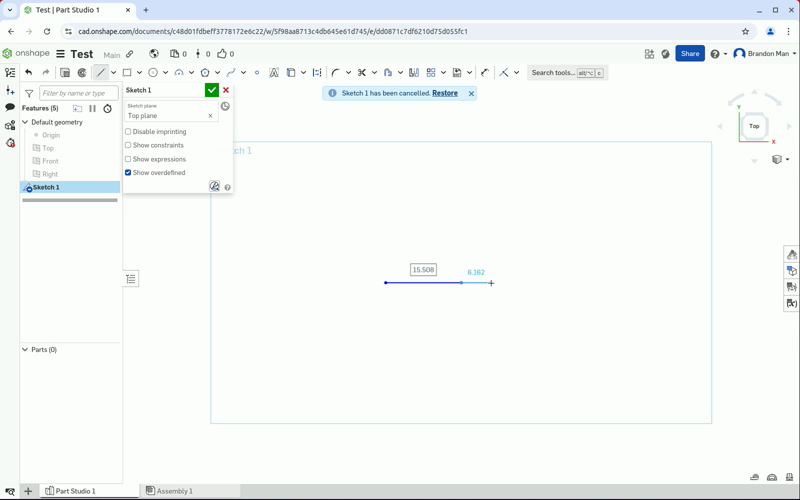
mouse_move(461, 244)
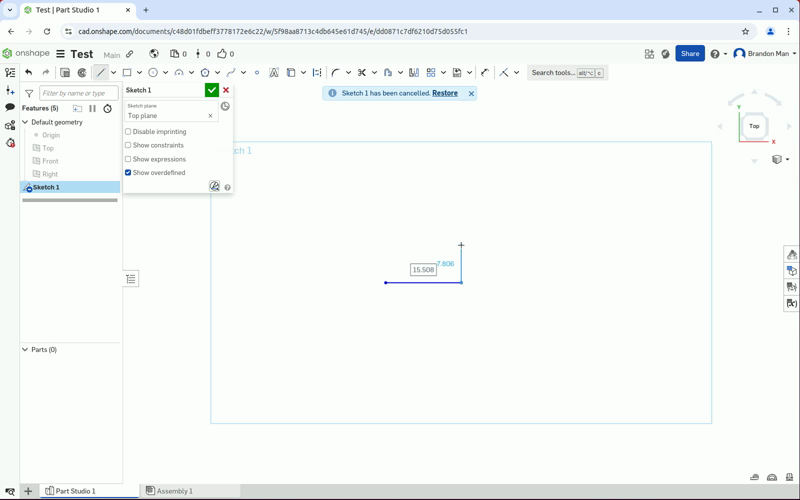
click(461, 244)
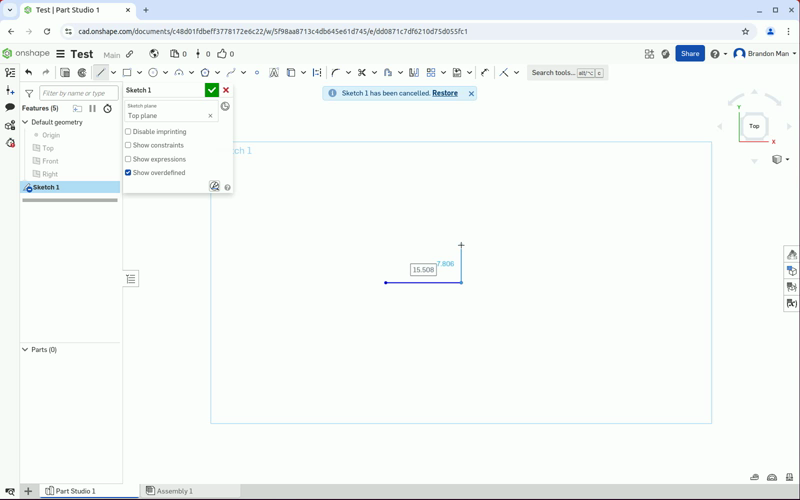
key_up(shift)
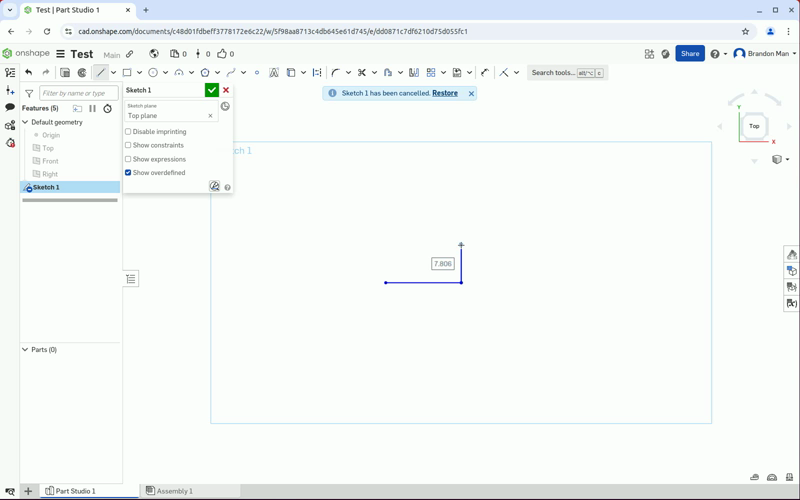
key_down(shift)
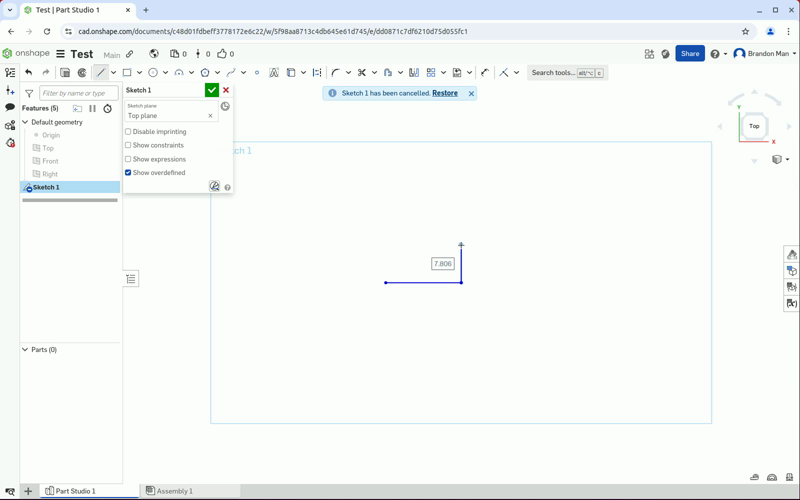
mouse_move(385, 244)
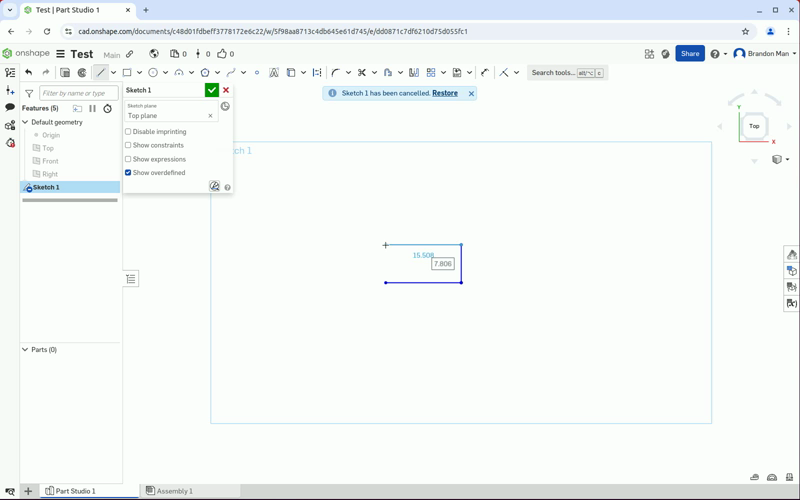
click(385, 244)
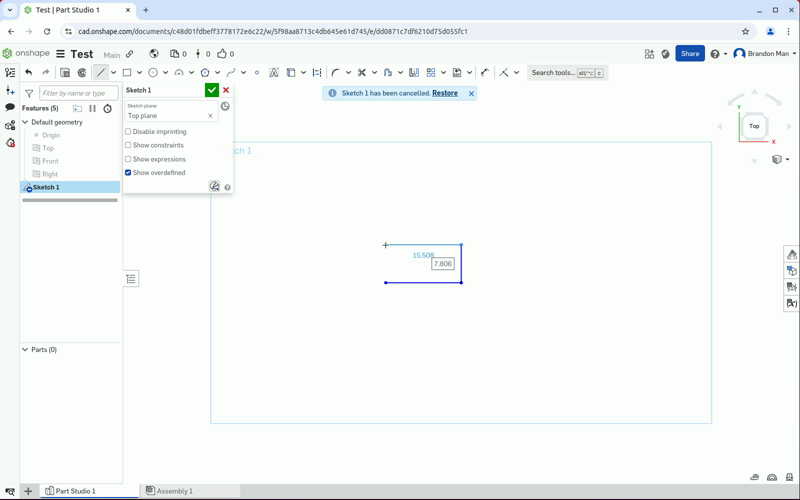
key_up(shift)
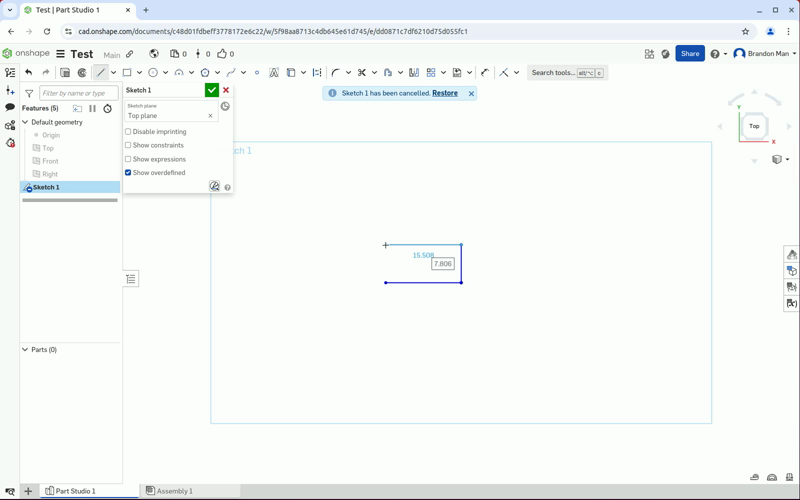
mouse_move(415, 244)
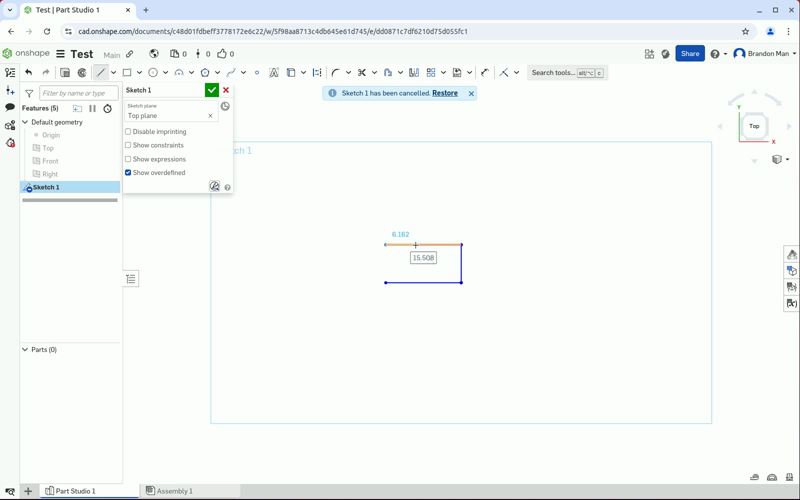
key_down(shift)
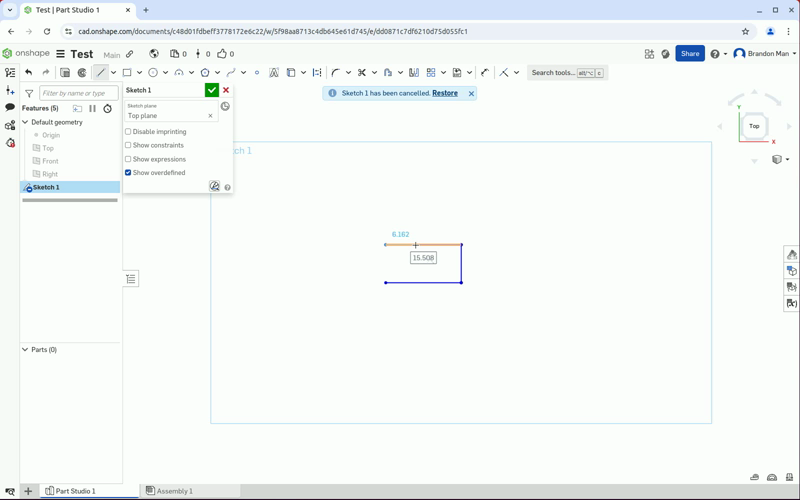
mouse_move(385, 282)
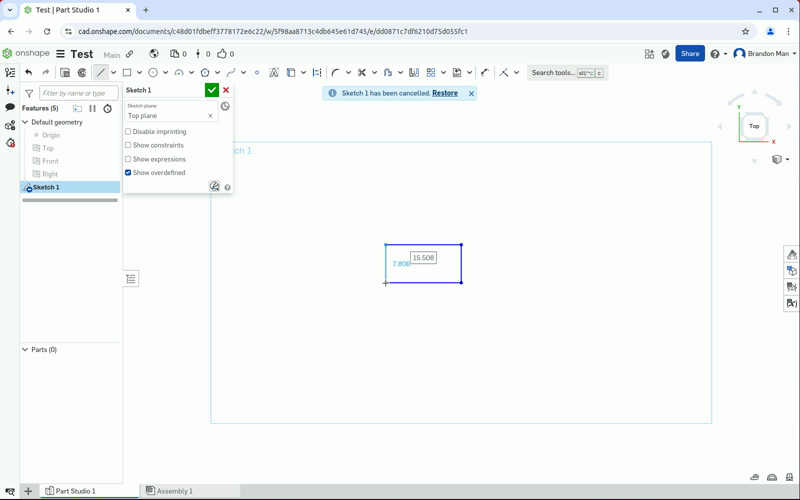
key_up(shift)
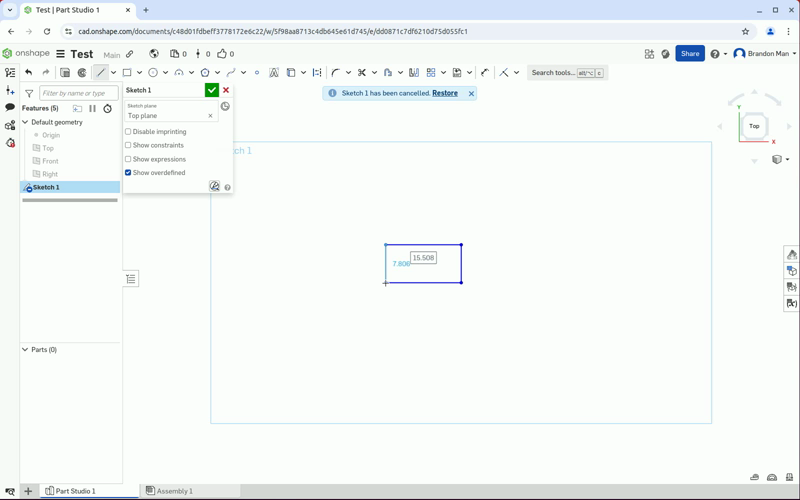
click(385, 282)
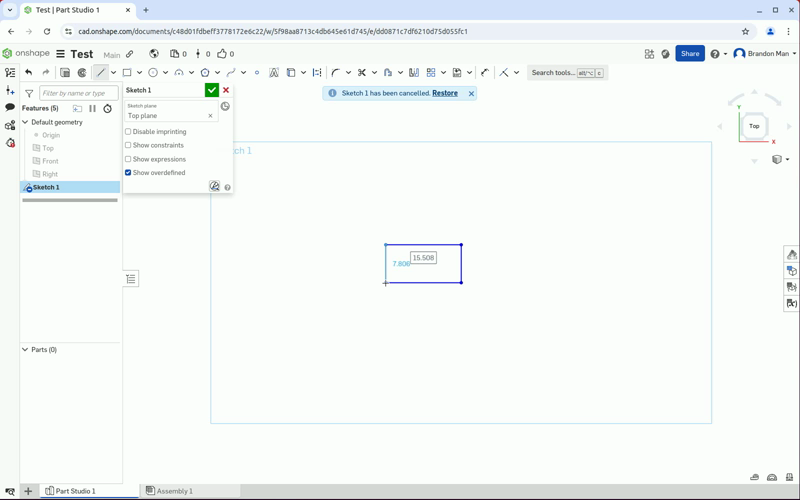
key(esc)
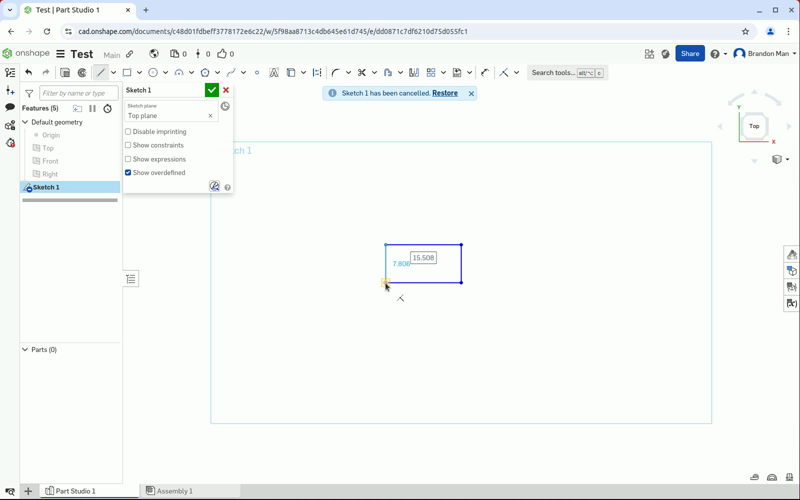
mouse_move(398, 265)
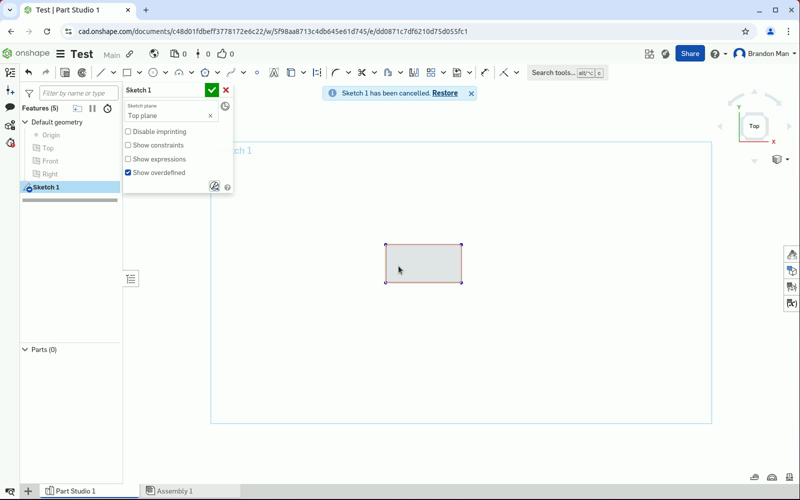
click(398, 265)
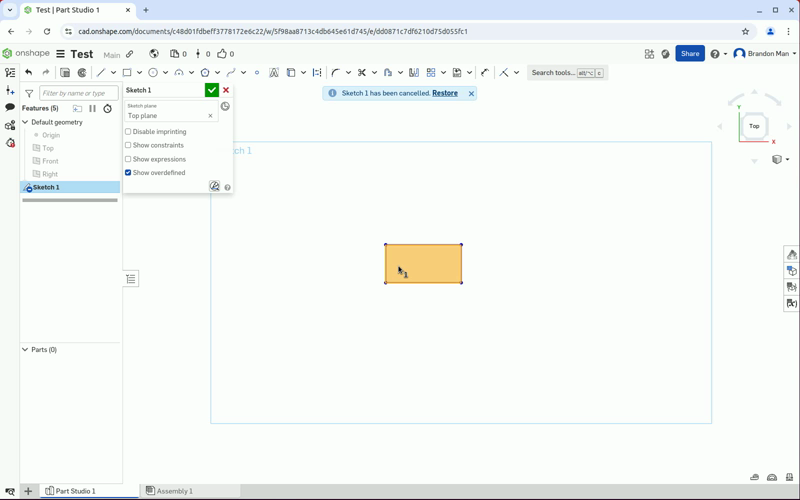
mouse_move(73, 352)
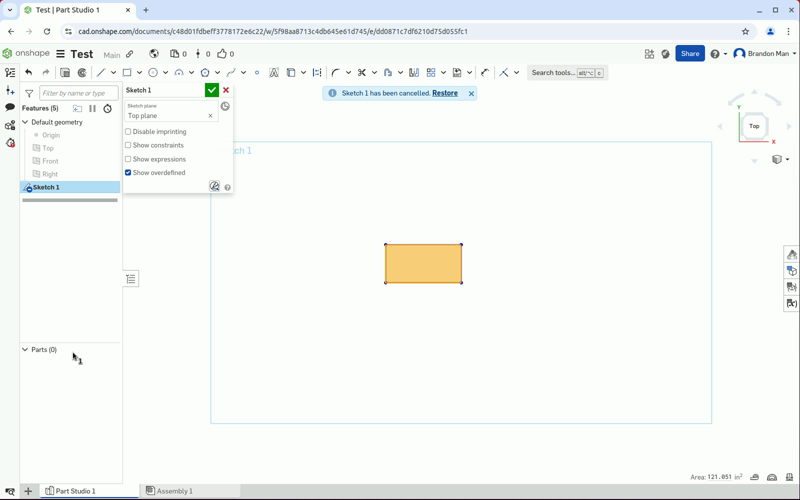
key(shift+y)
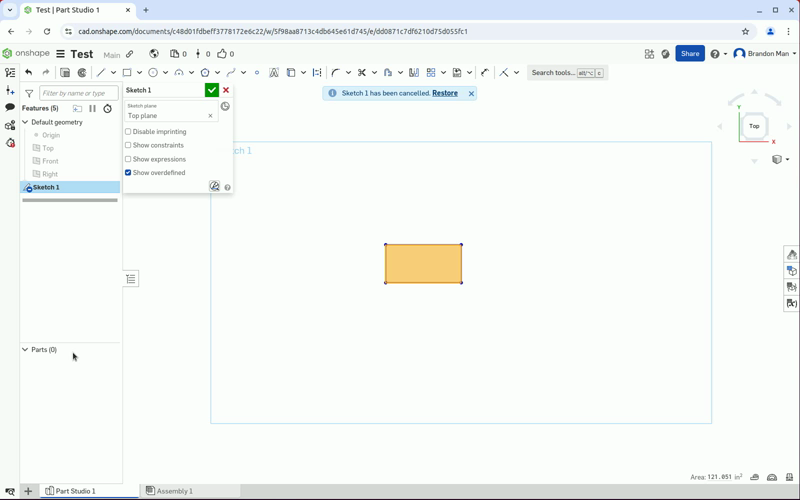
key(shift+e)
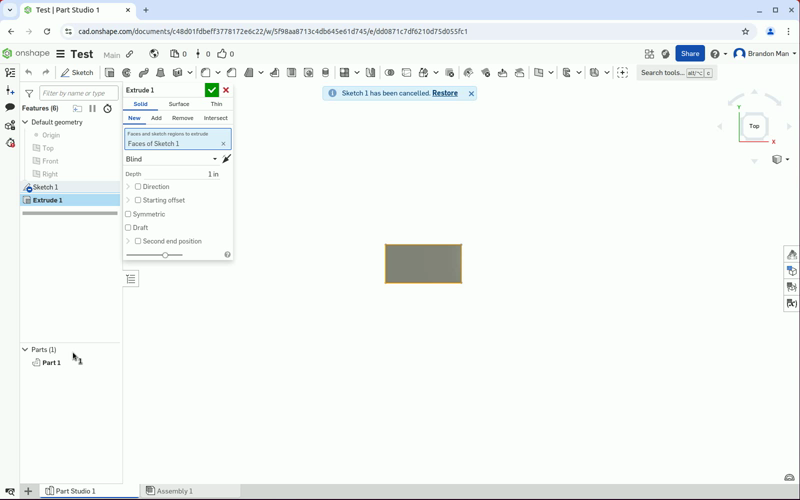
mouse_move(143, 106)
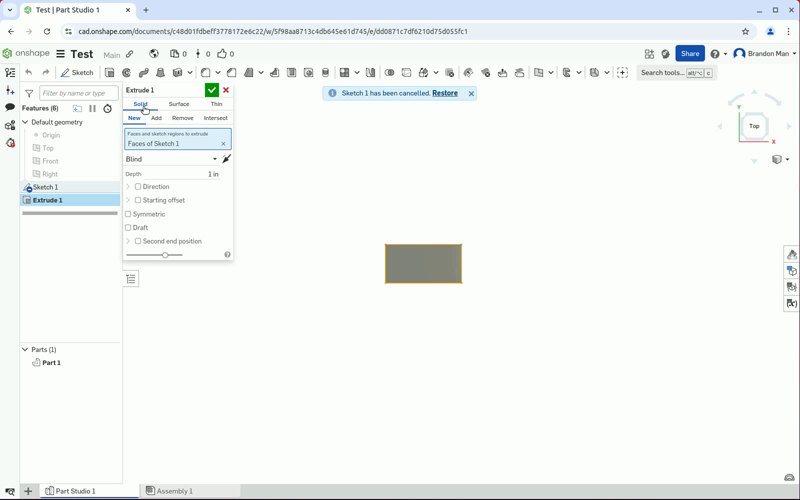
click(143, 106)
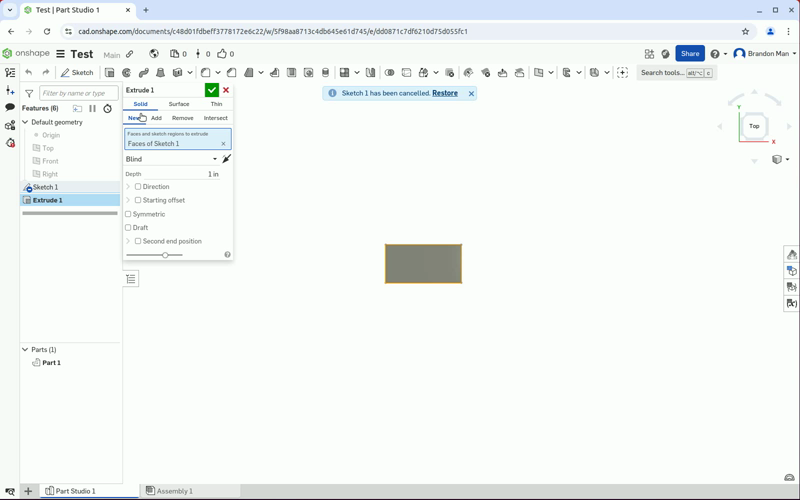
mouse_move(137, 120)
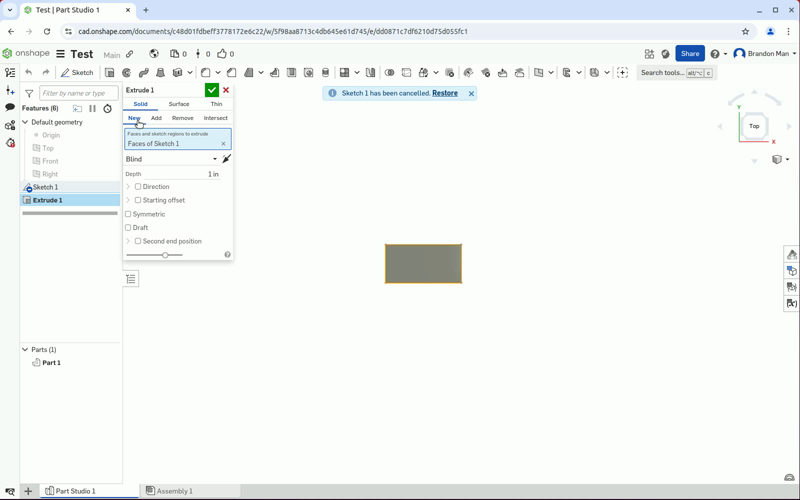
click(137, 120)
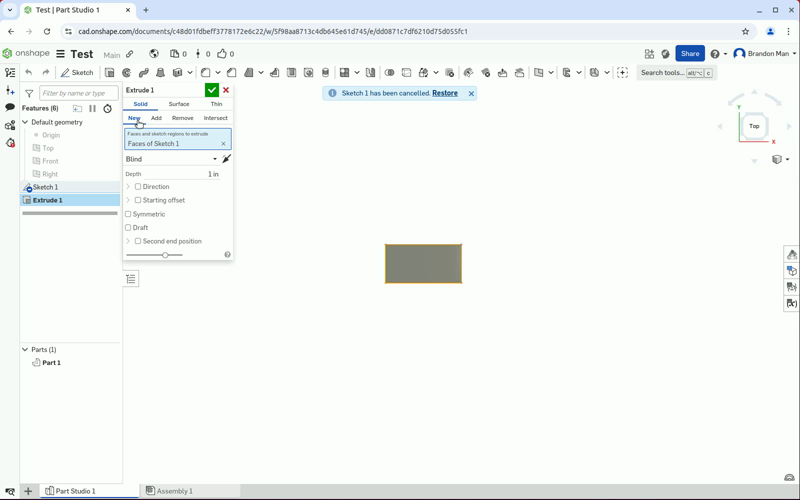
key(tab, 4)
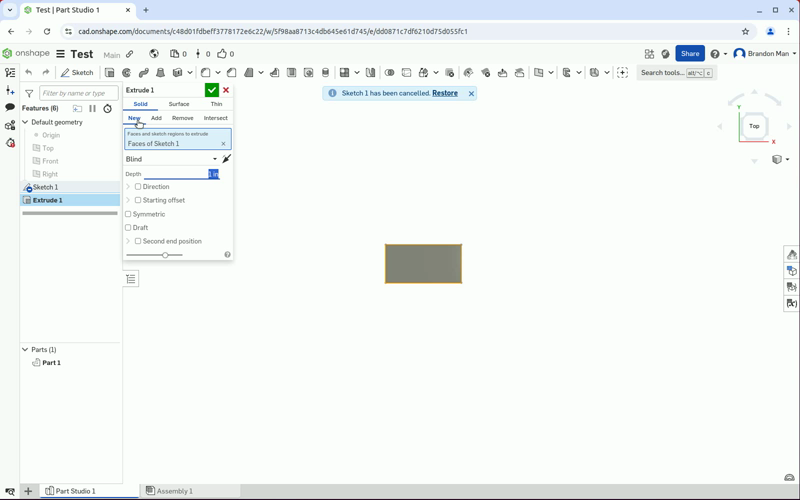
text(1.926)
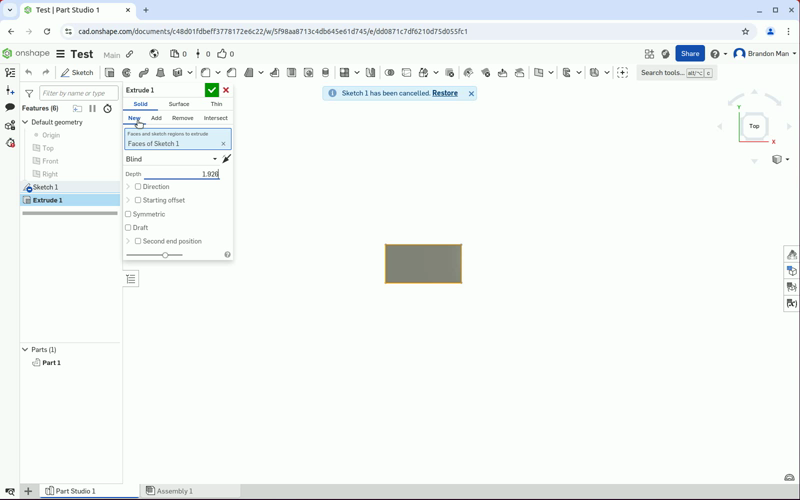
key(enter)
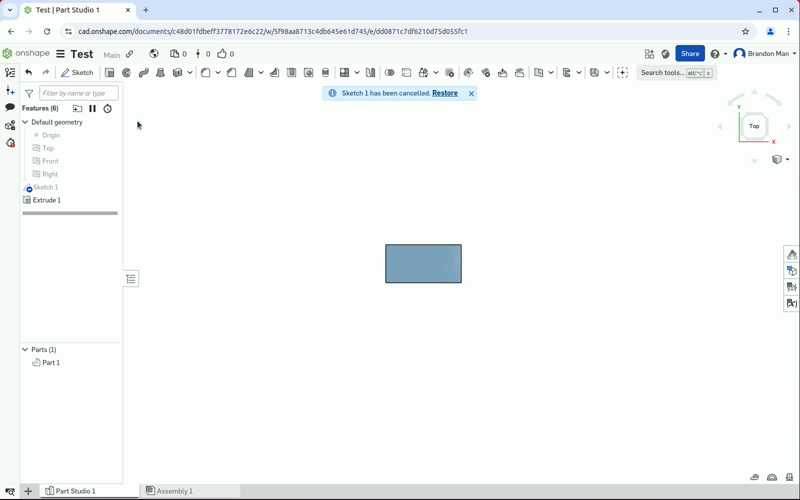
key(shift+h)
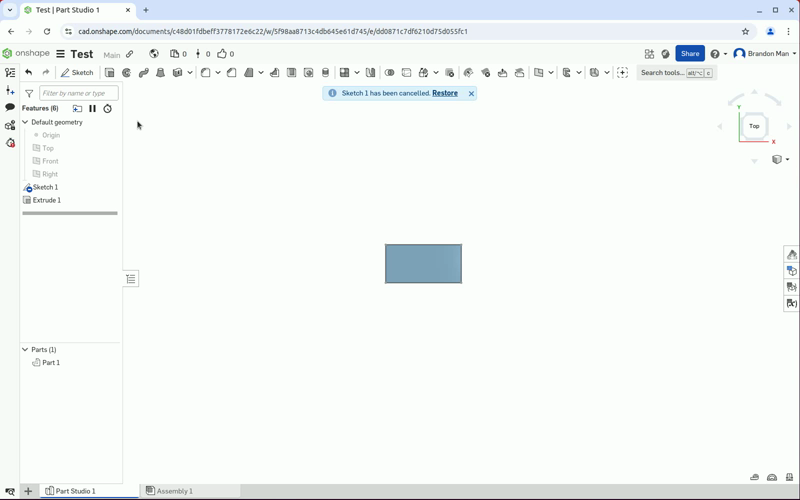
key(shift+h)
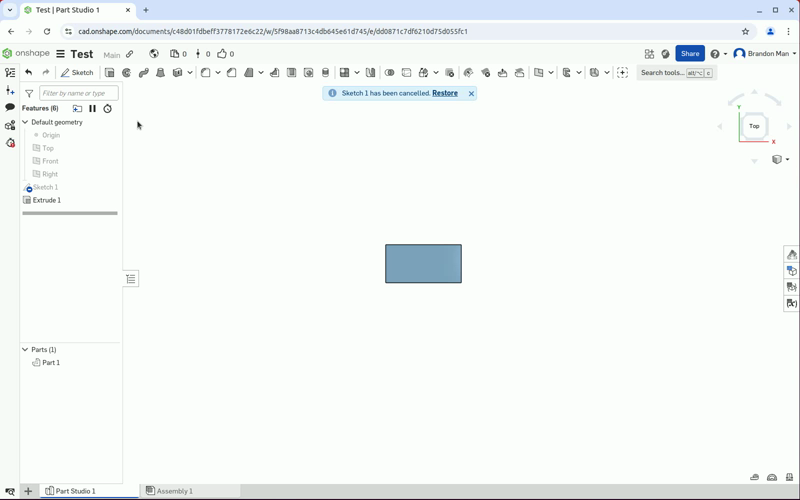
mouse_move(73, 189)
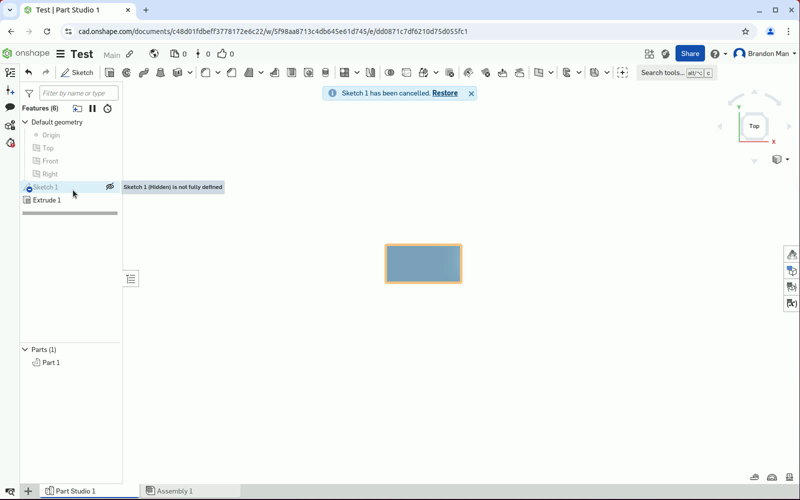
click(73, 189)
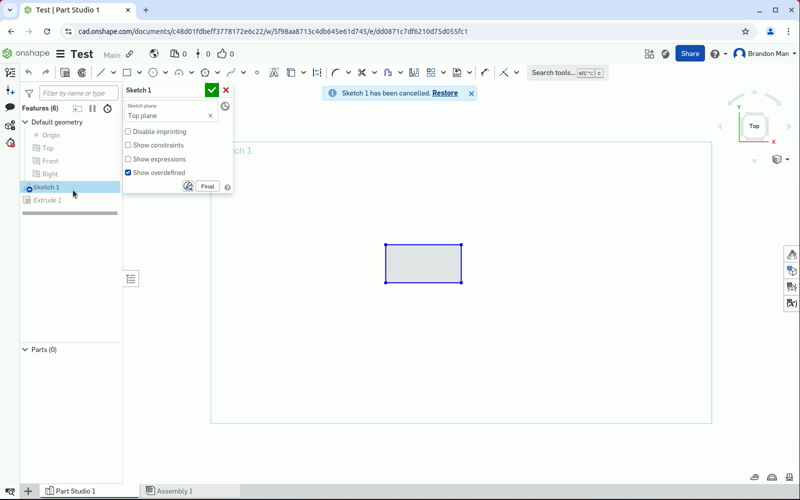
mouse_move(229, 92)
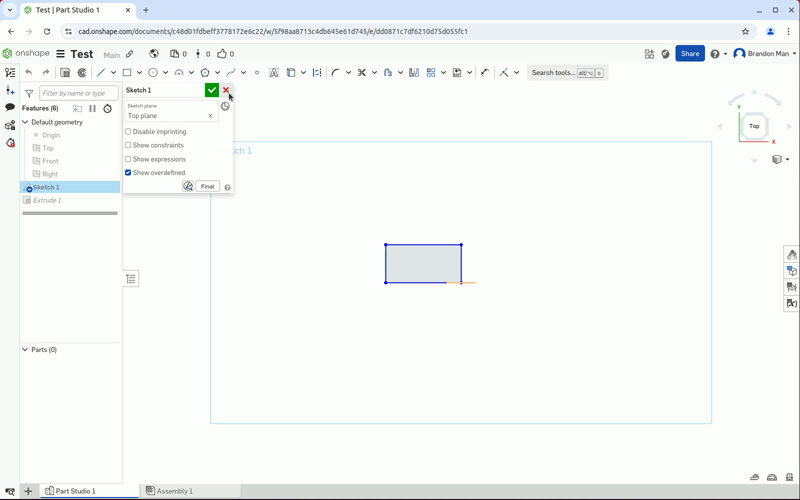
click(229, 92)
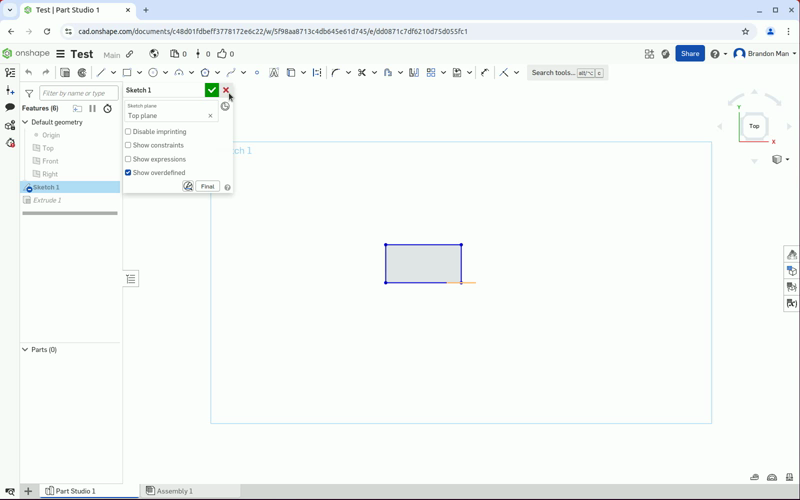
key(shift+s)
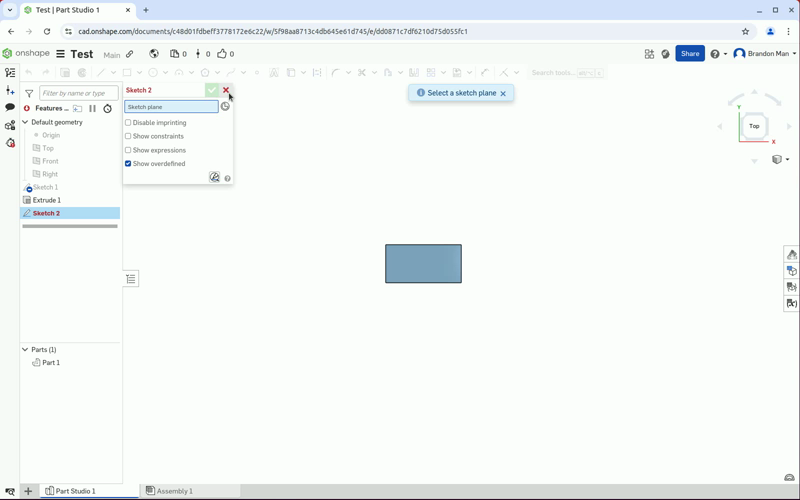
mouse_move(73, 150)
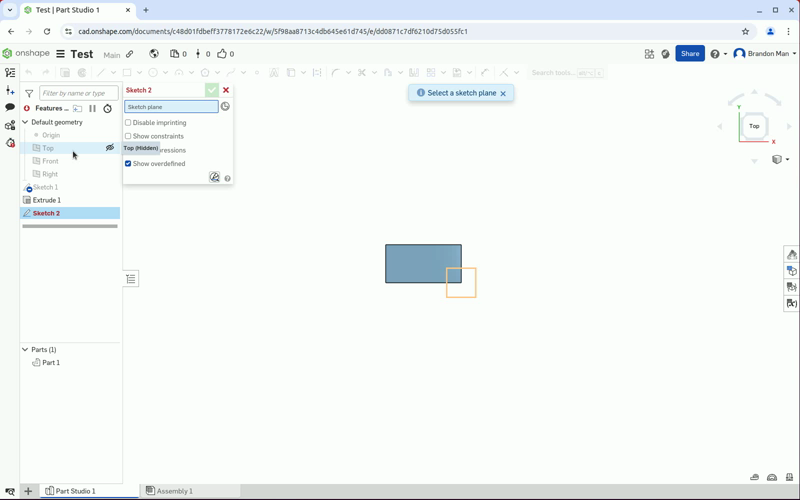
click(73, 150)
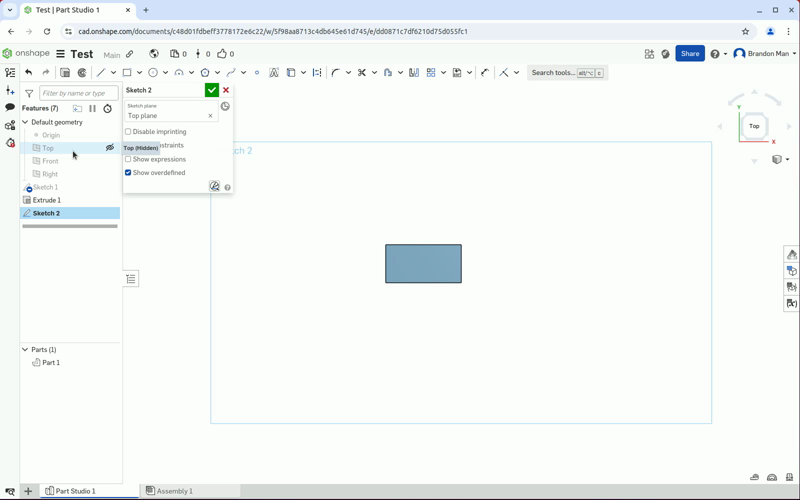
mouse_move(73, 352)
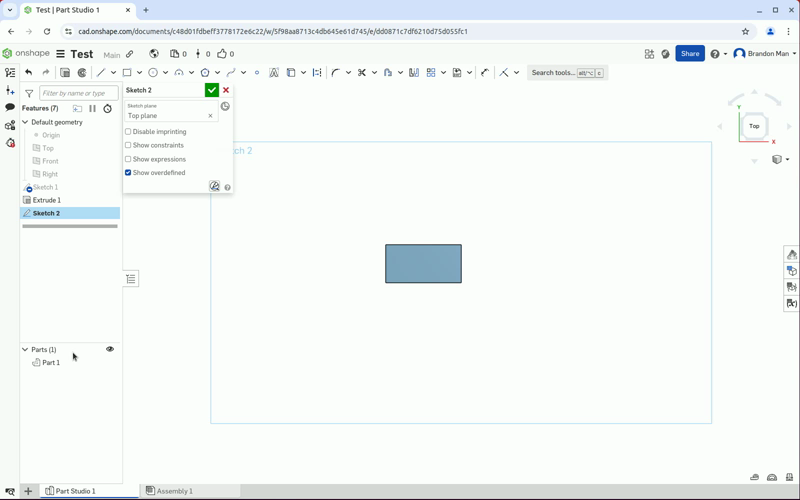
key(y)
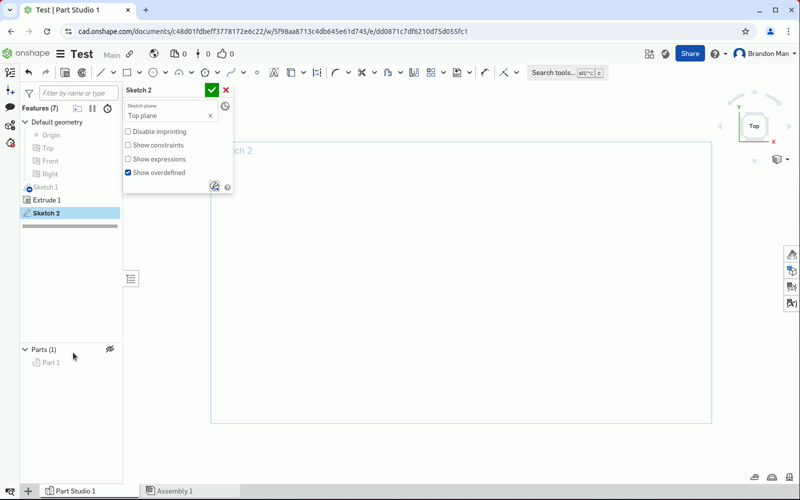
key(l)
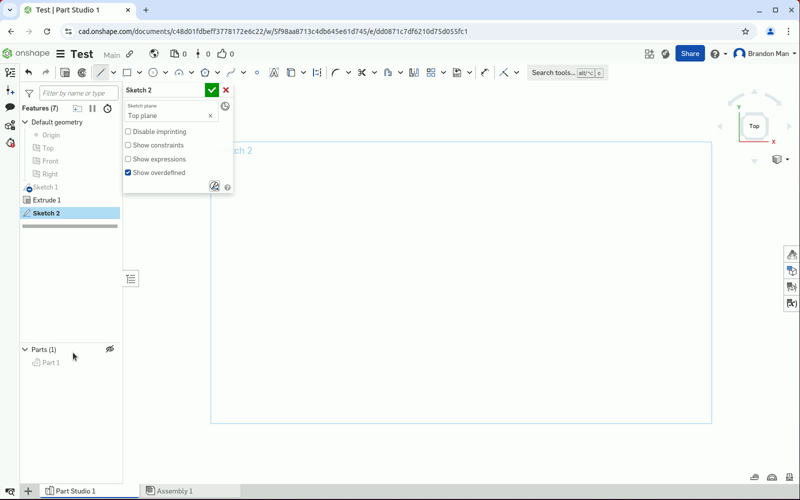
key_down(shift)
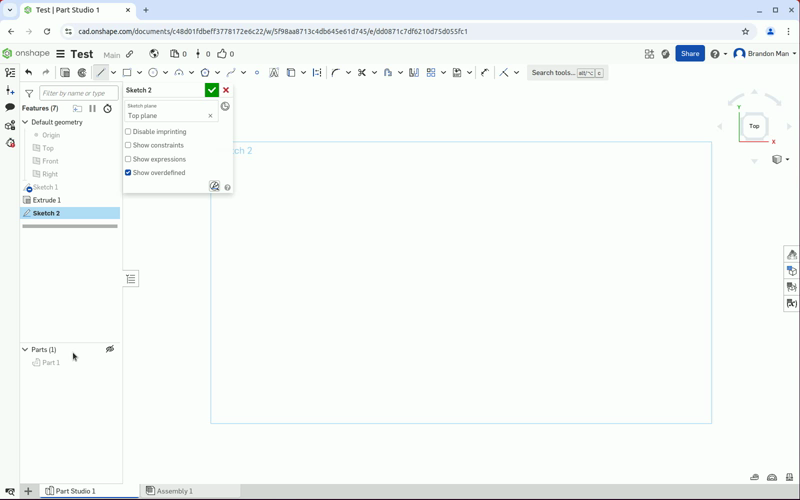
mouse_move(460, 320)
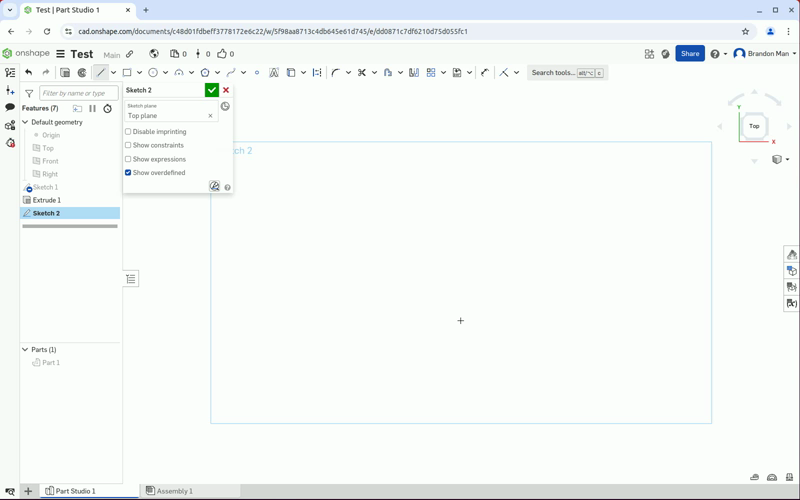
click(460, 320)
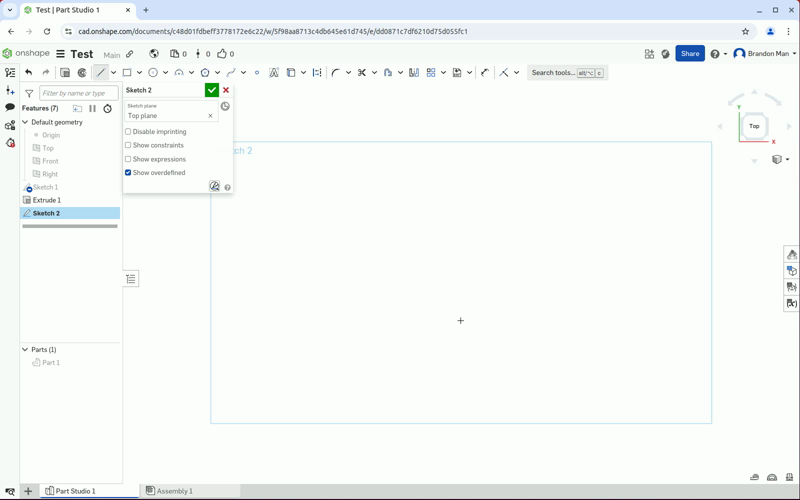
key_up(shift)
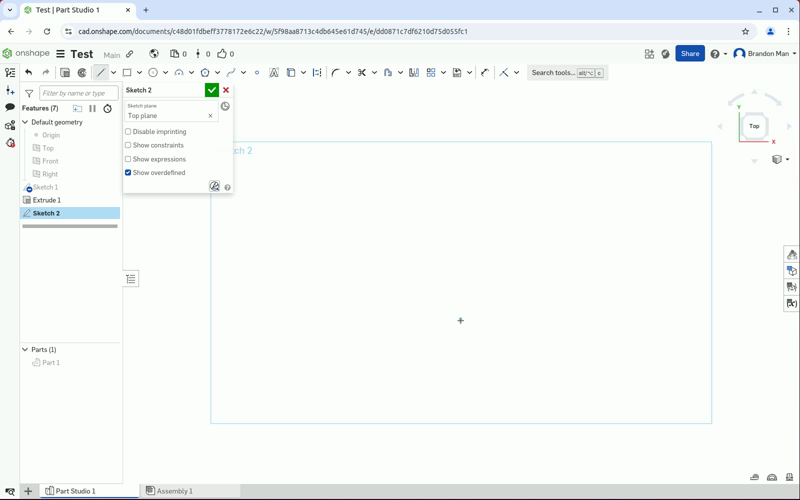
key_down(shift)
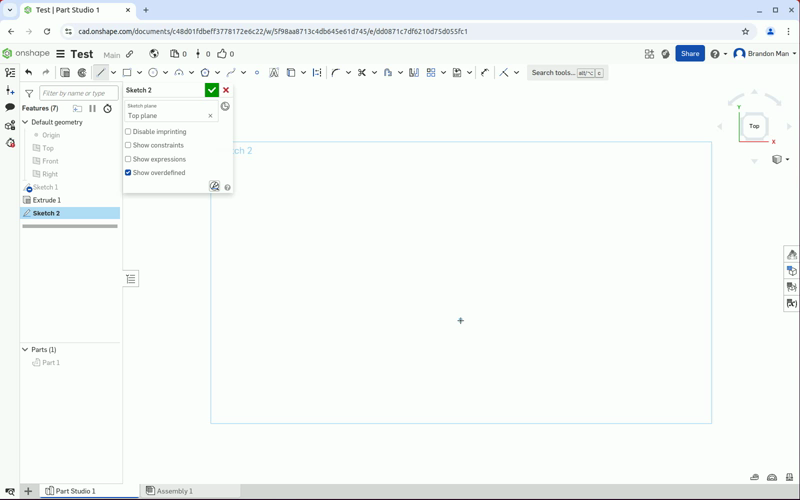
mouse_move(536, 320)
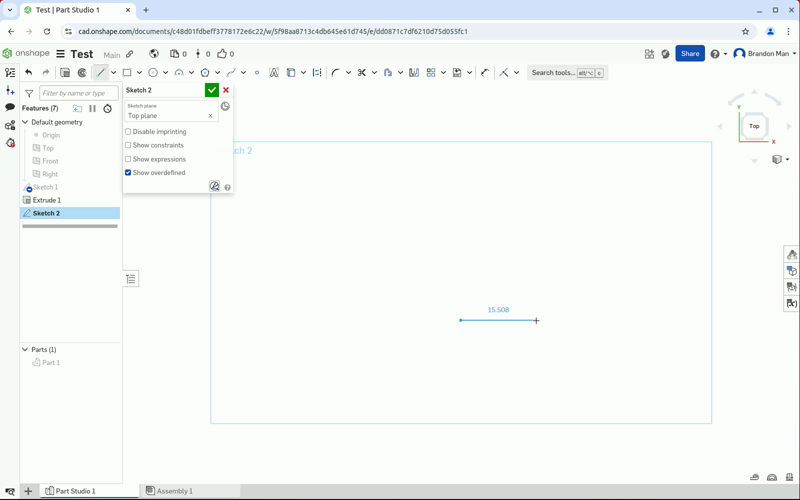
click(536, 320)
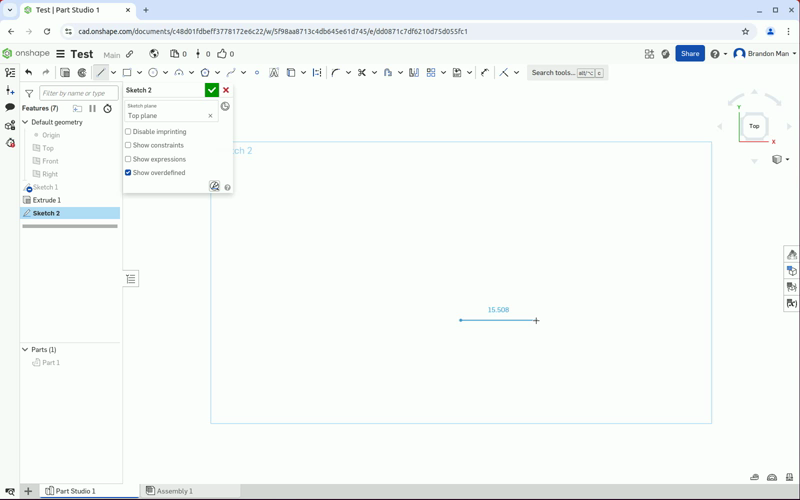
key_up(shift)
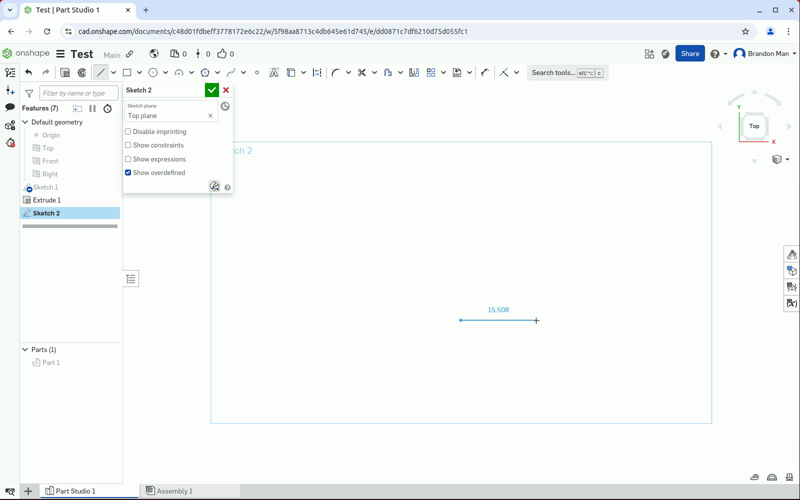
key_down(shift)
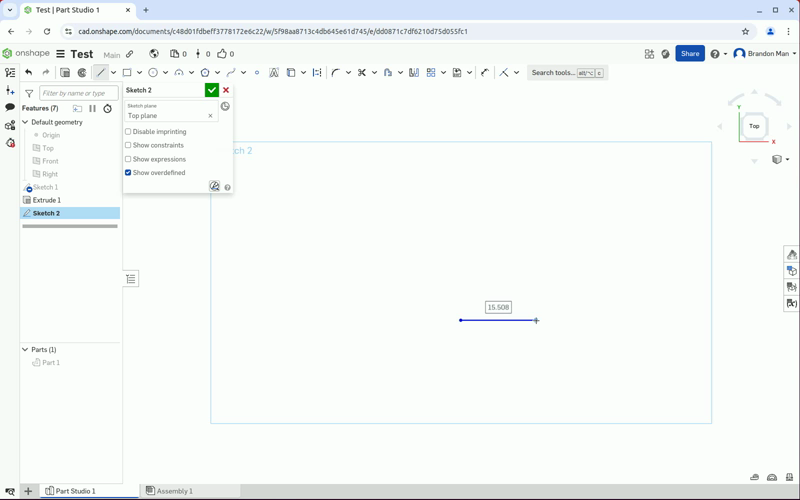
mouse_move(566, 320)
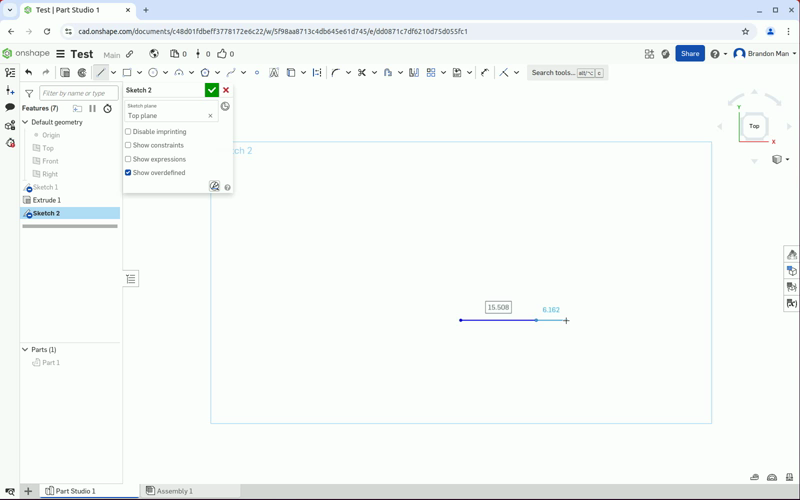
mouse_move(536, 282)
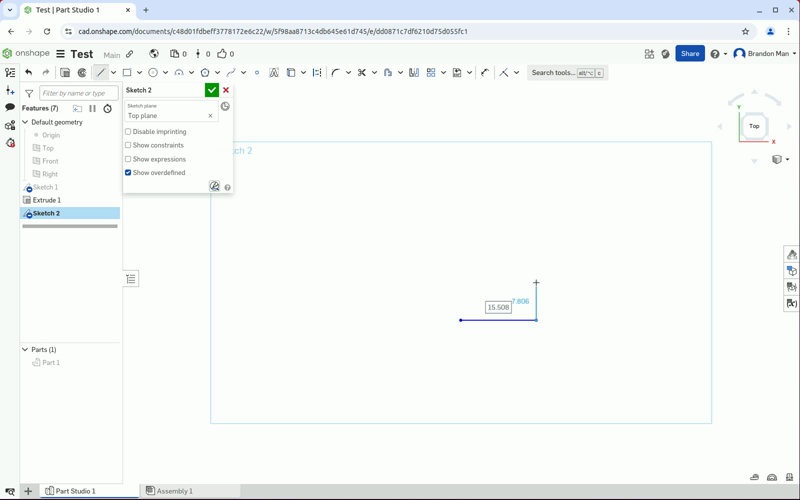
click(536, 282)
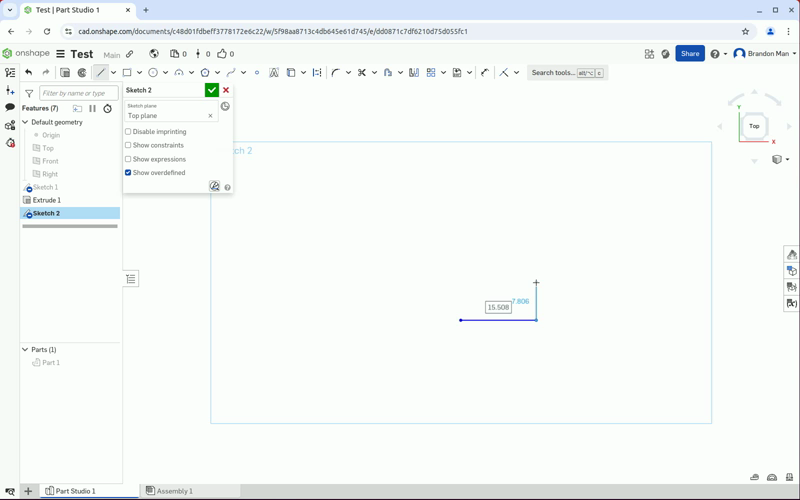
key_up(shift)
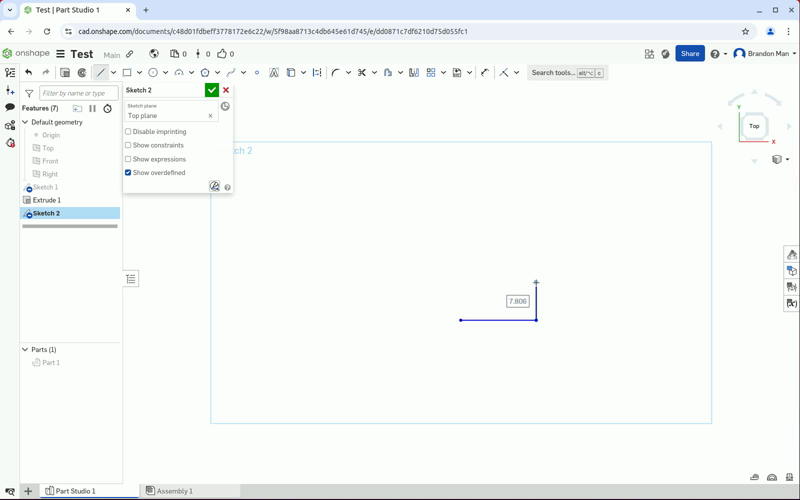
key_down(shift)
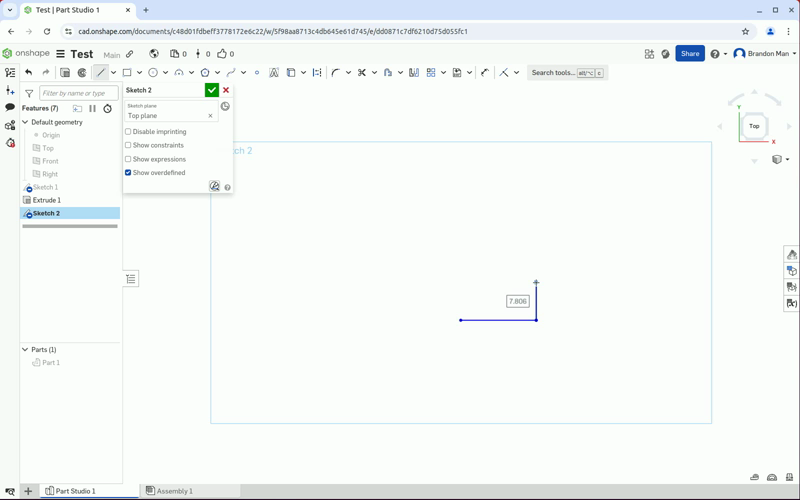
mouse_move(460, 282)
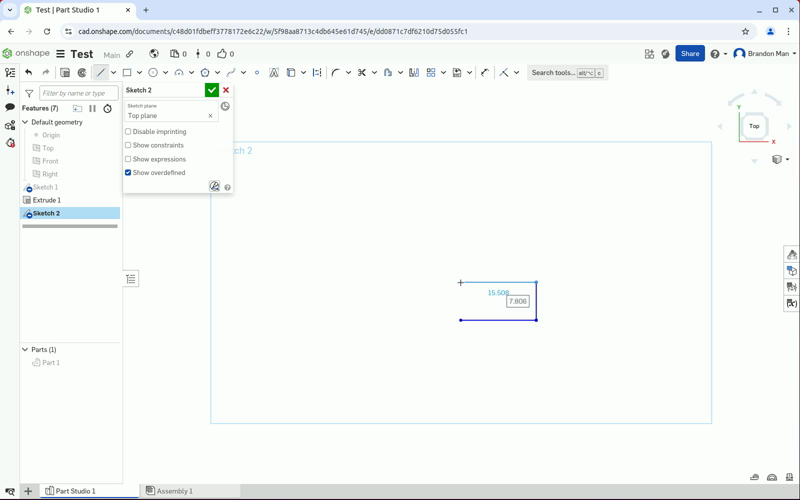
click(460, 282)
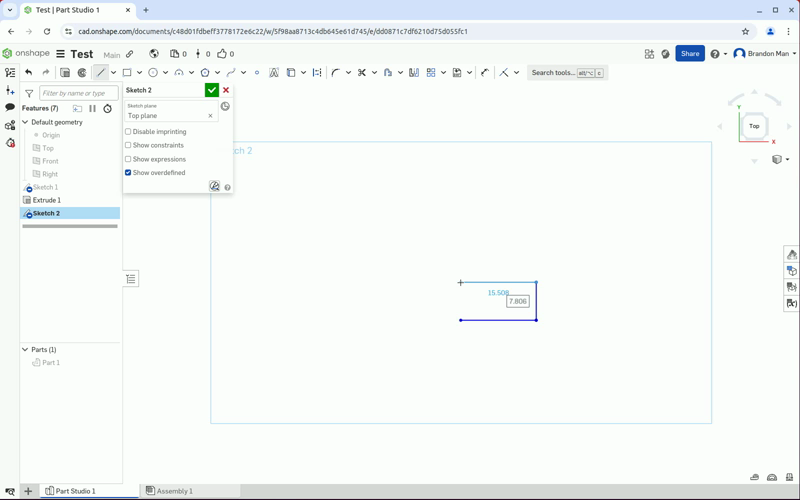
key_up(shift)
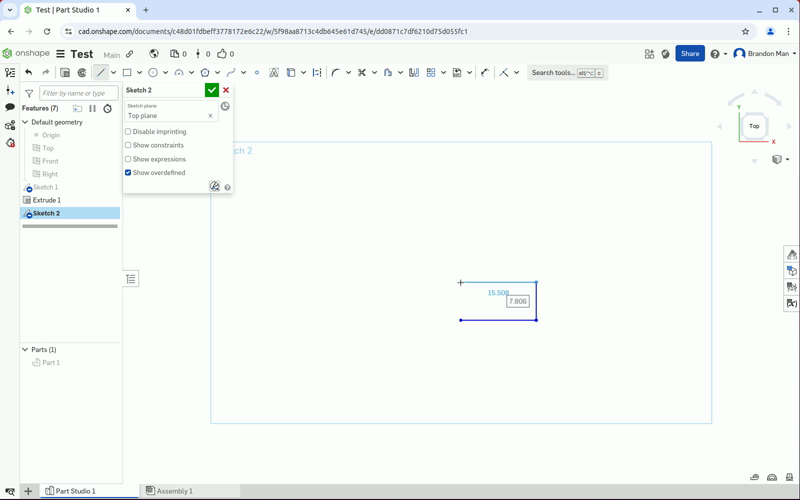
mouse_move(490, 282)
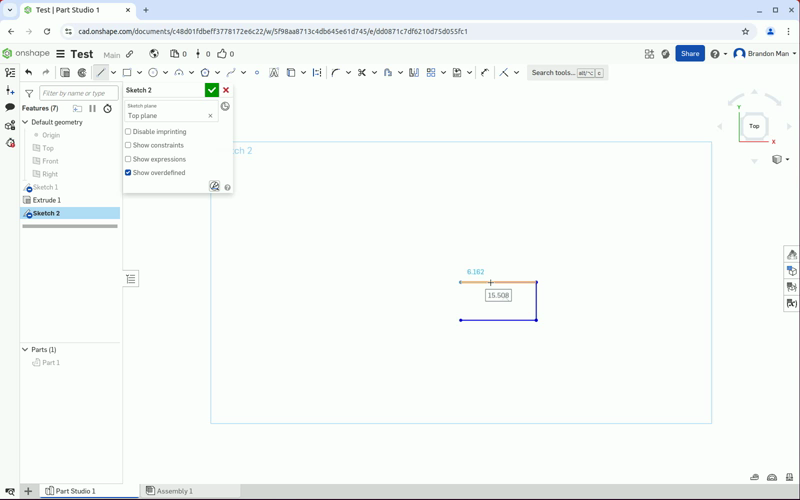
key_down(shift)
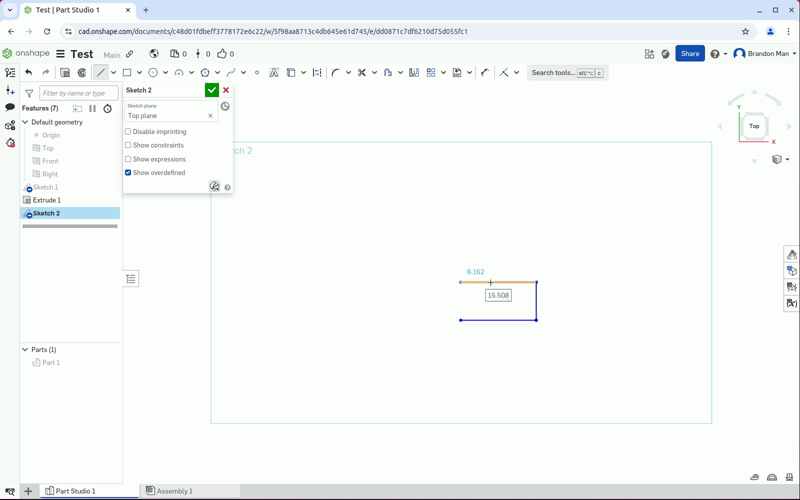
mouse_move(460, 320)
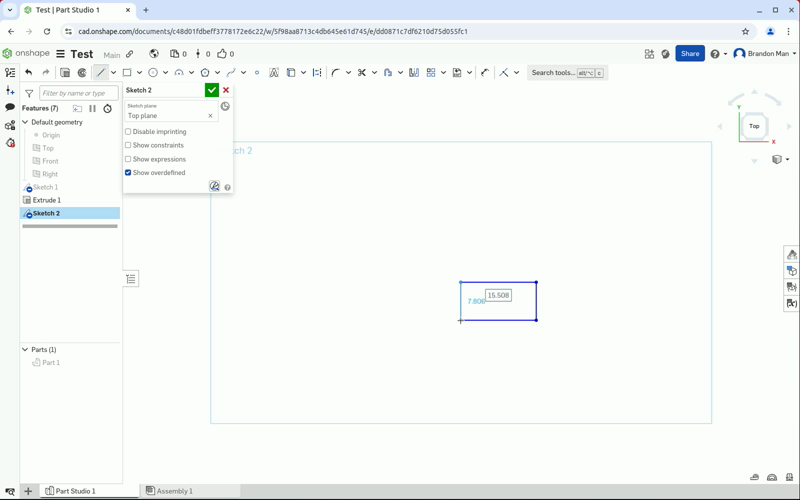
key_up(shift)
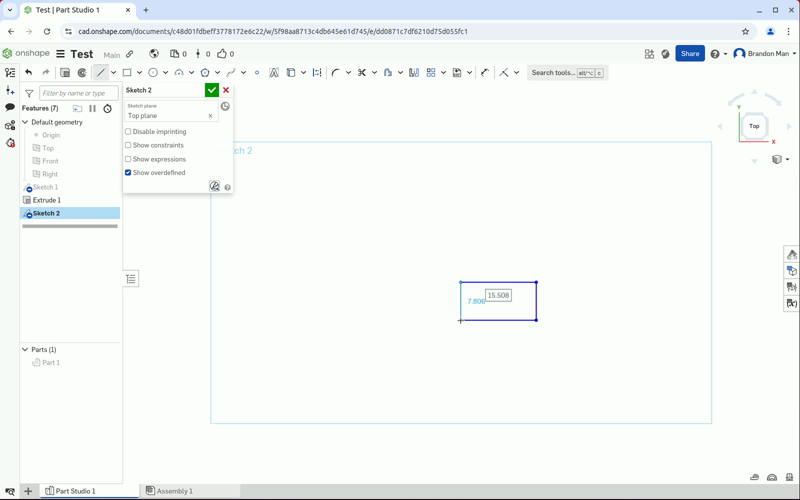
click(460, 320)
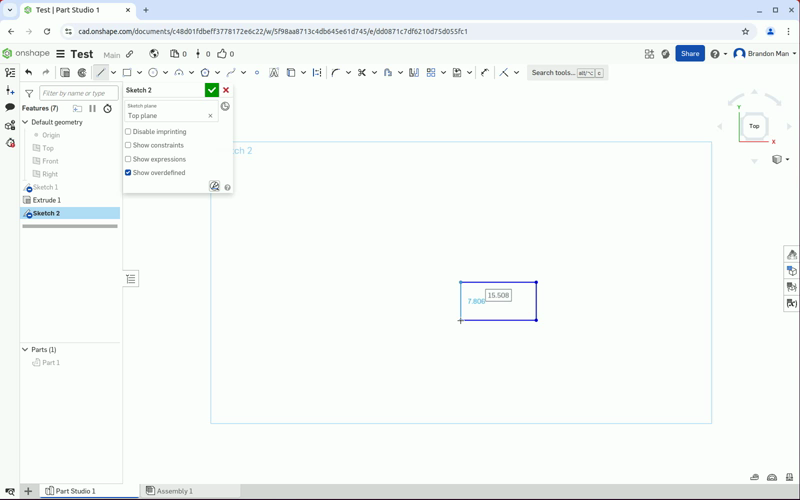
key(esc)
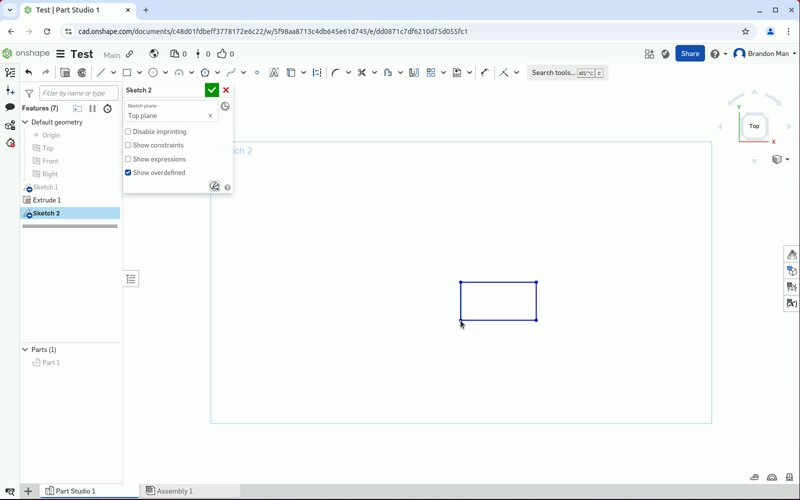
mouse_move(469, 287)
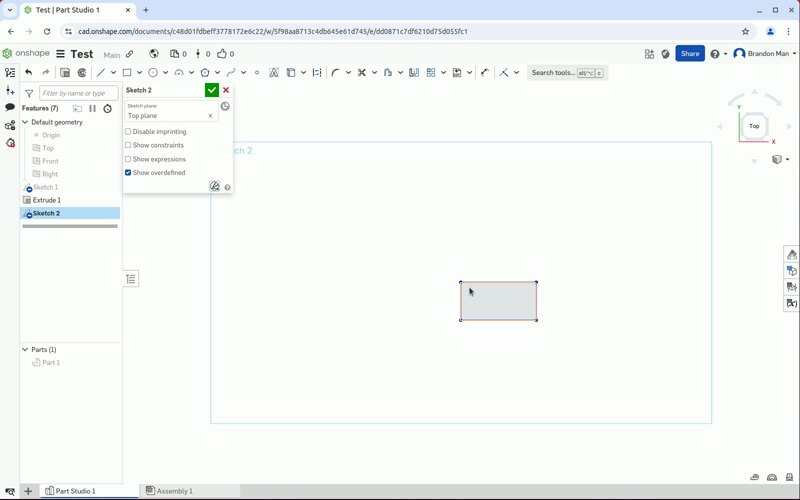
click(469, 287)
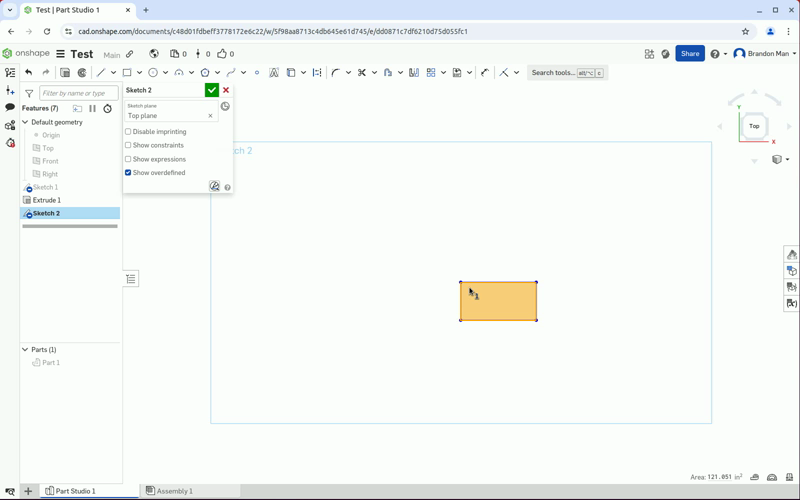
mouse_move(73, 352)
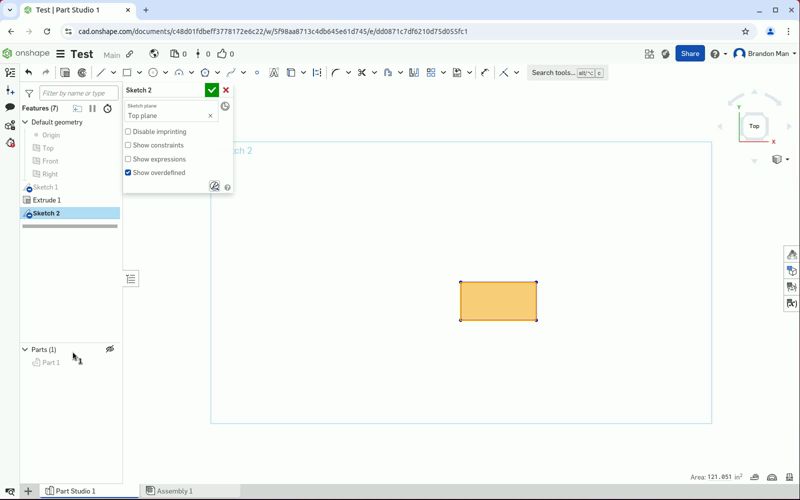
key(shift+y)
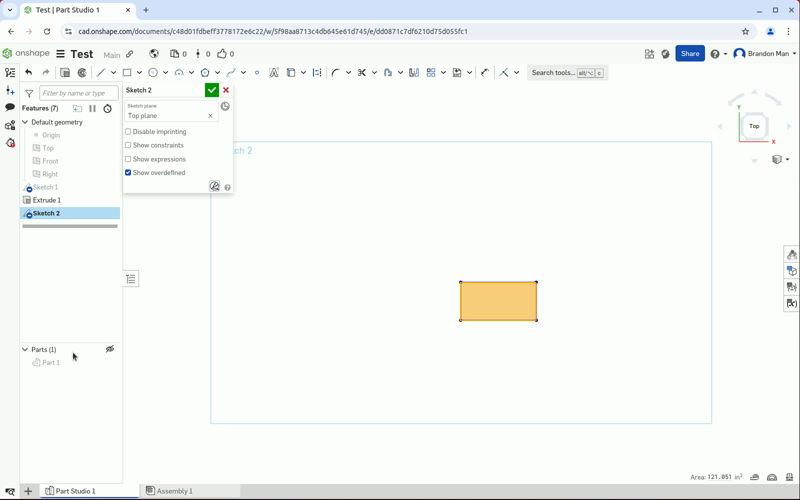
key(shift+e)
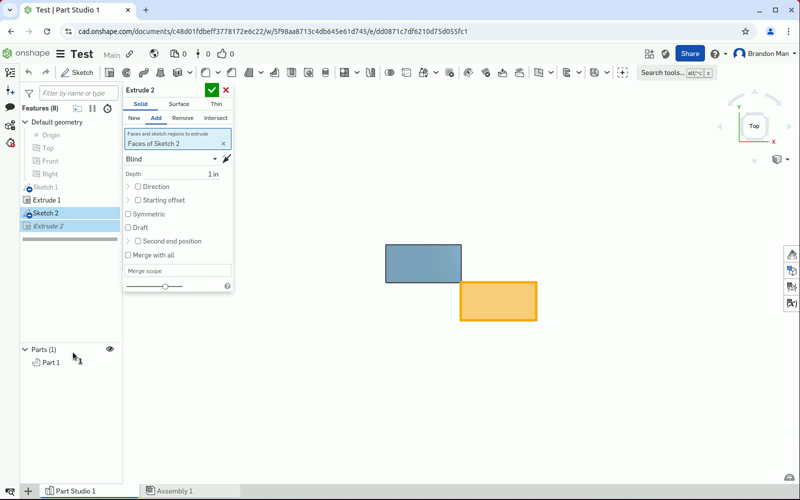
mouse_move(143, 106)
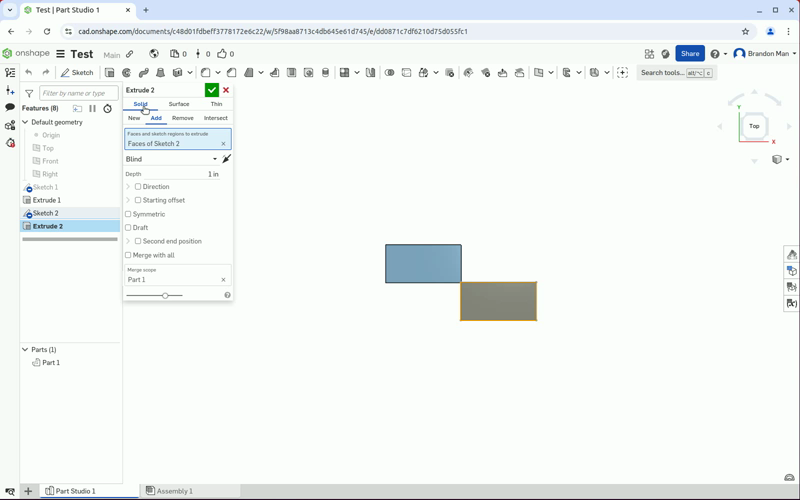
click(143, 106)
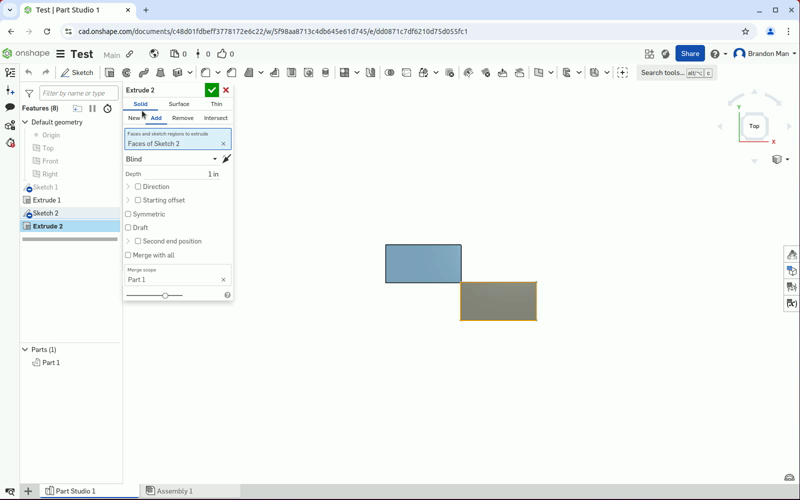
mouse_move(137, 120)
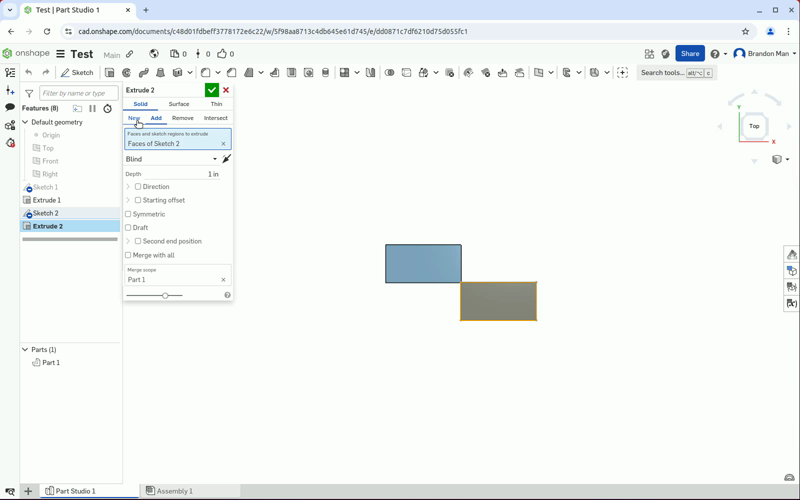
click(137, 120)
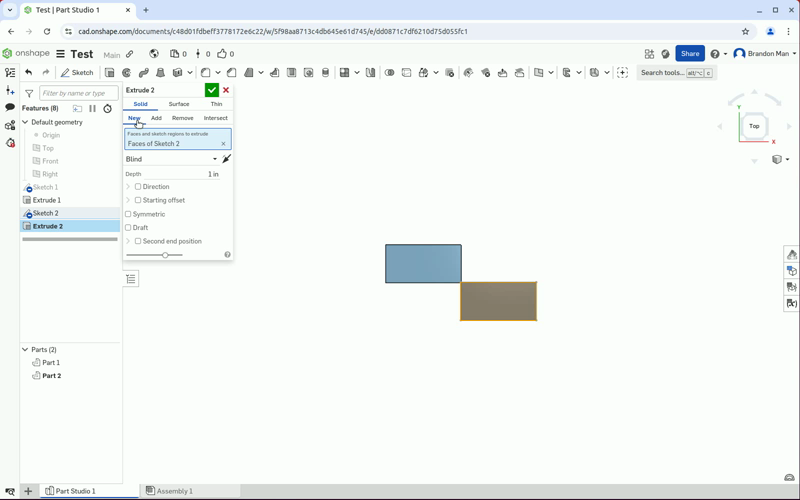
key(tab, 4)
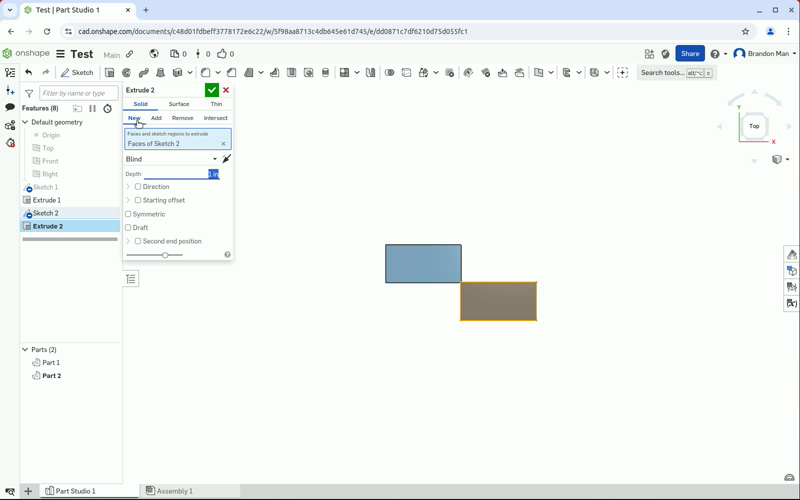
text(1.926)
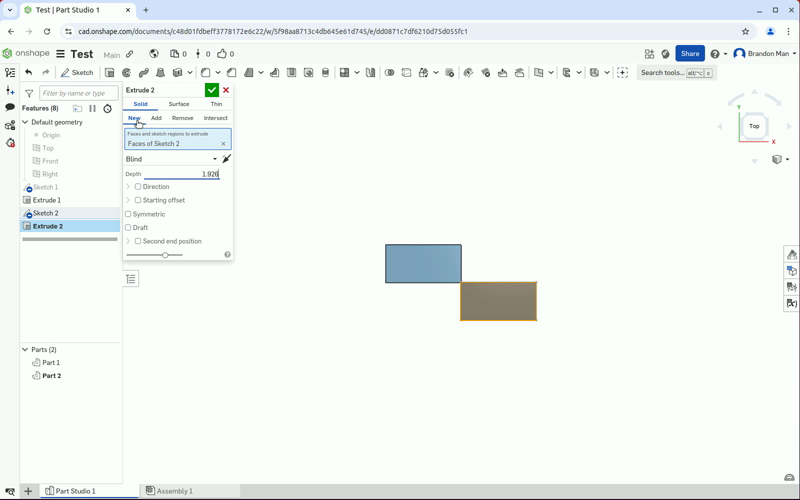
key(enter)
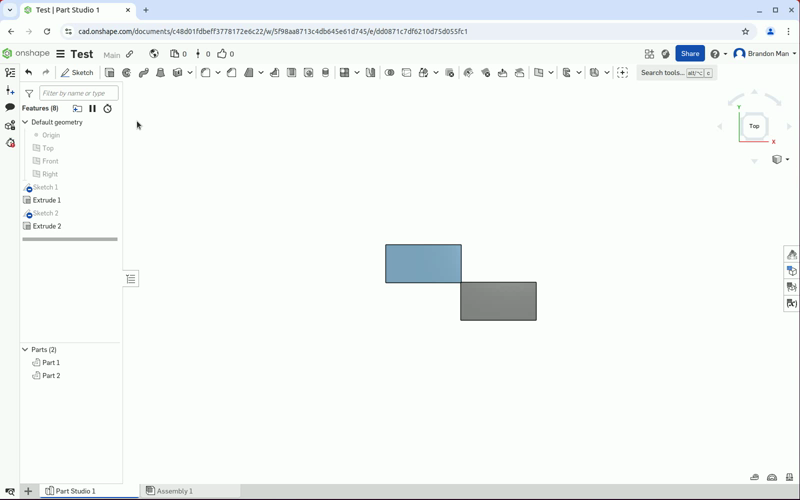
key(shift+h)
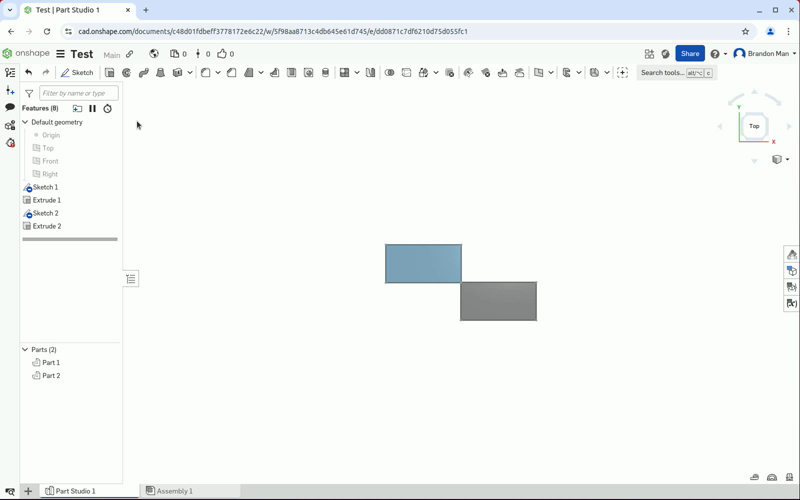
key(shift+h)
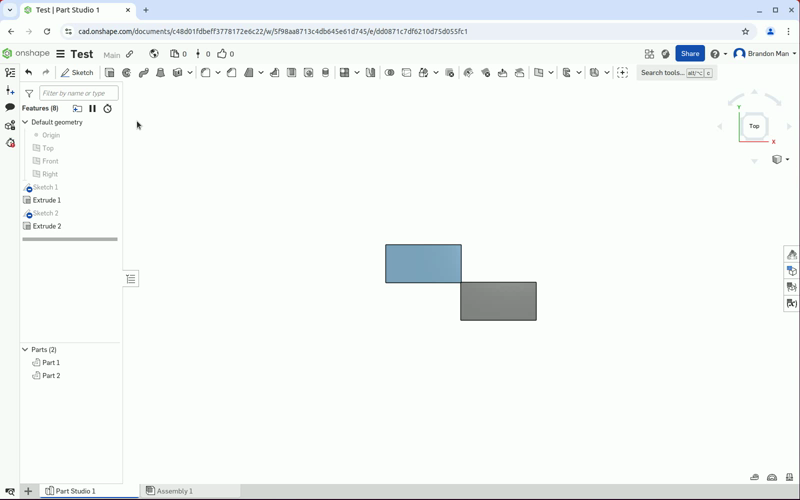
mouse_move(73, 189)
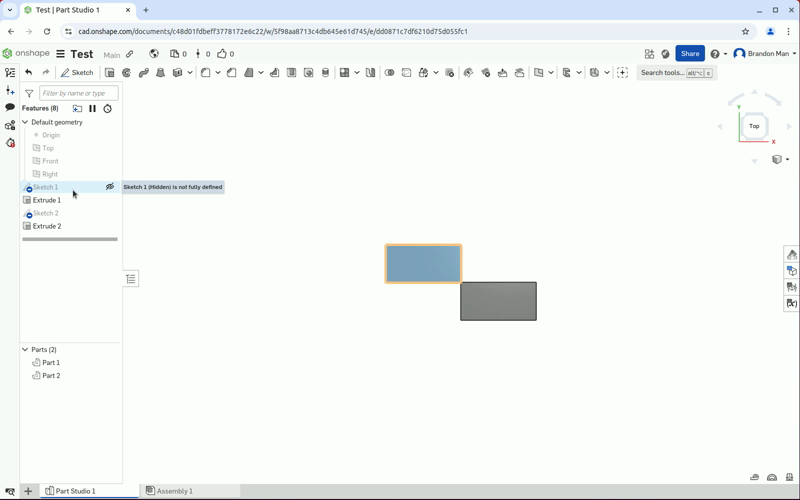
click(73, 189)
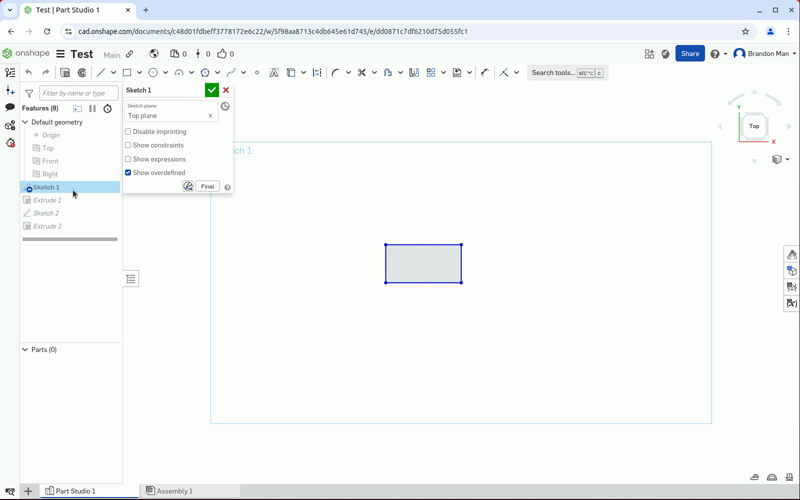
mouse_move(229, 92)
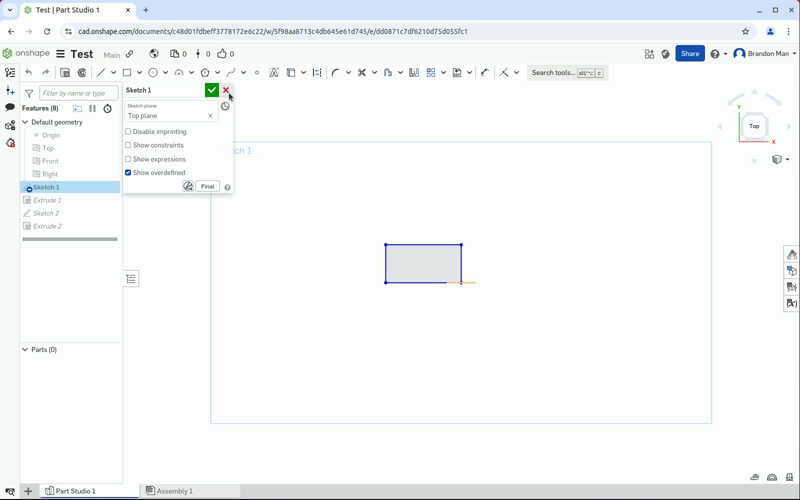
click(229, 92)
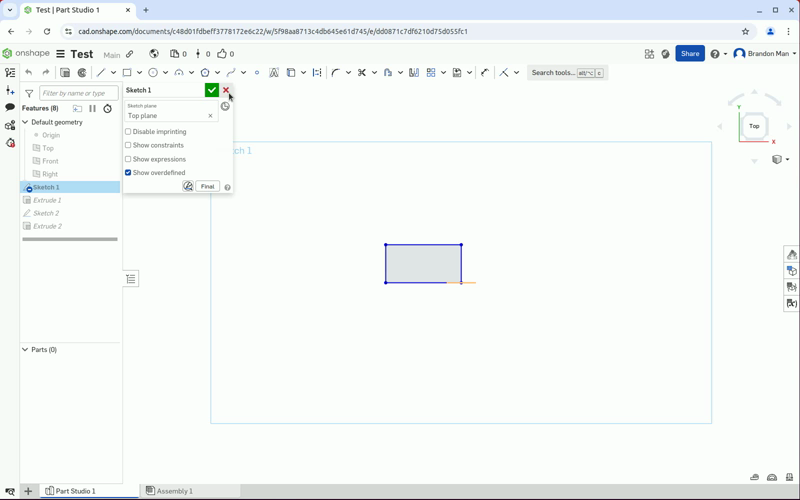
key(shift+s)
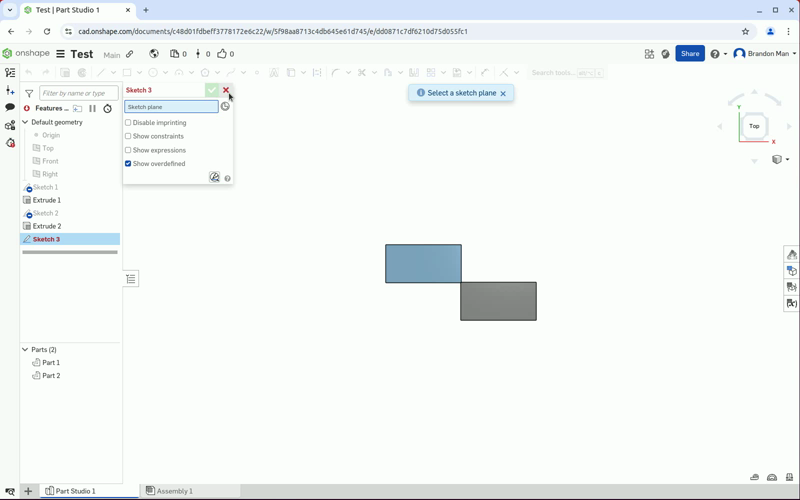
mouse_move(73, 150)
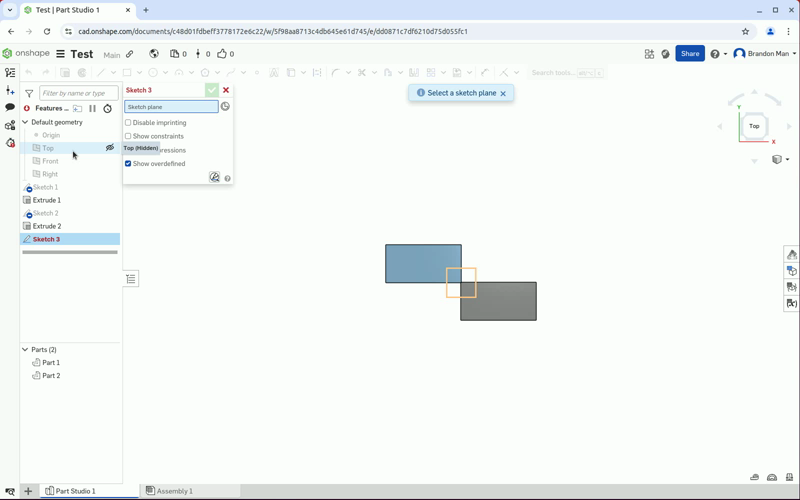
click(73, 150)
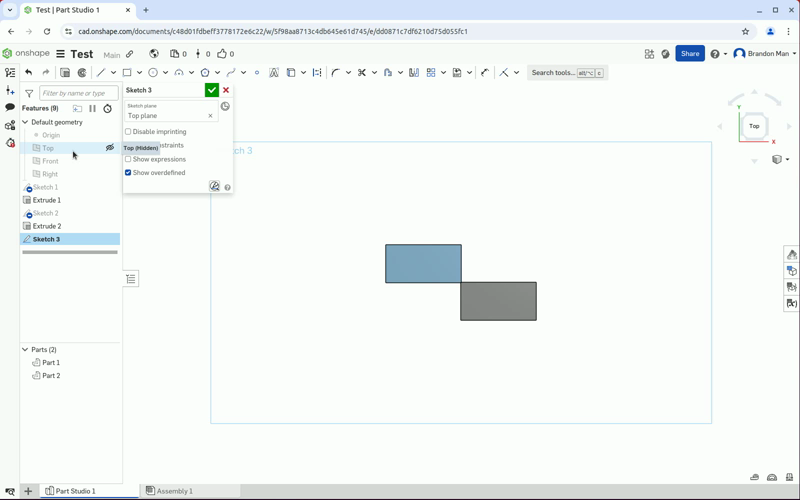
mouse_move(73, 352)
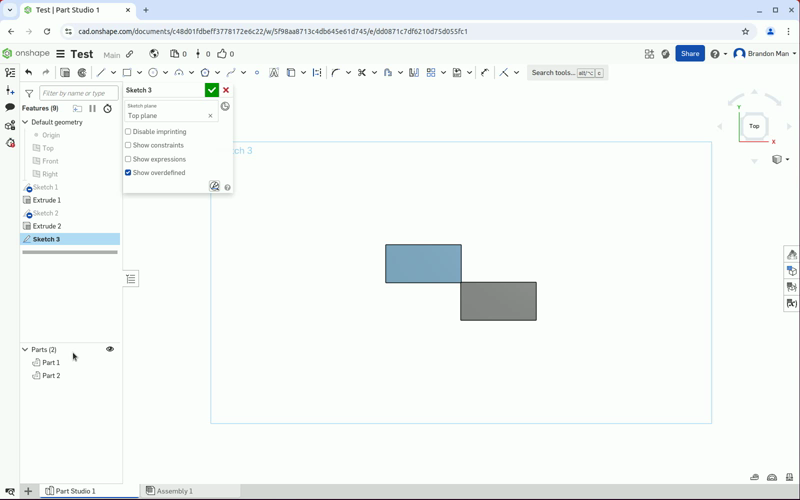
key(y)
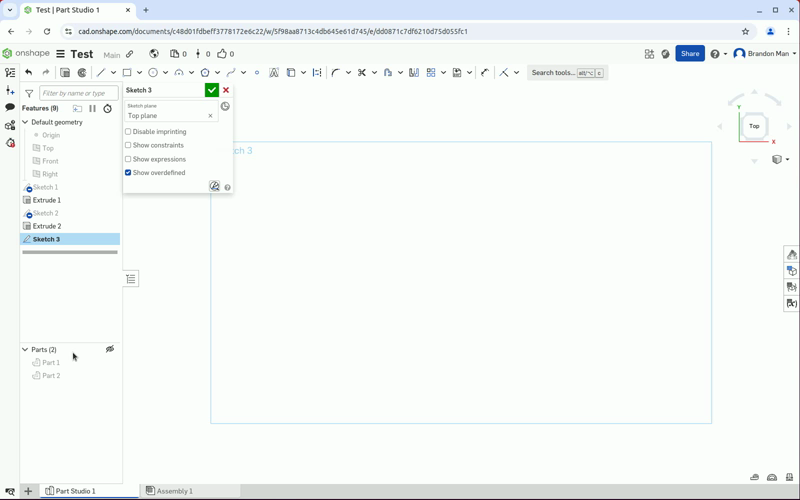
key(l)
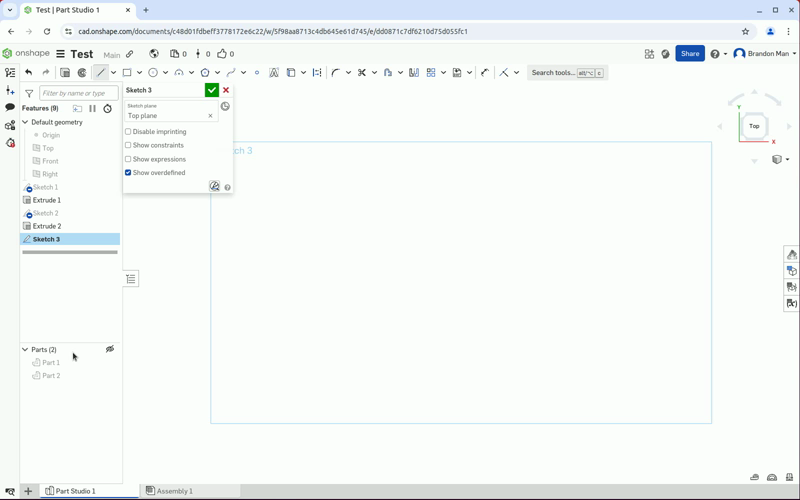
key_down(shift)
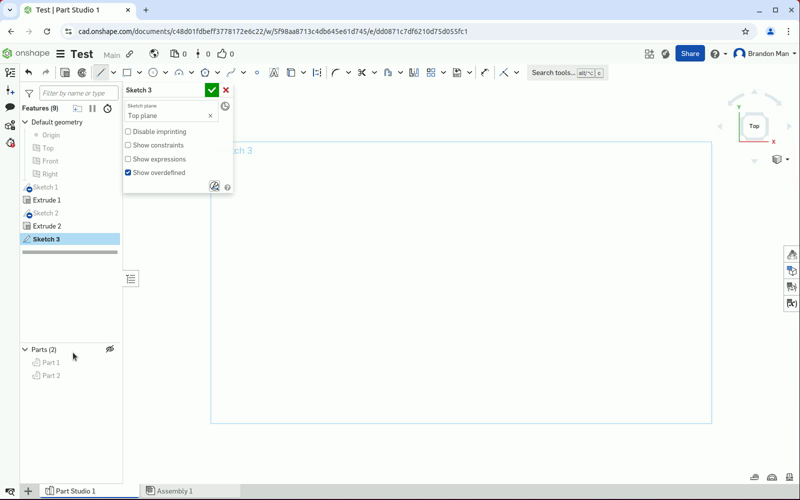
mouse_move(385, 320)
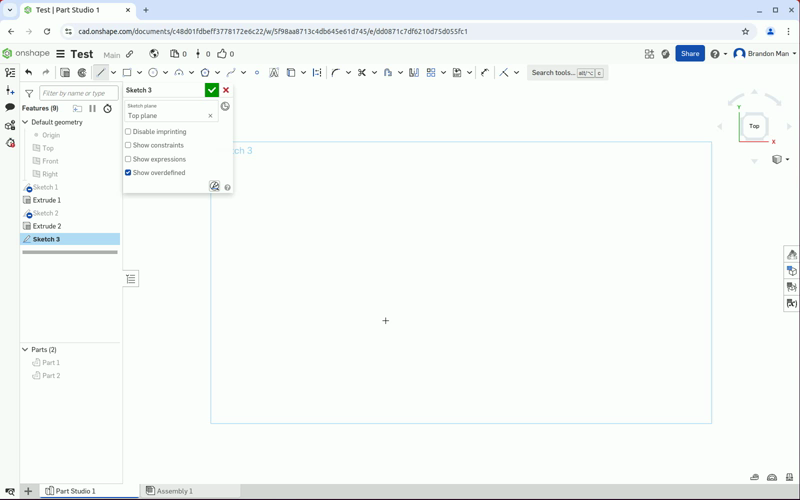
click(385, 320)
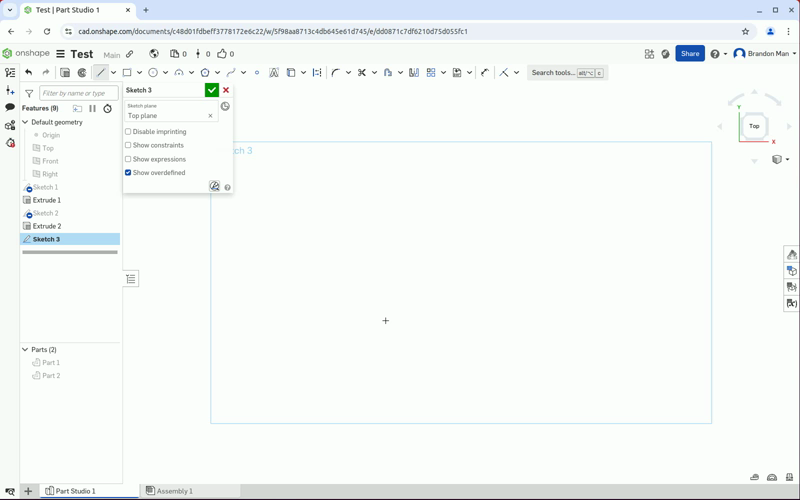
key_up(shift)
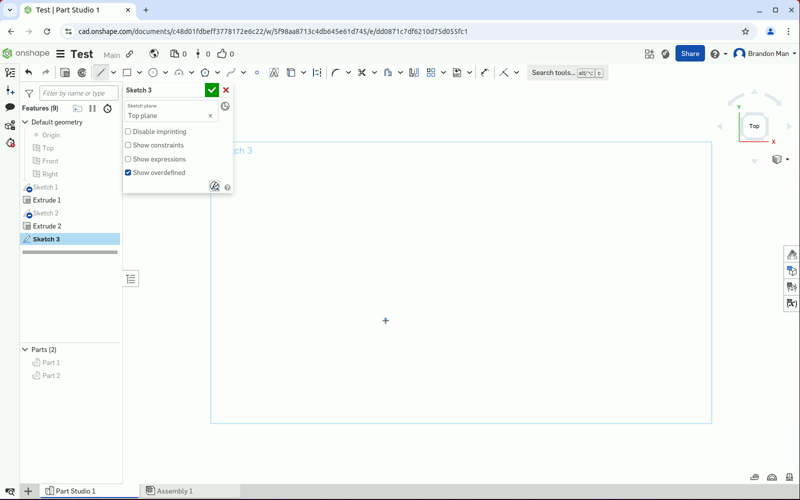
key_down(shift)
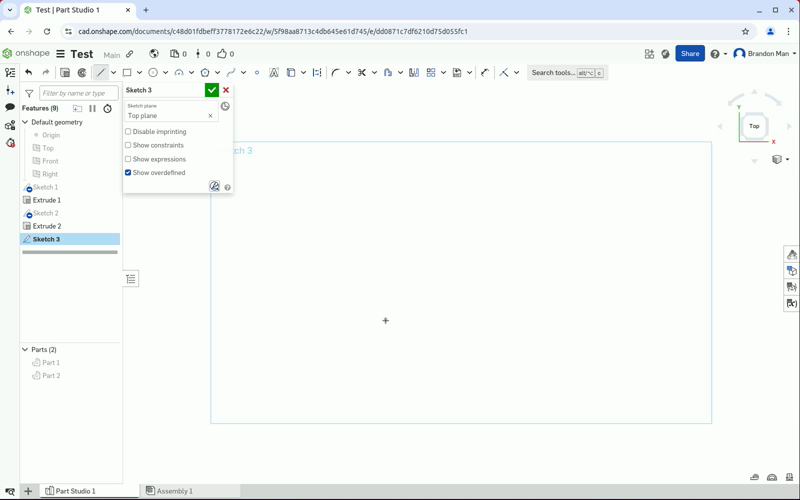
mouse_move(461, 320)
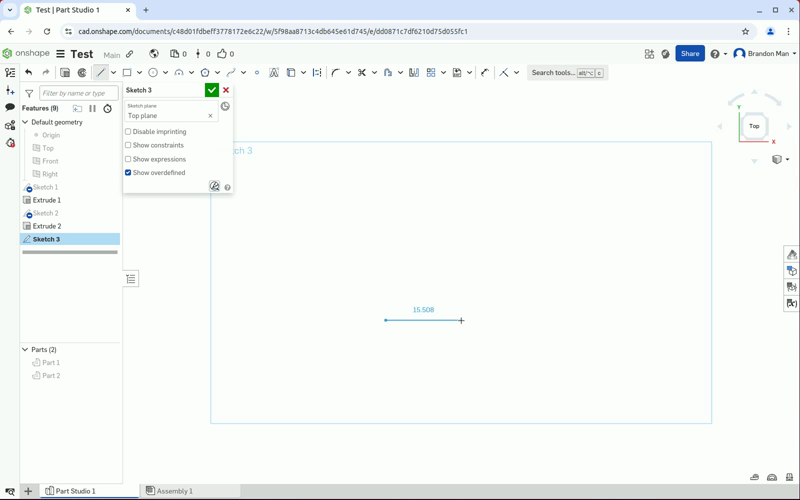
click(461, 320)
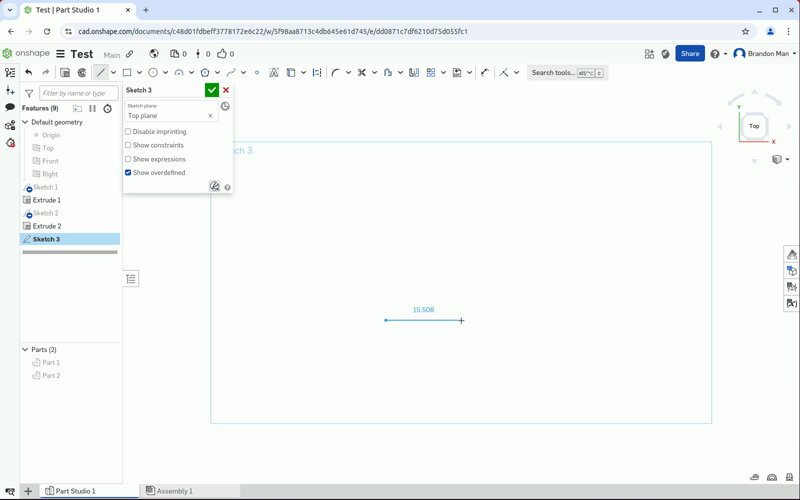
key_up(shift)
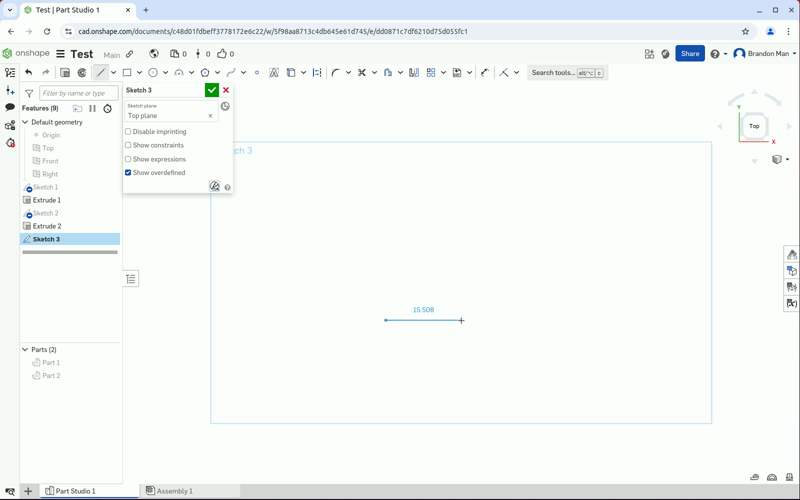
key_down(shift)
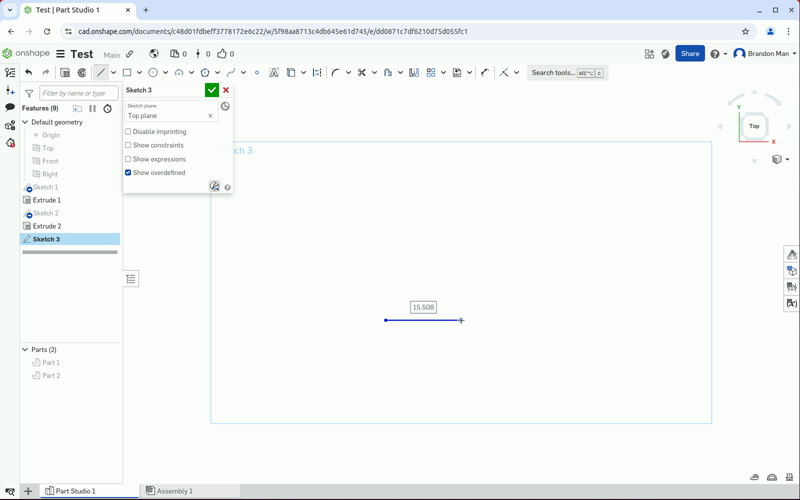
mouse_move(491, 320)
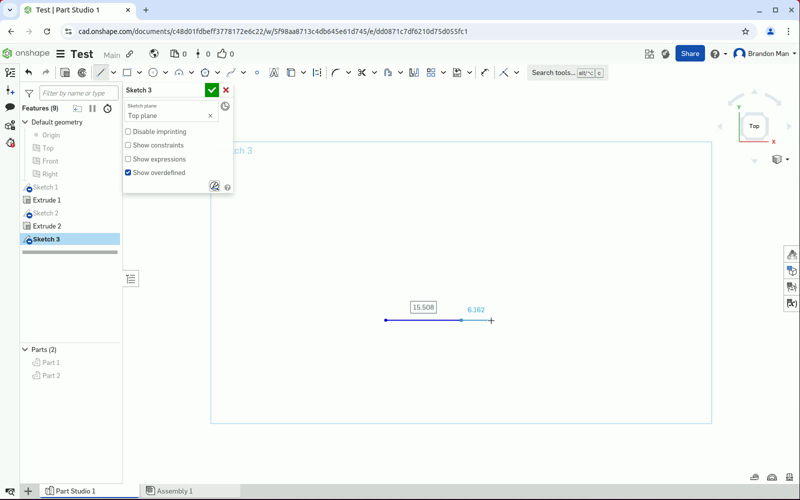
mouse_move(461, 282)
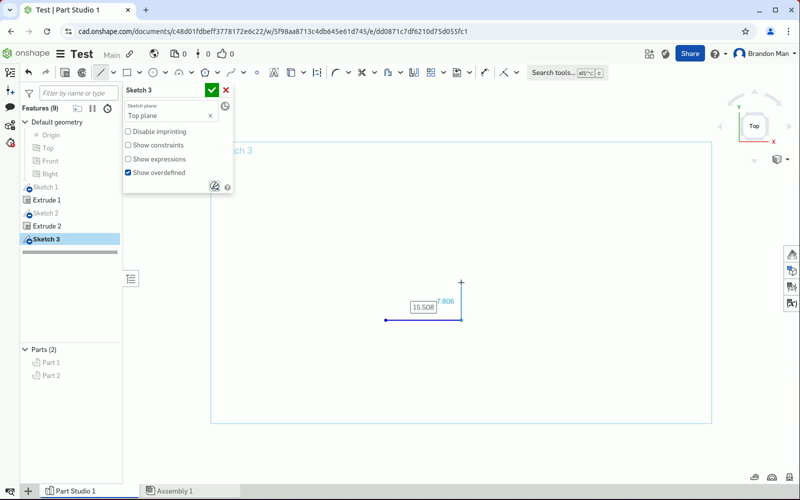
click(461, 282)
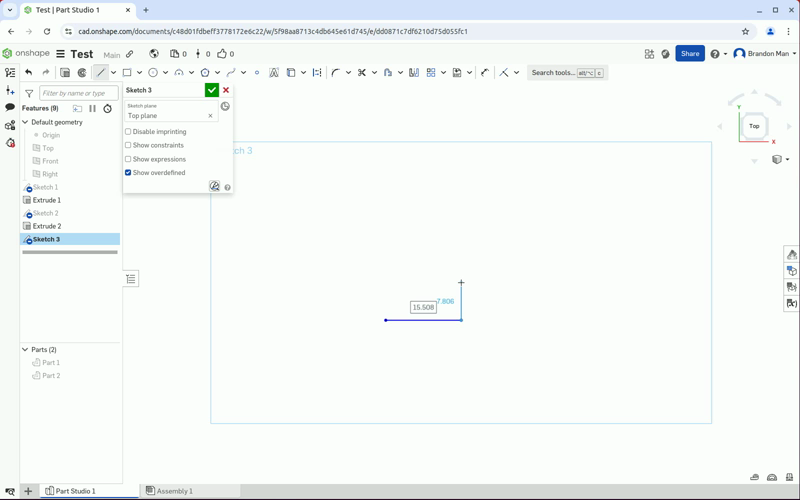
key_up(shift)
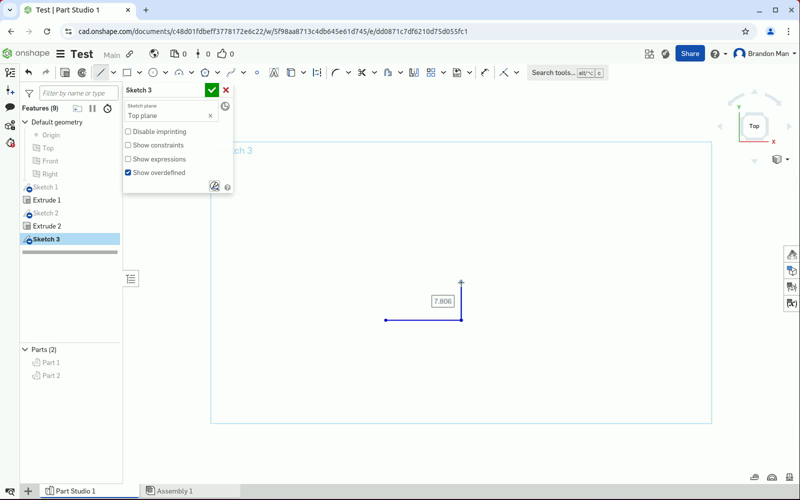
key_down(shift)
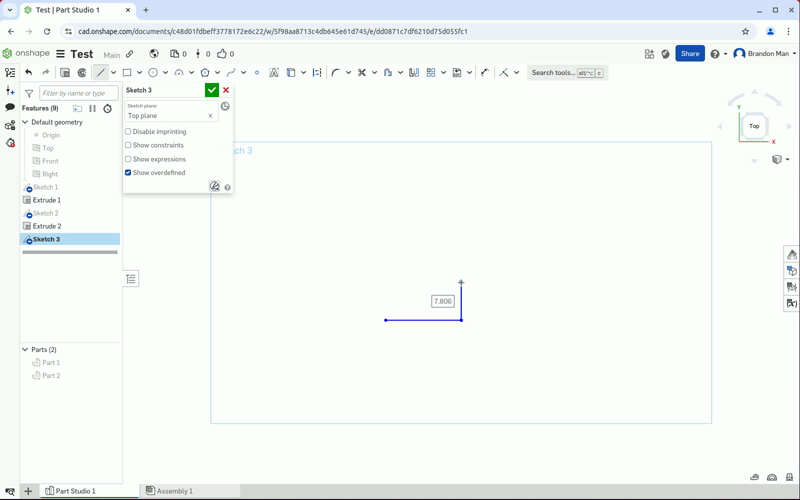
mouse_move(385, 282)
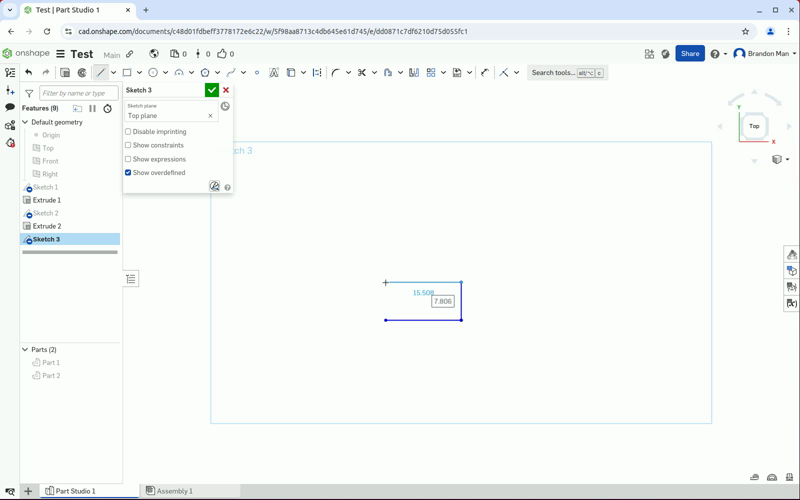
click(385, 282)
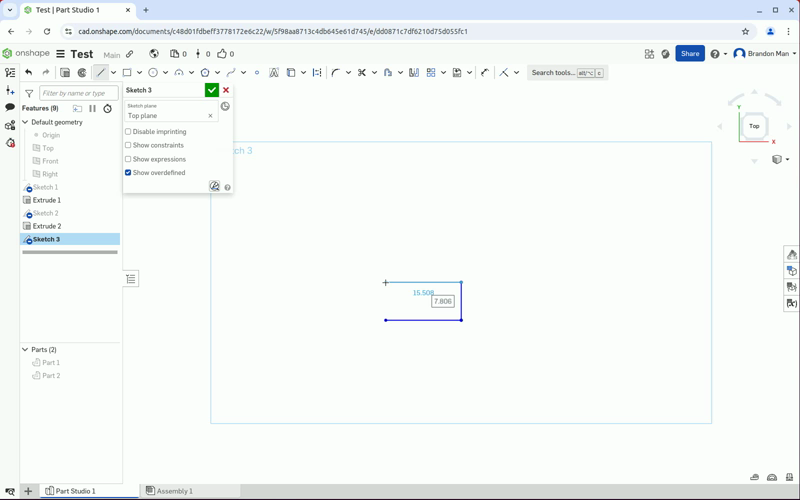
key_up(shift)
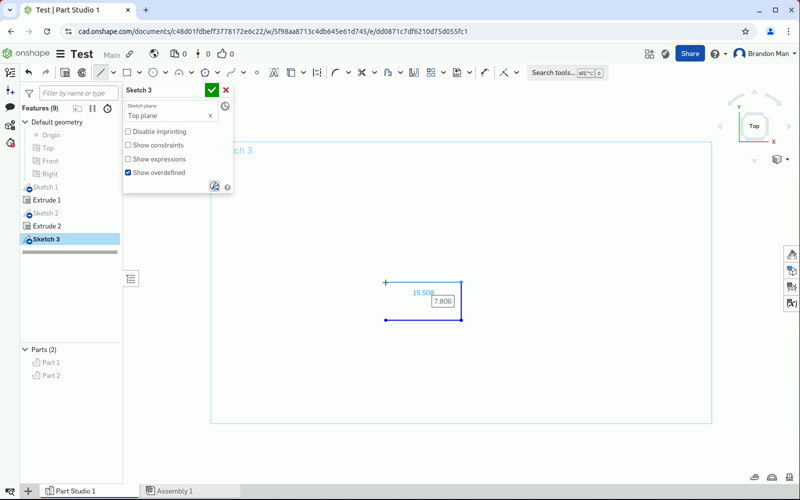
mouse_move(415, 282)
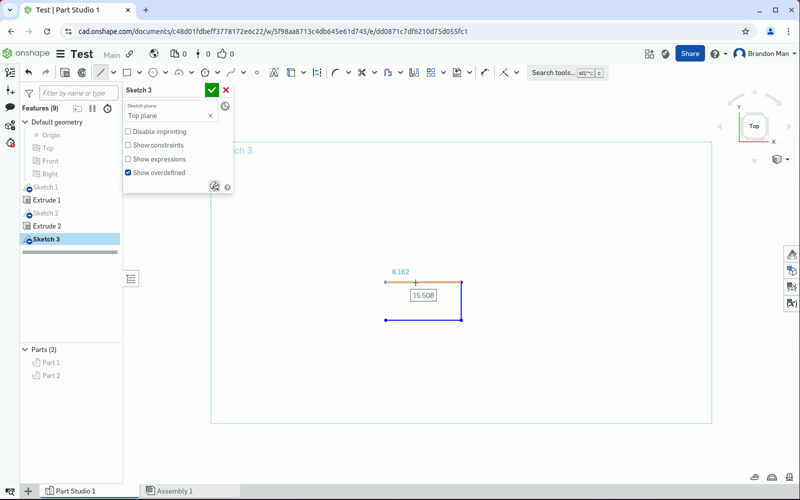
key_down(shift)
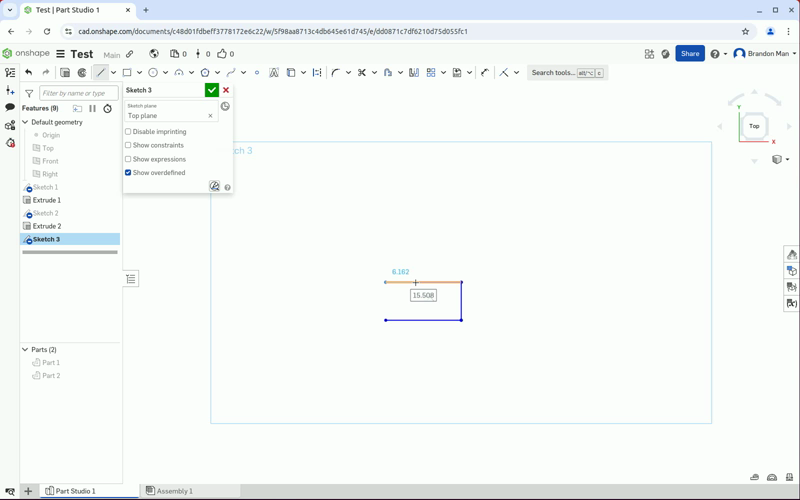
mouse_move(385, 320)
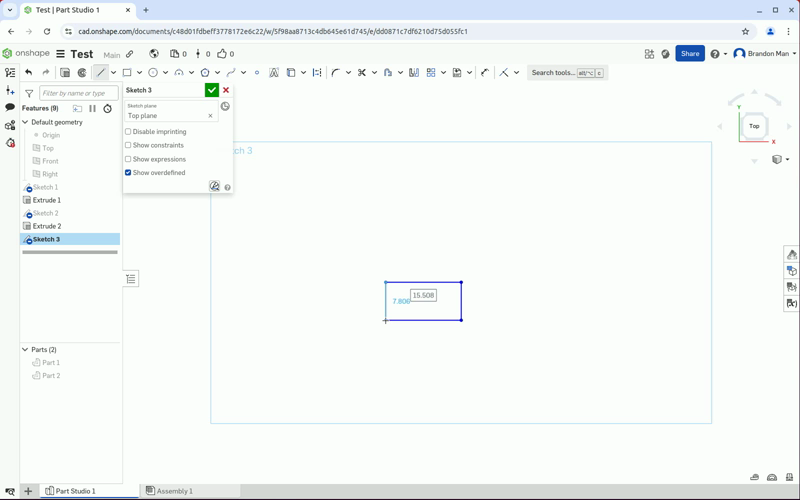
key_up(shift)
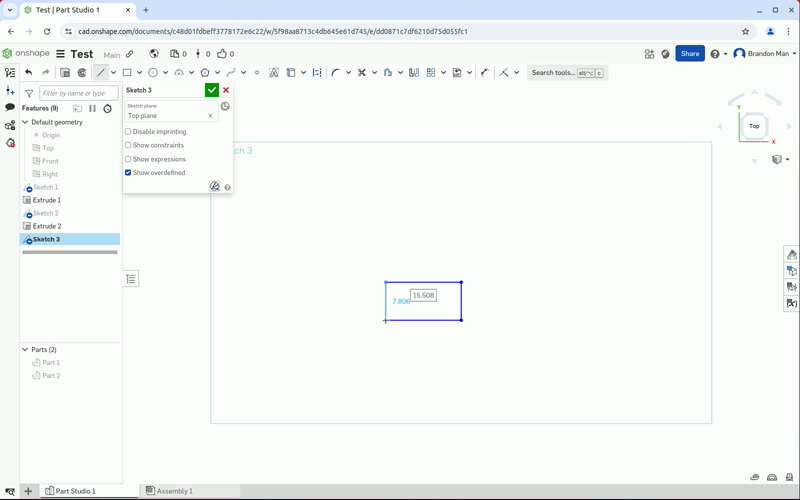
click(385, 320)
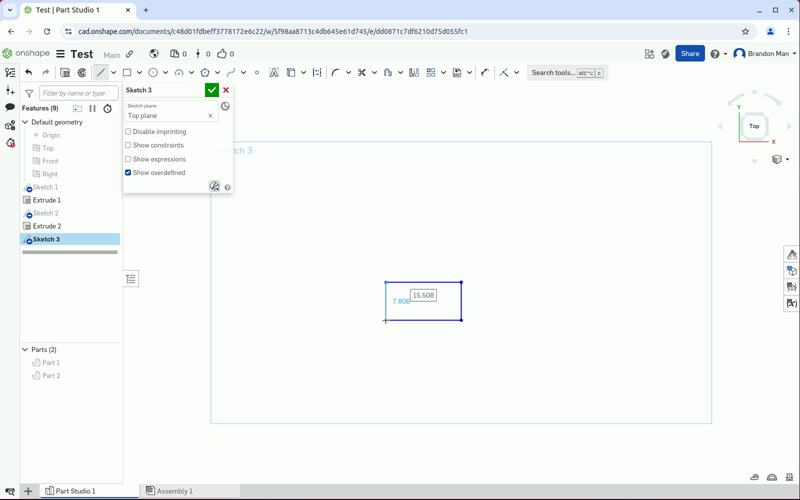
key(esc)
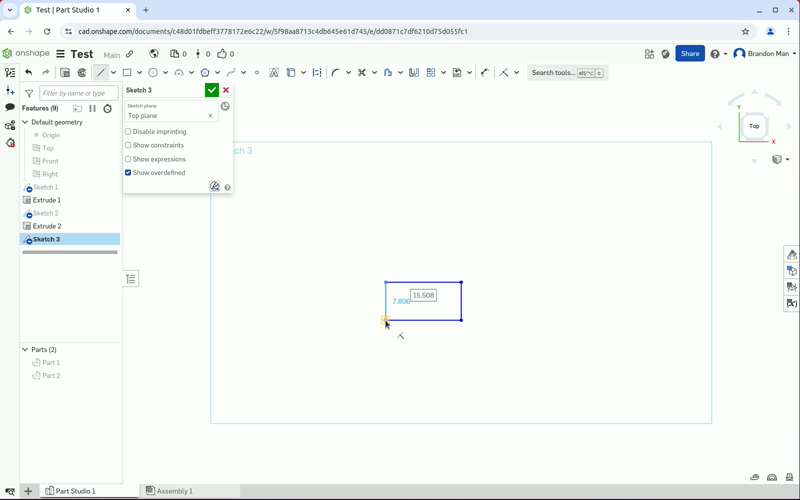
mouse_move(452, 314)
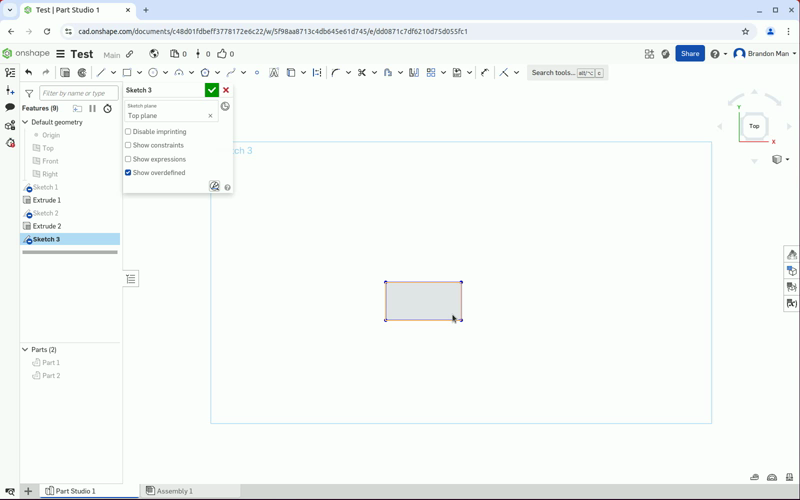
click(452, 314)
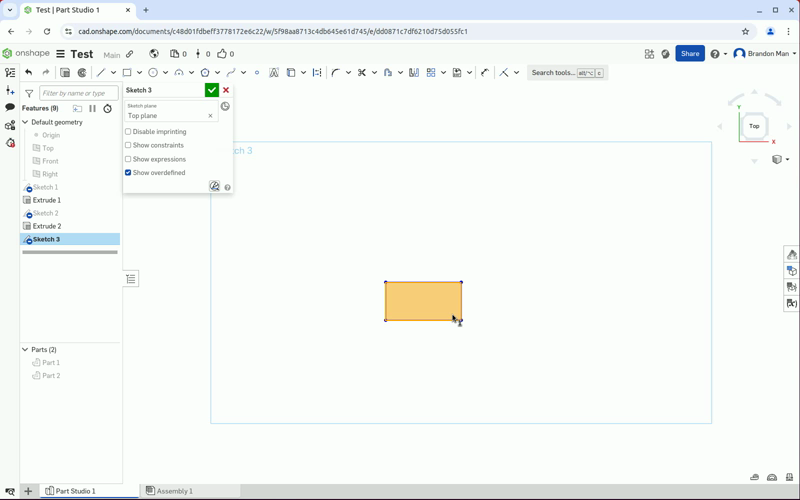
mouse_move(73, 352)
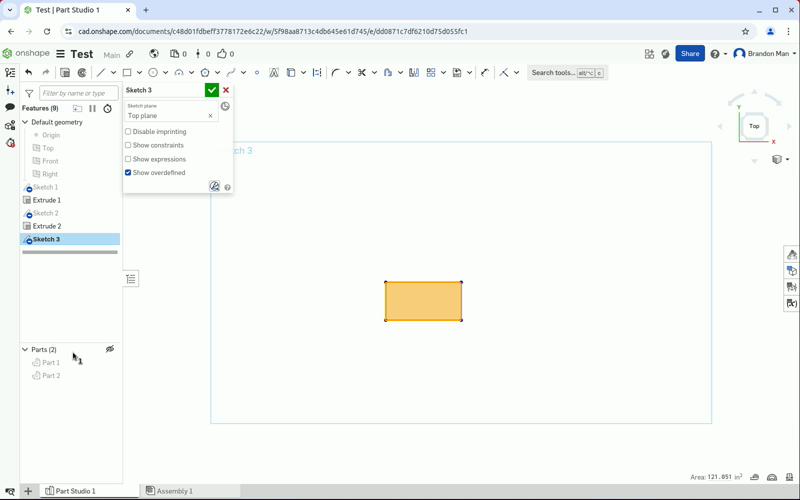
key(shift+y)
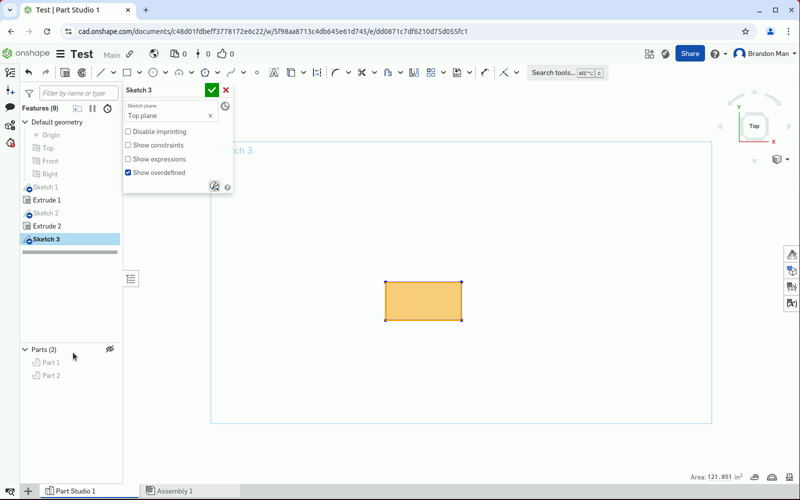
key(shift+e)
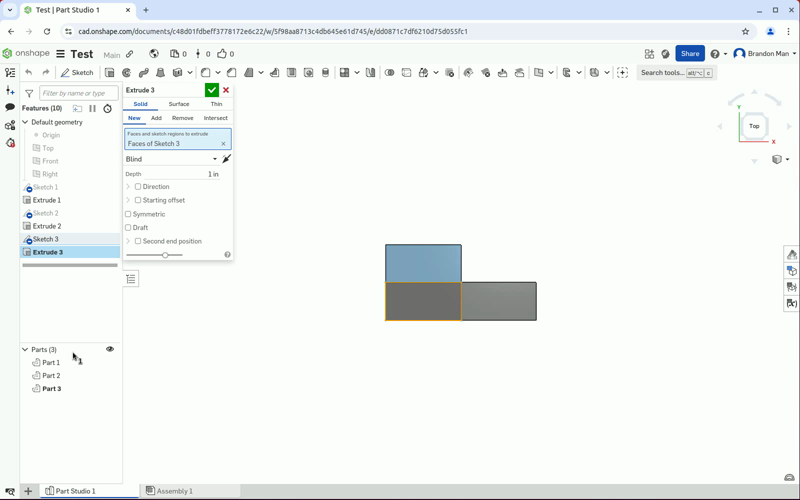
mouse_move(143, 106)
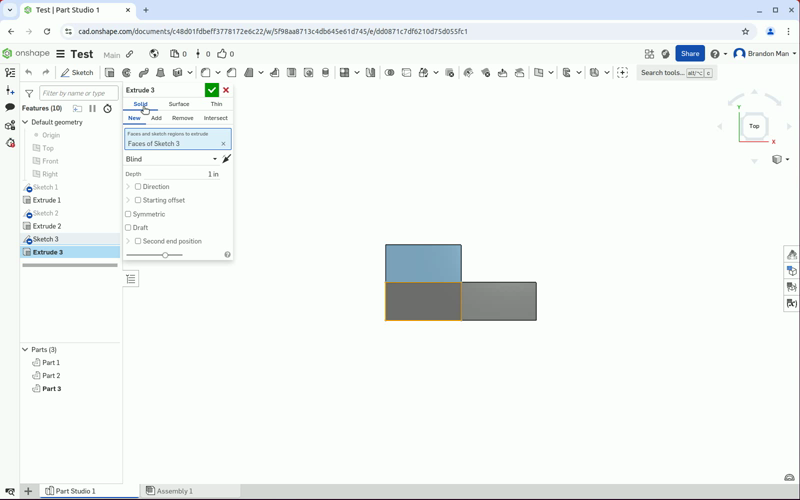
click(143, 106)
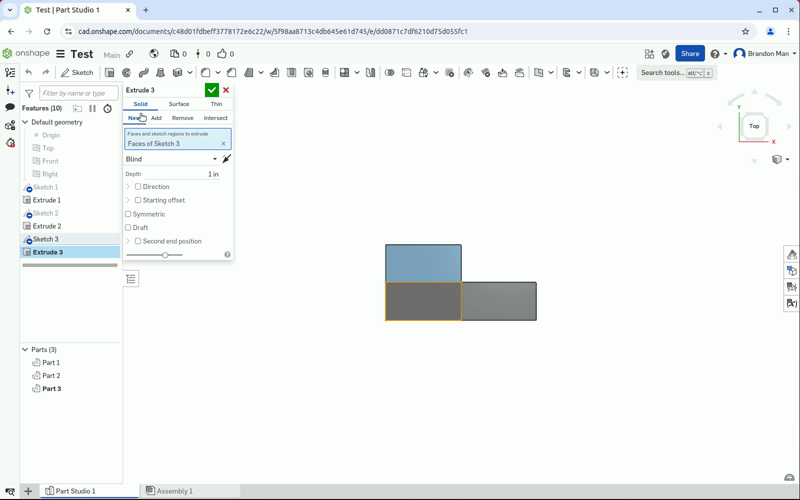
mouse_move(137, 120)
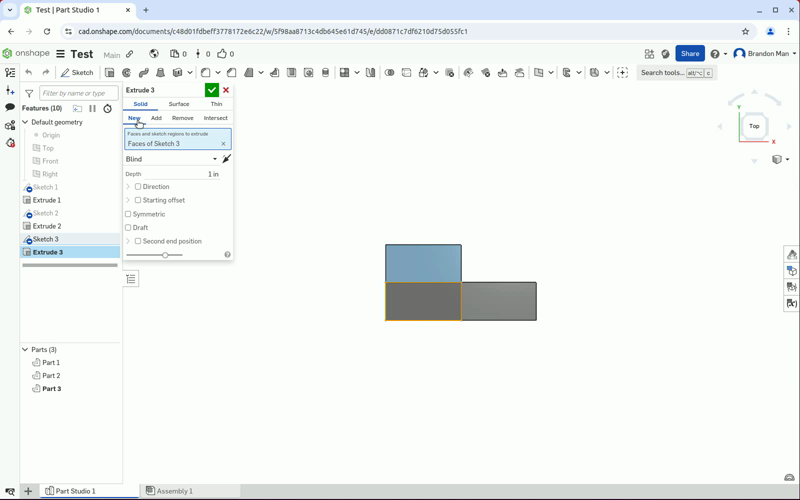
click(137, 120)
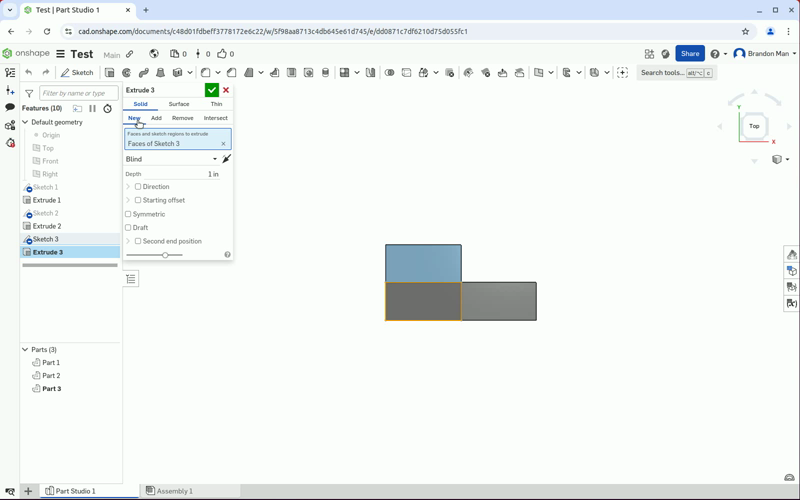
key(tab, 4)
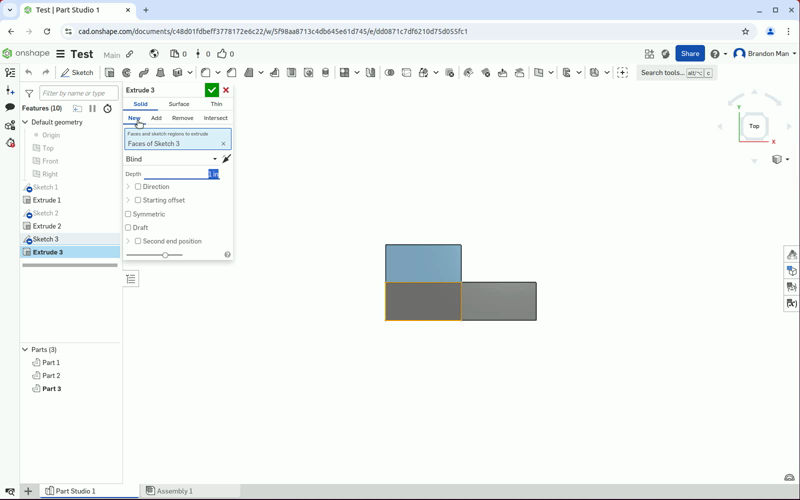
text(1.926)
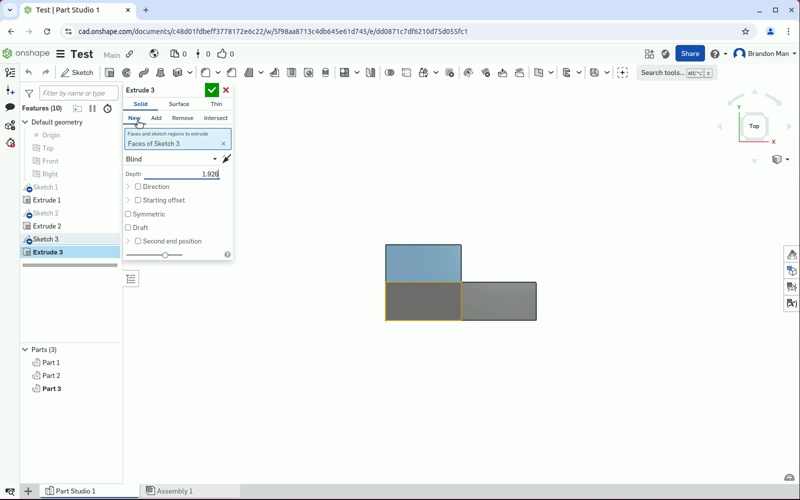
key(enter)
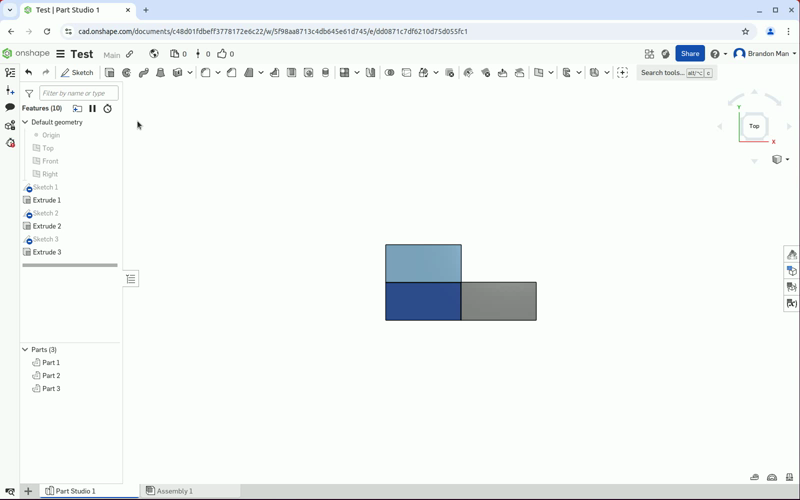
key(shift+h)
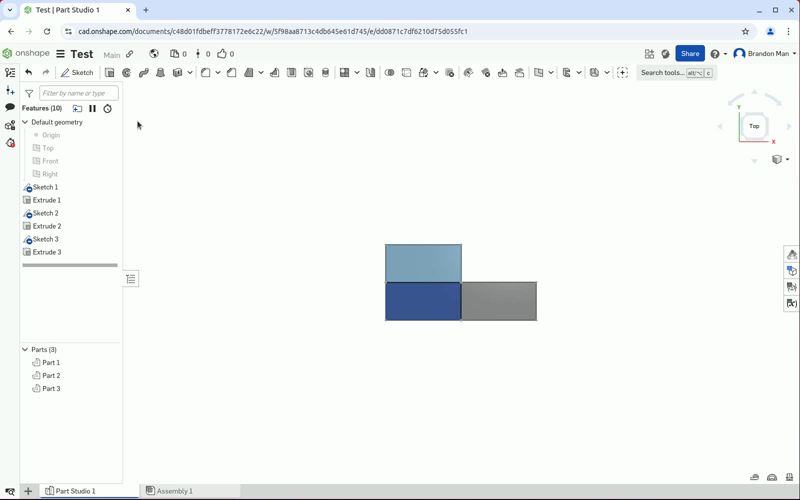
key(shift+h)
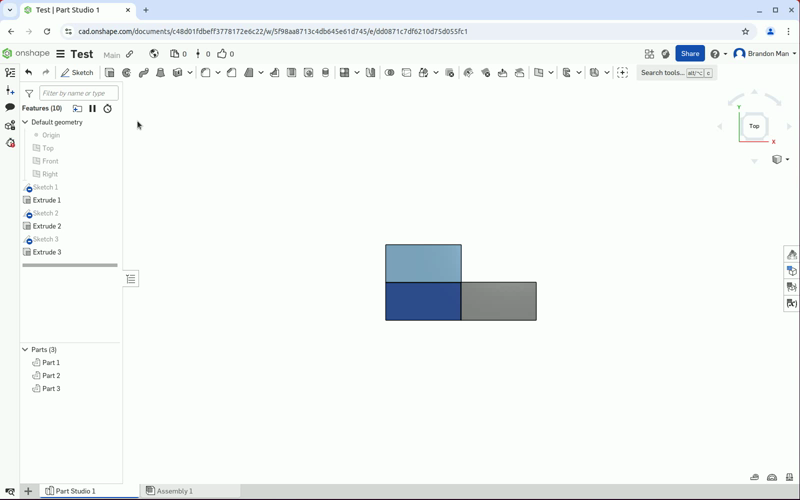
mouse_move(73, 189)
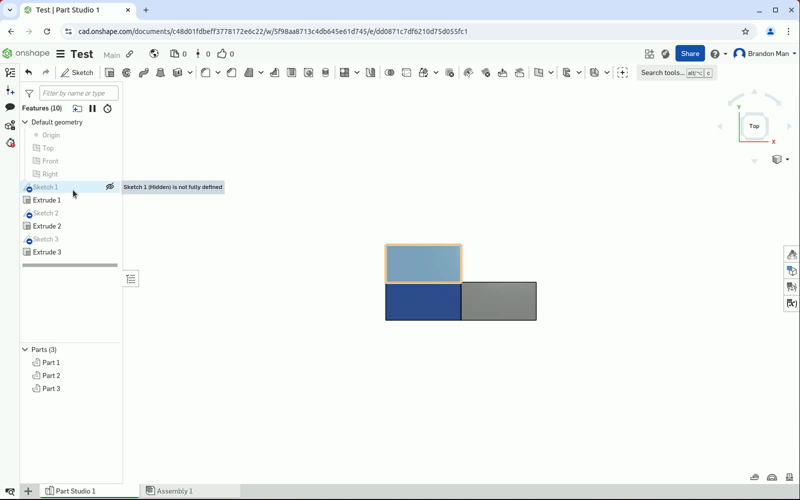
click(73, 189)
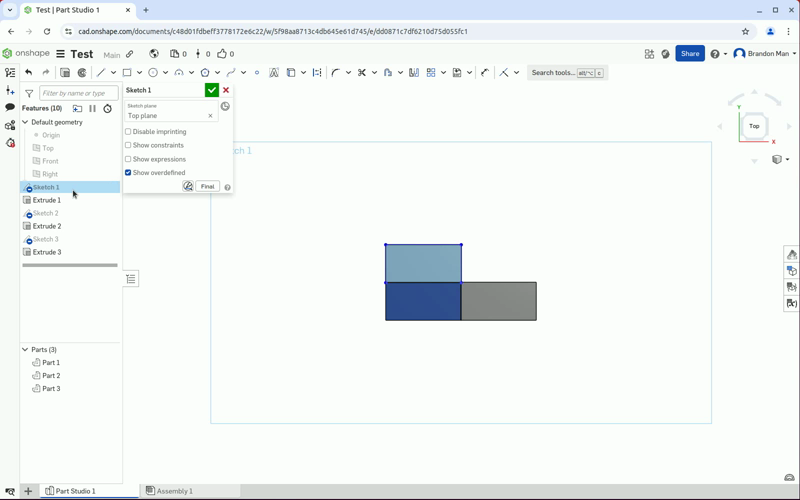
mouse_move(229, 92)
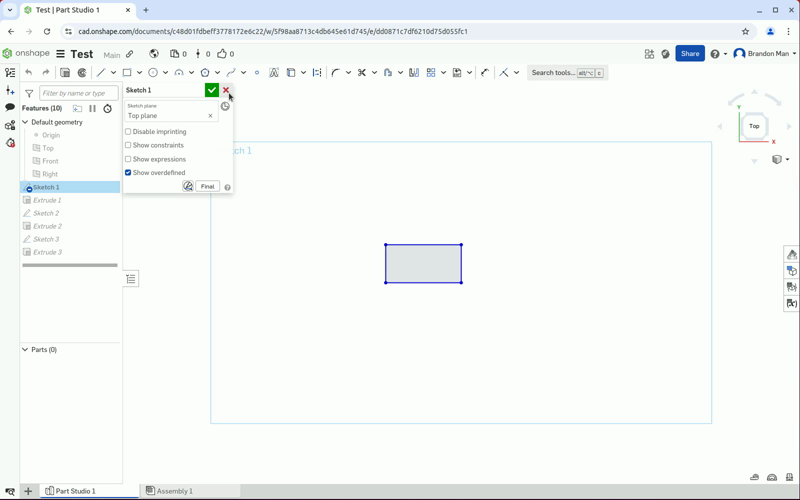
click(229, 92)
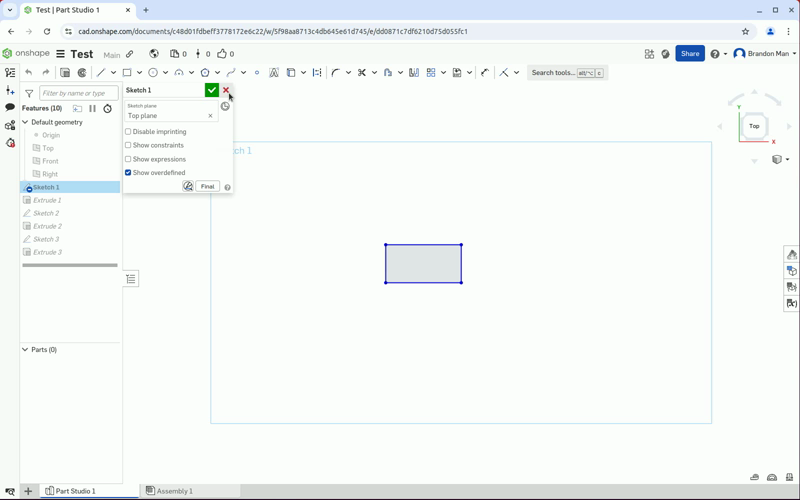
key(shift+s)
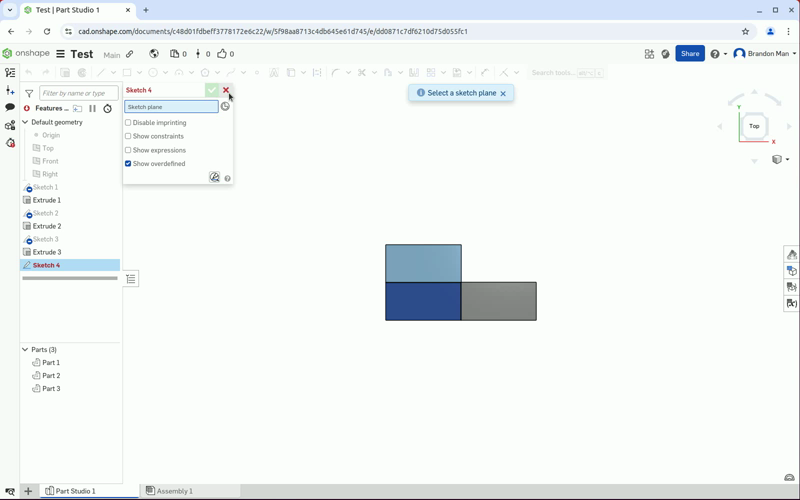
mouse_move(73, 150)
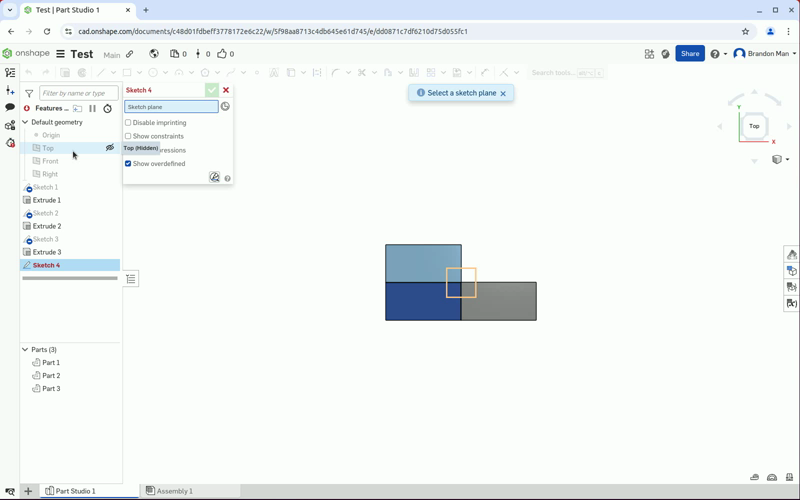
click(73, 150)
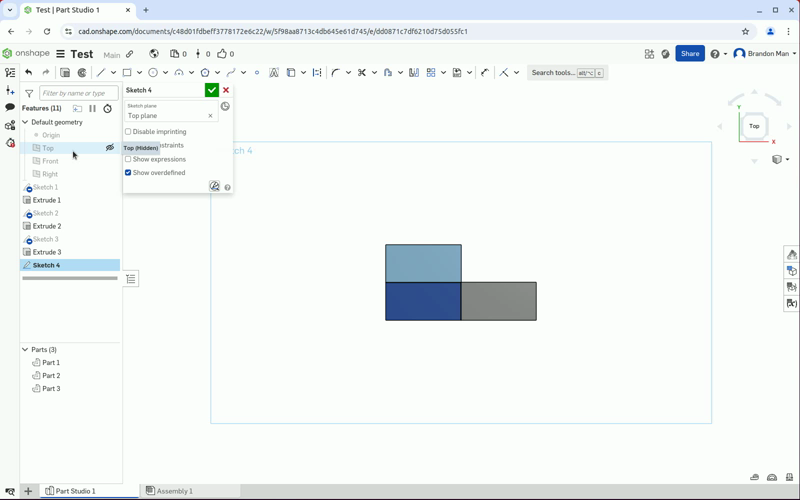
mouse_move(73, 352)
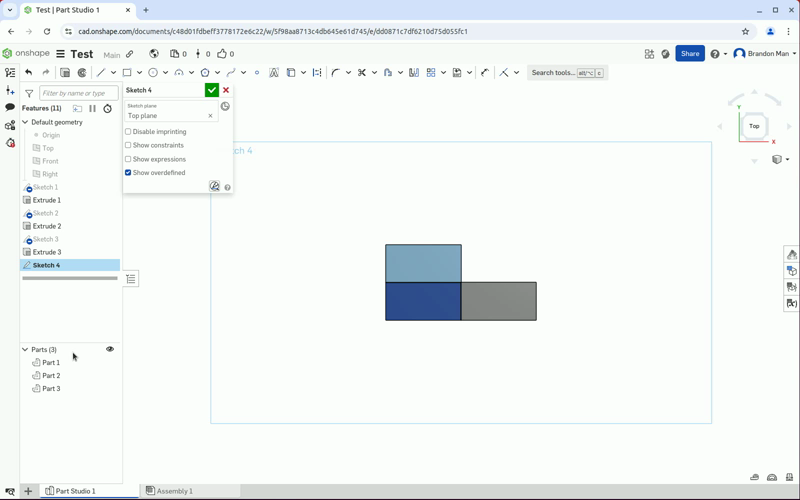
key(y)
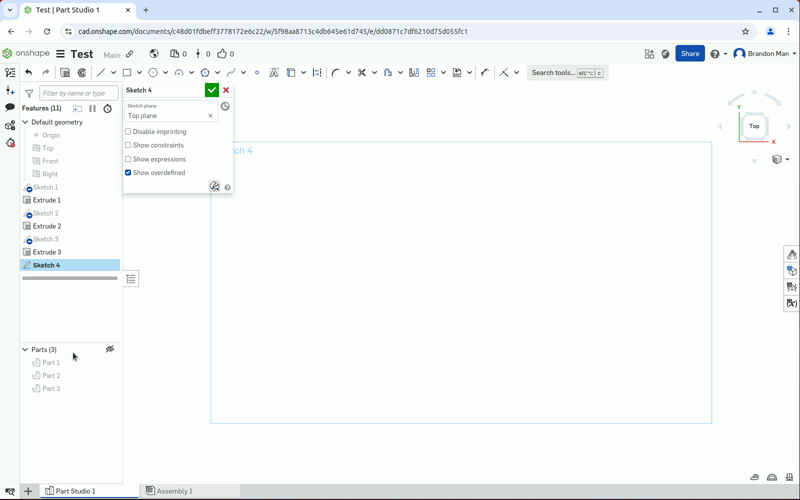
key(l)
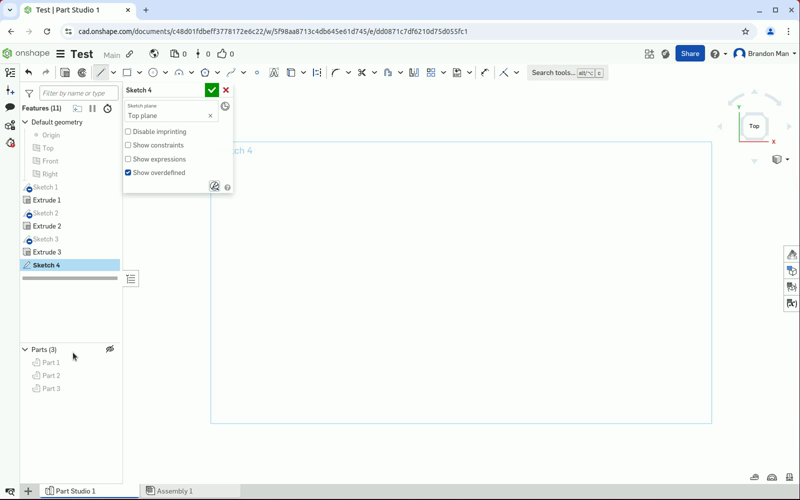
key_down(shift)
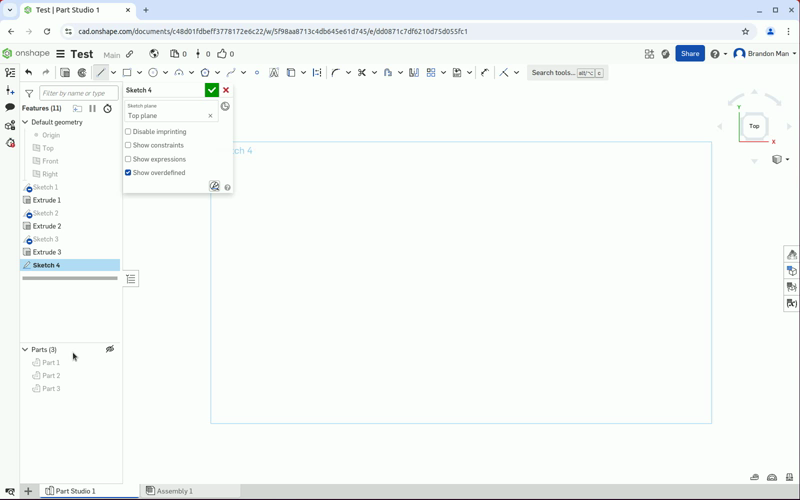
mouse_move(385, 320)
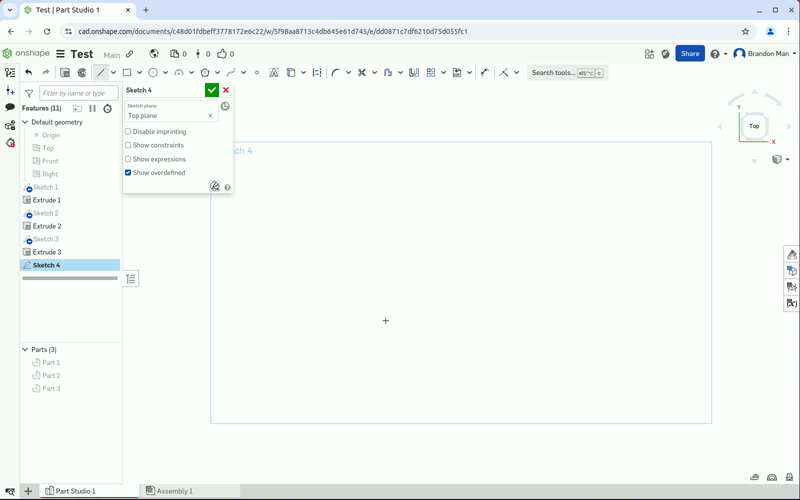
click(385, 320)
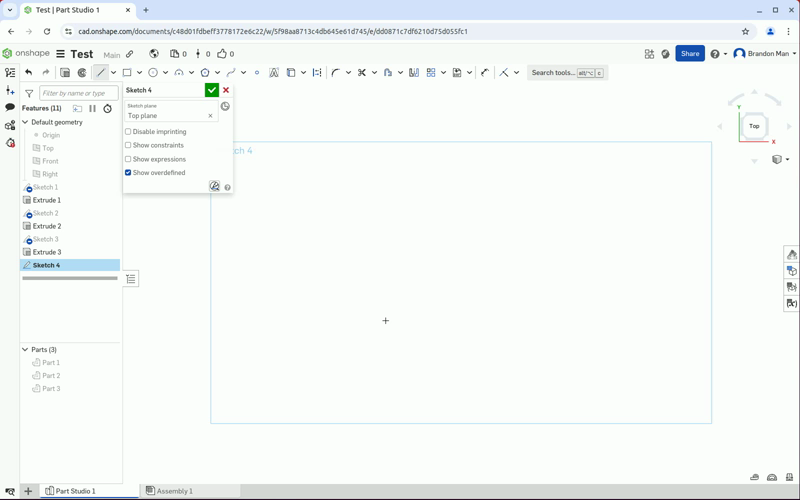
key_up(shift)
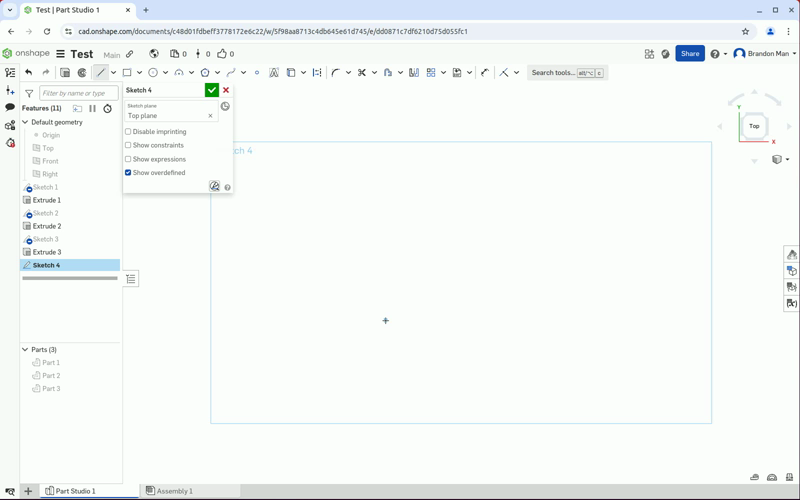
key_down(shift)
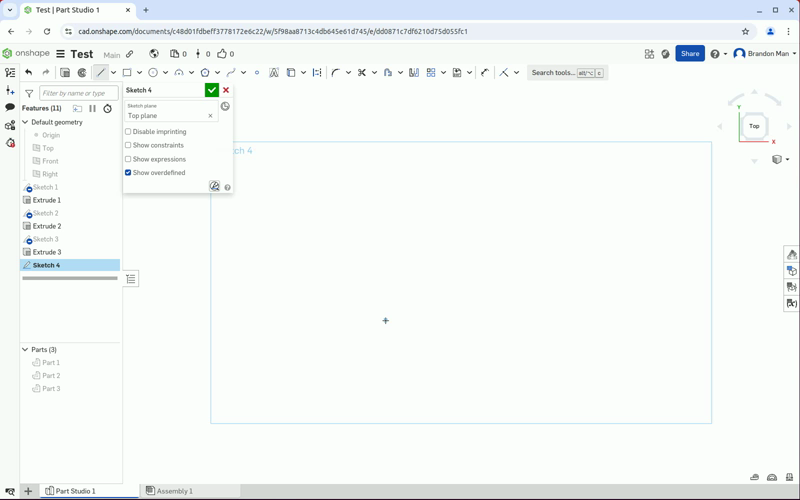
mouse_move(415, 320)
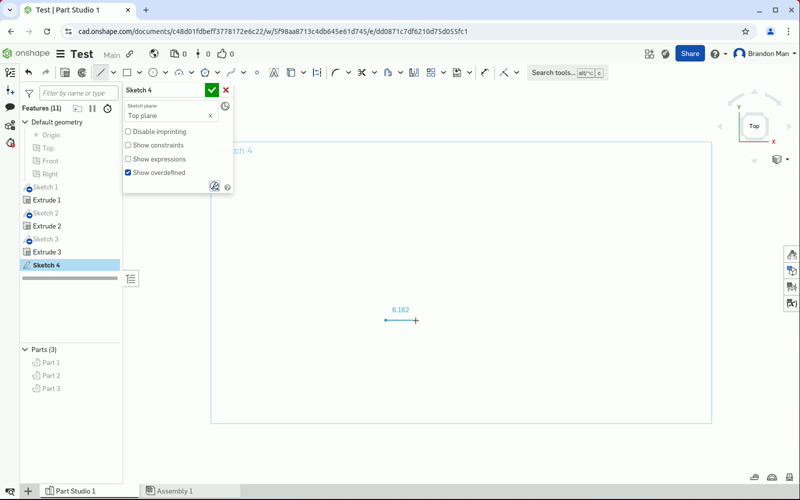
mouse_move(385, 282)
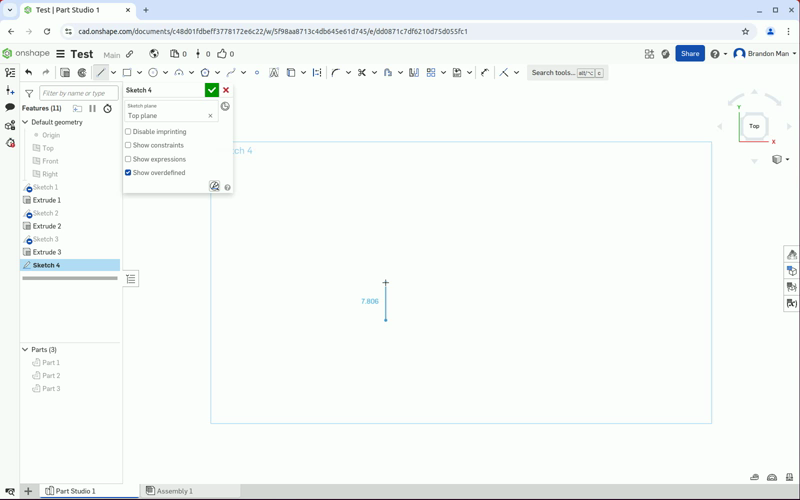
click(385, 282)
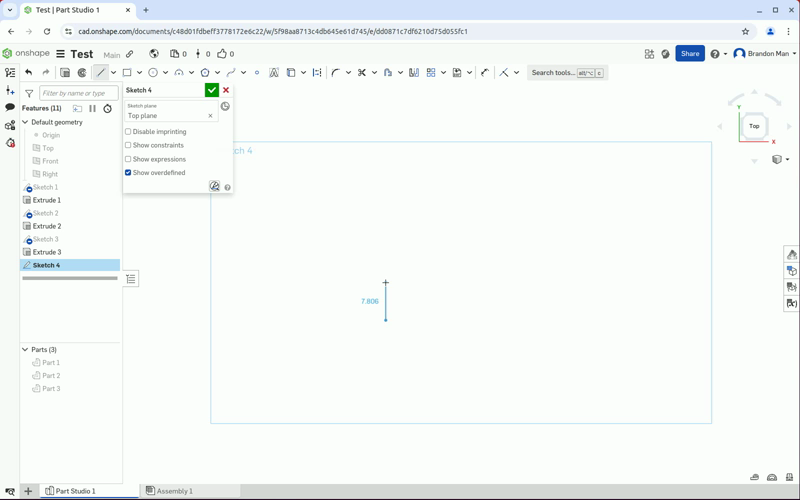
key_up(shift)
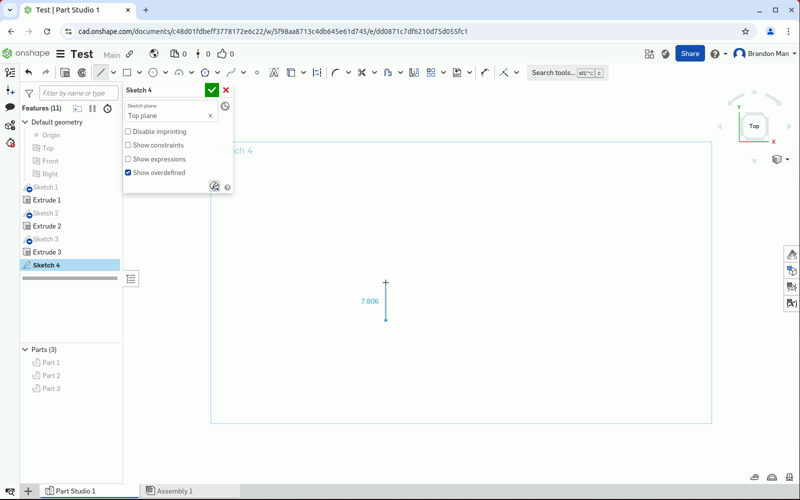
key_down(shift)
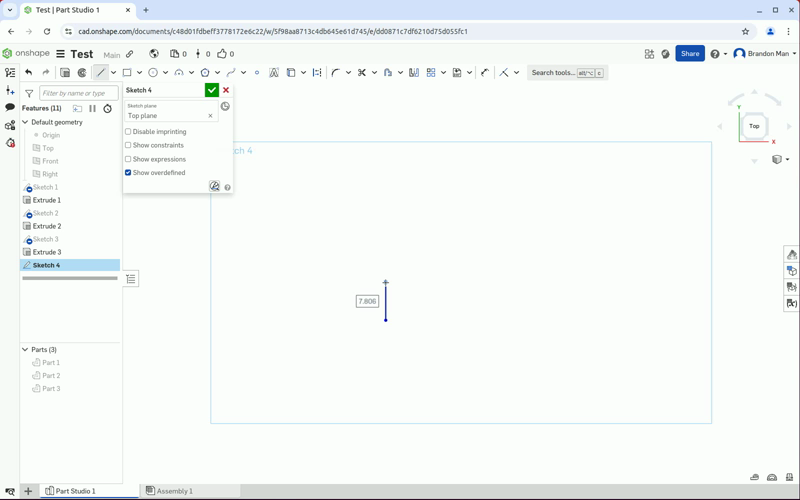
mouse_move(415, 282)
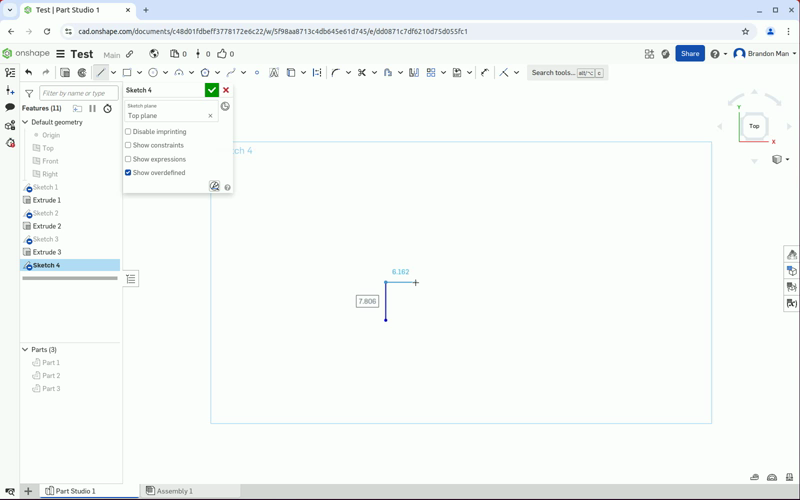
mouse_move(385, 245)
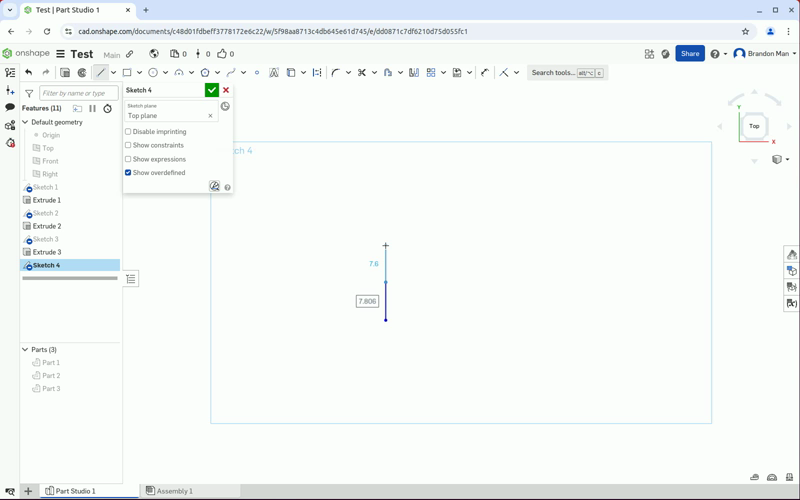
click(385, 245)
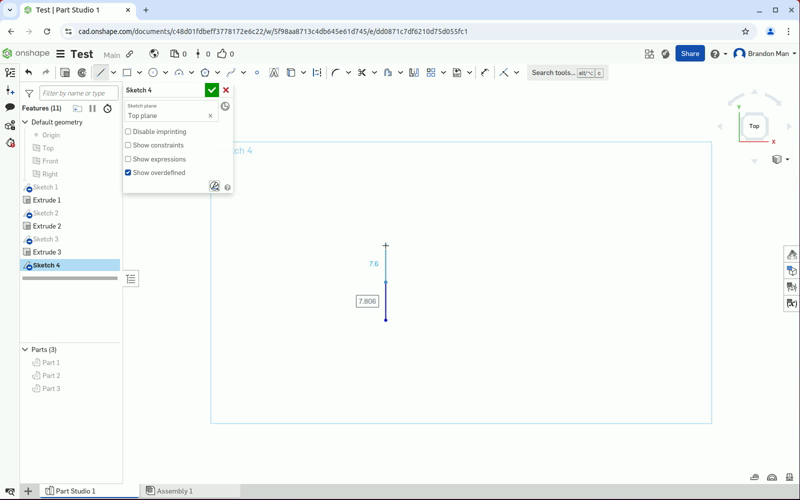
key_up(shift)
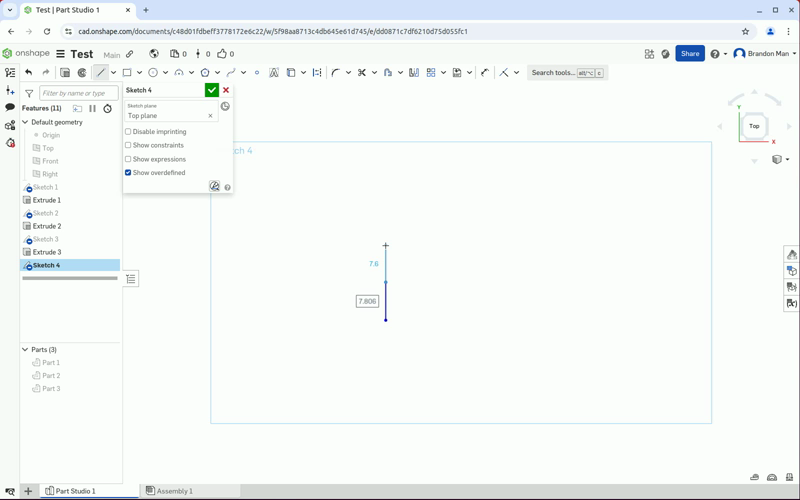
key(esc)
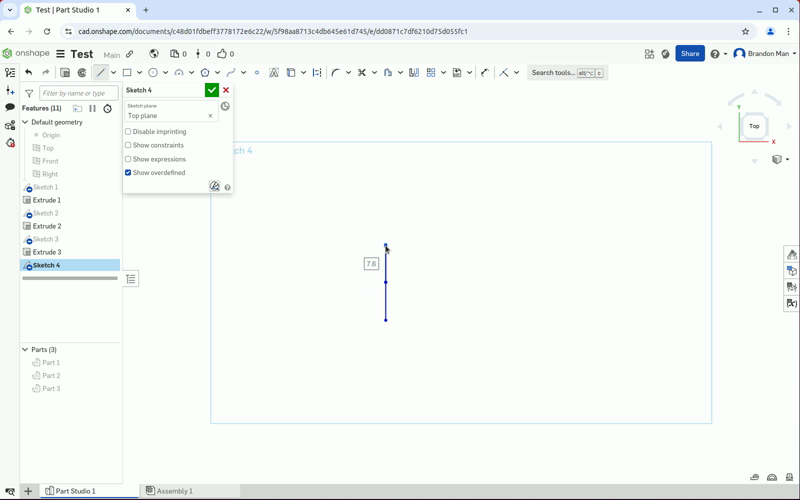
key(a)
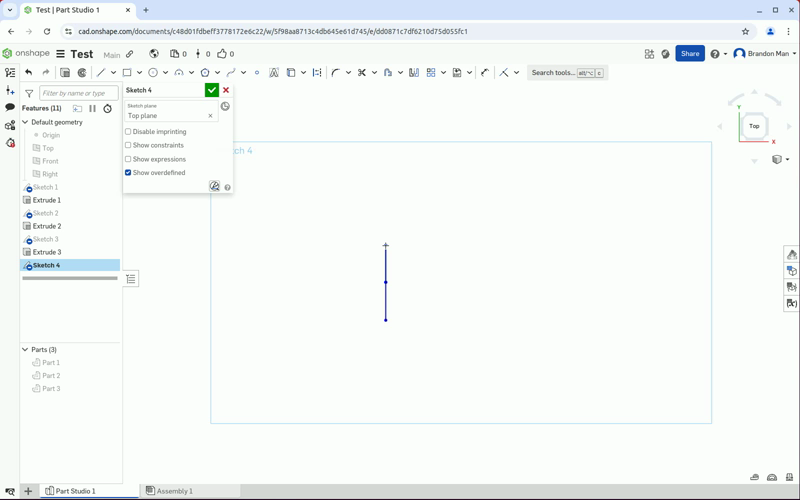
mouse_move(385, 245)
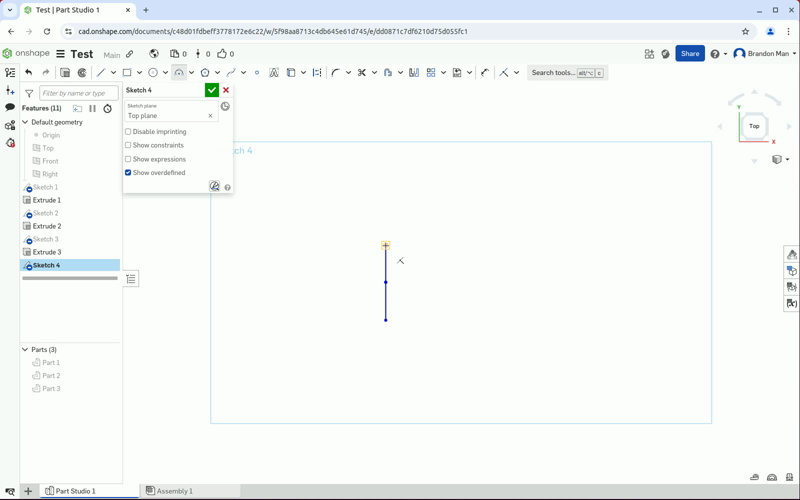
click(385, 245)
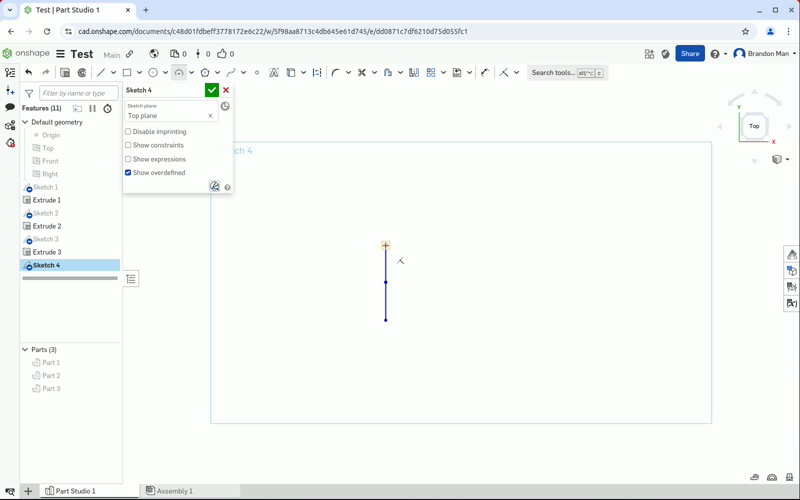
mouse_move(385, 320)
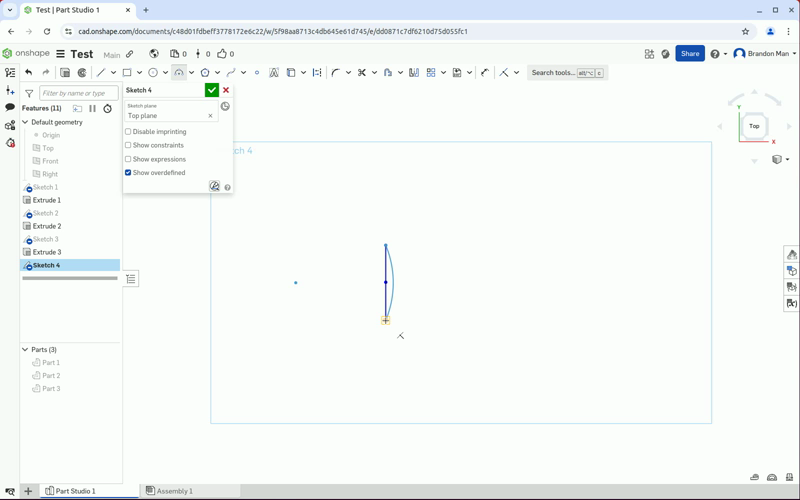
click(385, 320)
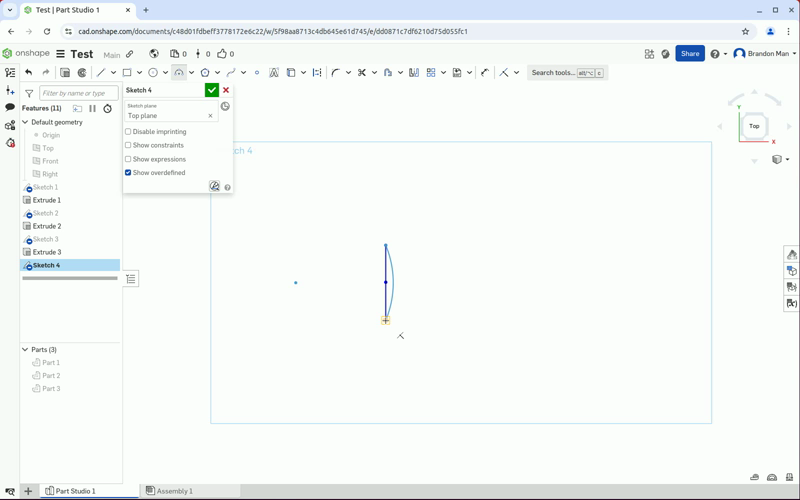
key_down(shift)
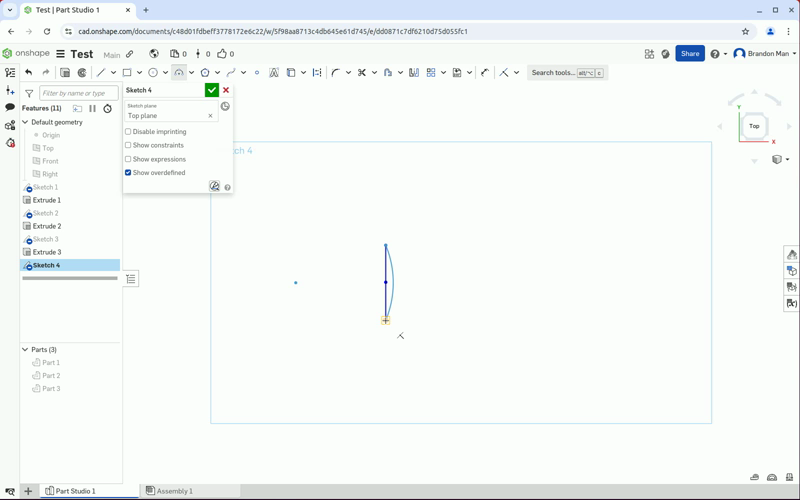
mouse_move(347, 282)
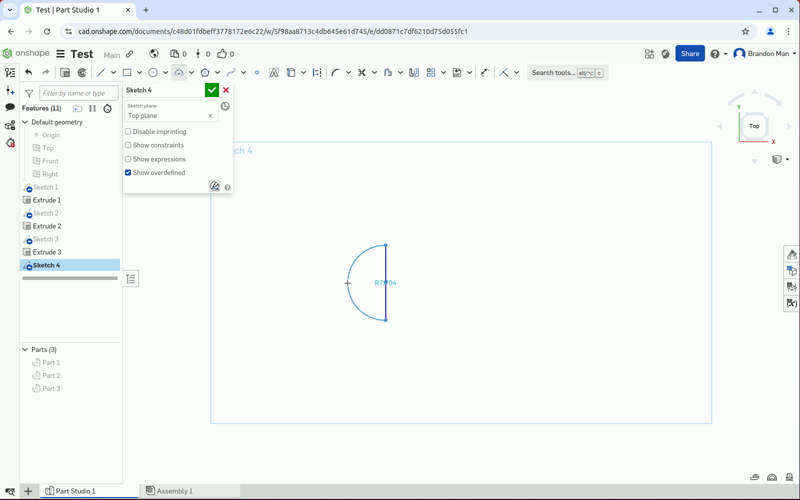
click(347, 282)
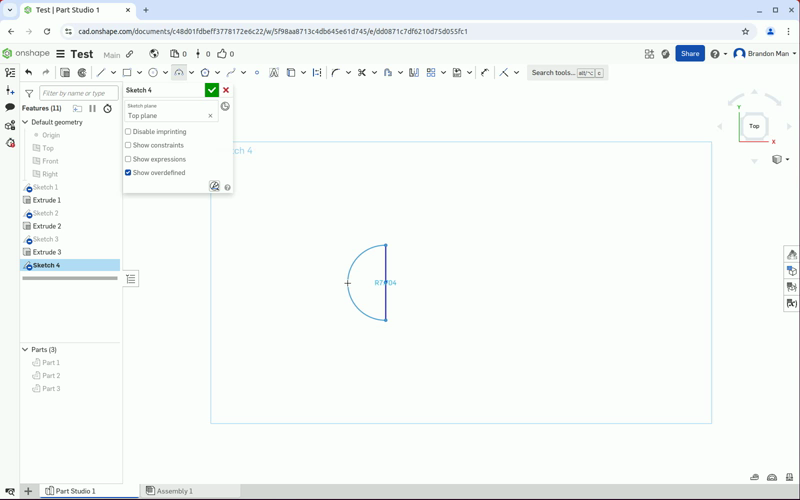
key_up(shift)
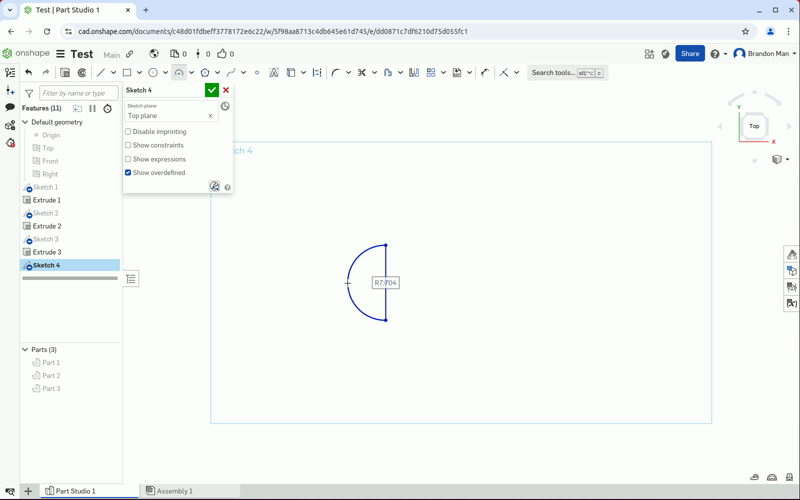
key(esc)
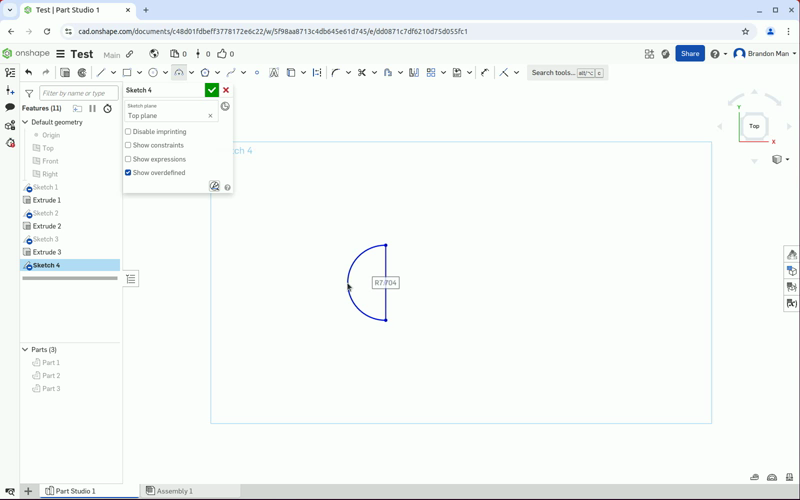
mouse_move(350, 278)
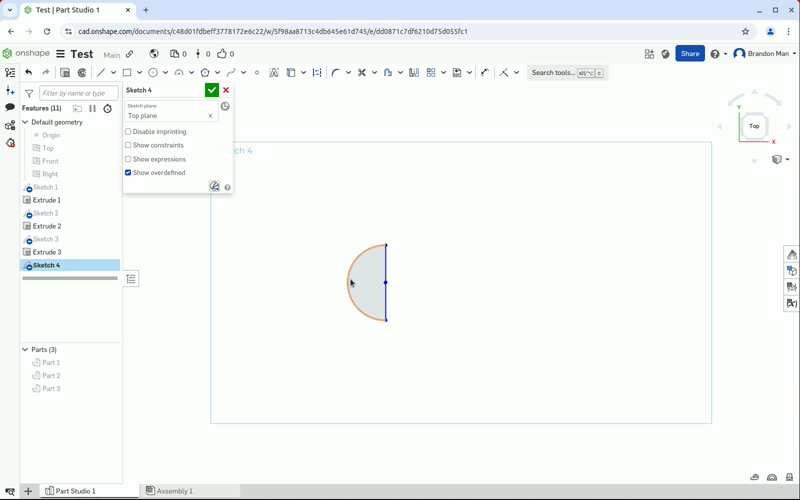
scroll(6)
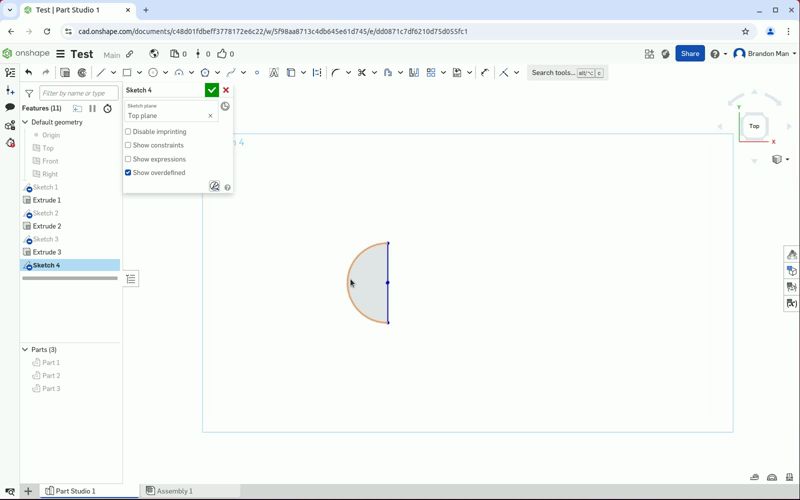
scroll(6)
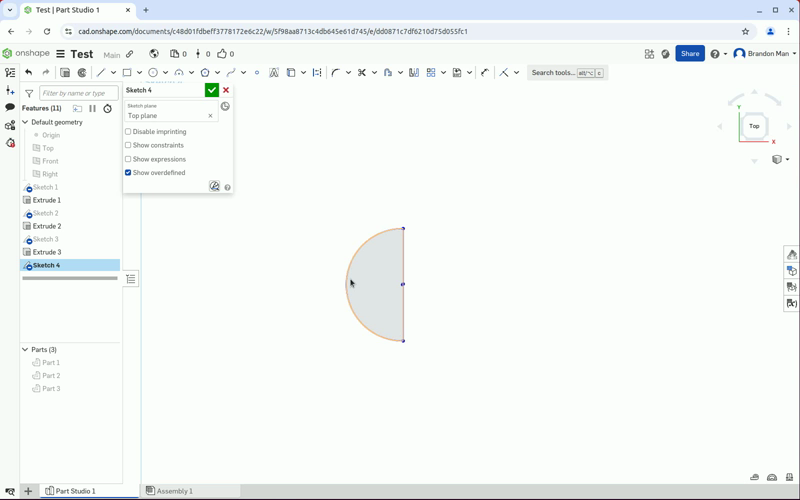
scroll(6)
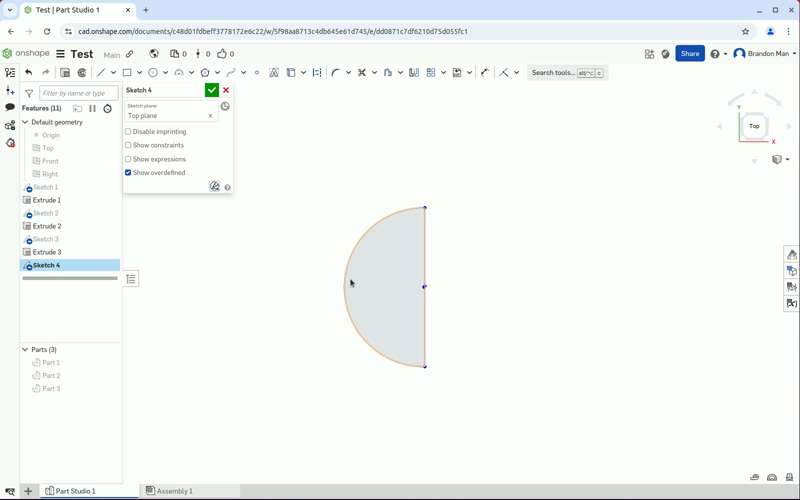
scroll(6)
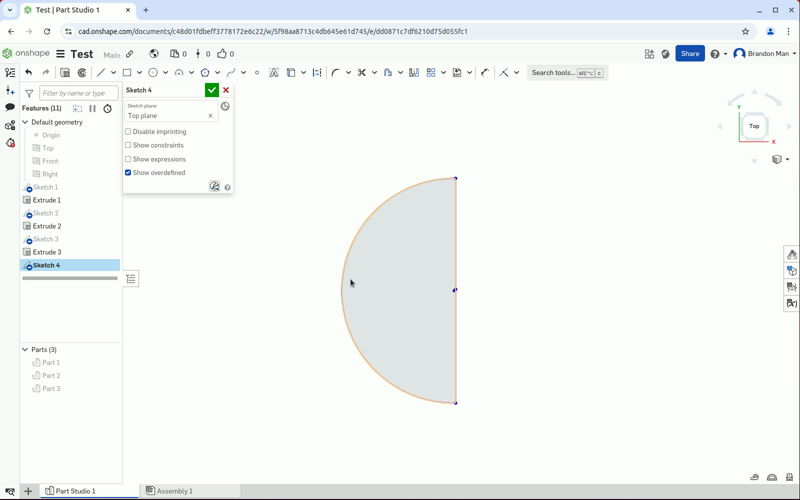
scroll(6)
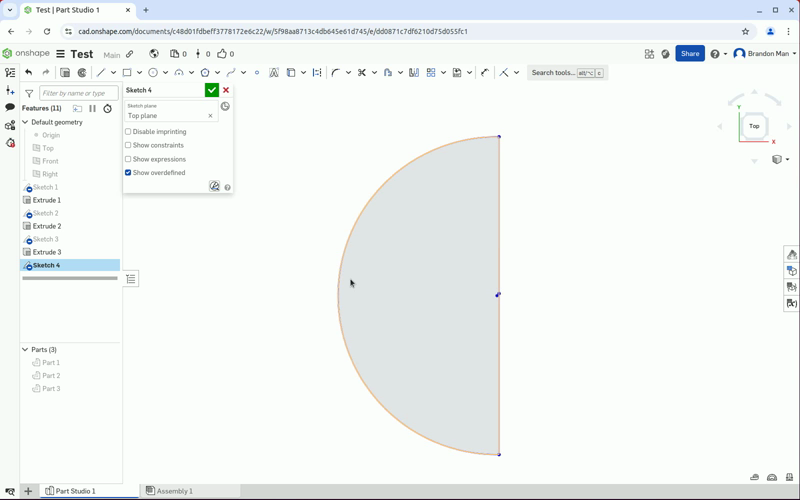
scroll(6)
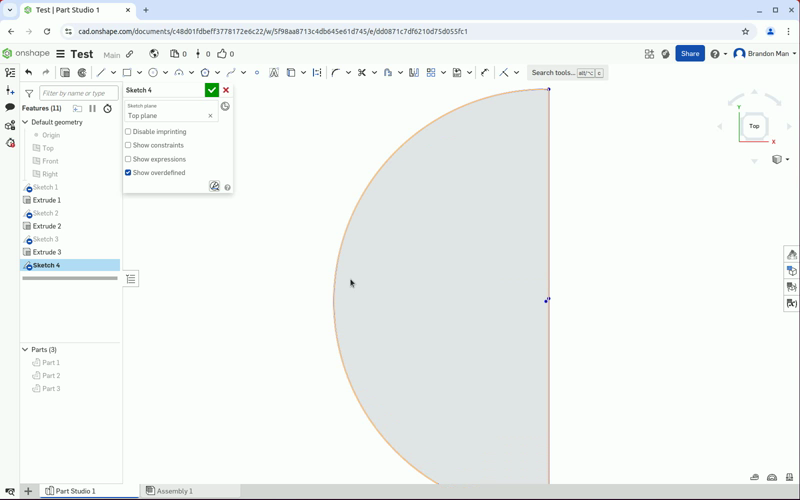
scroll(6)
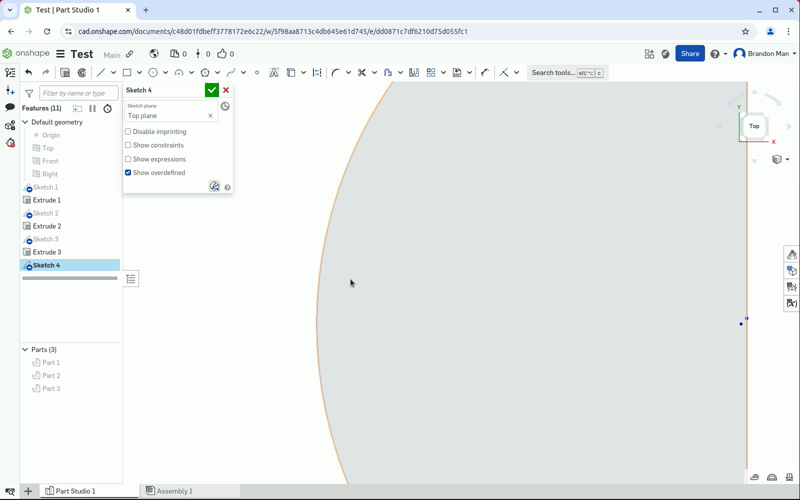
click(350, 278)
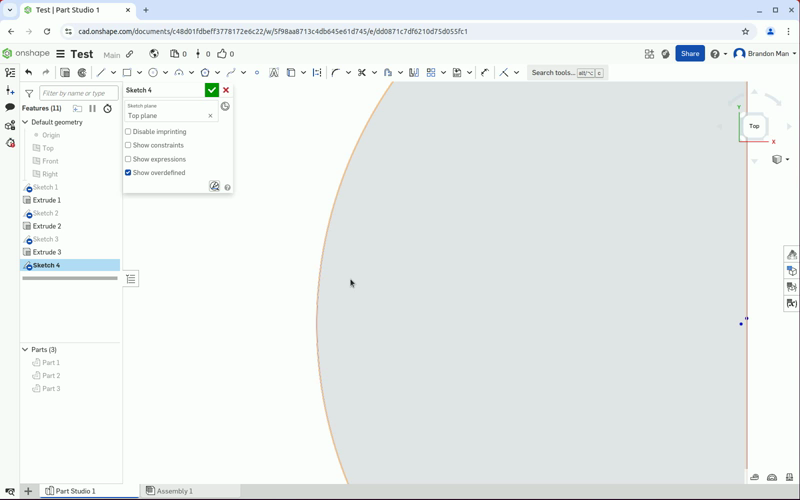
scroll(-6)
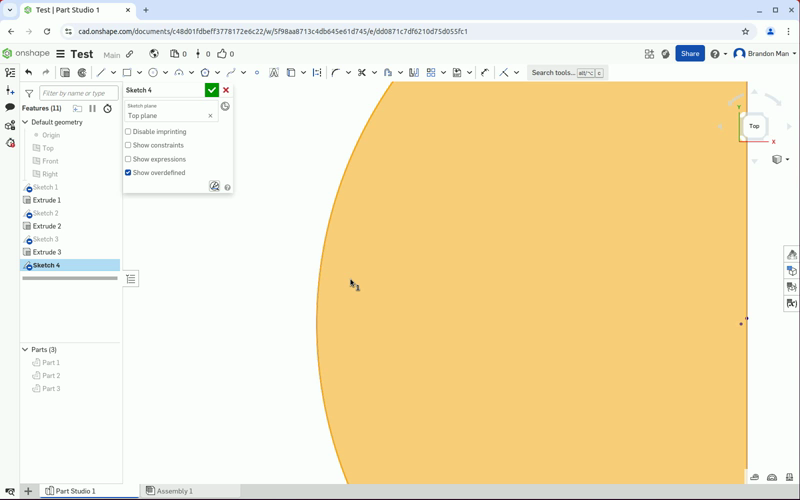
scroll(-6)
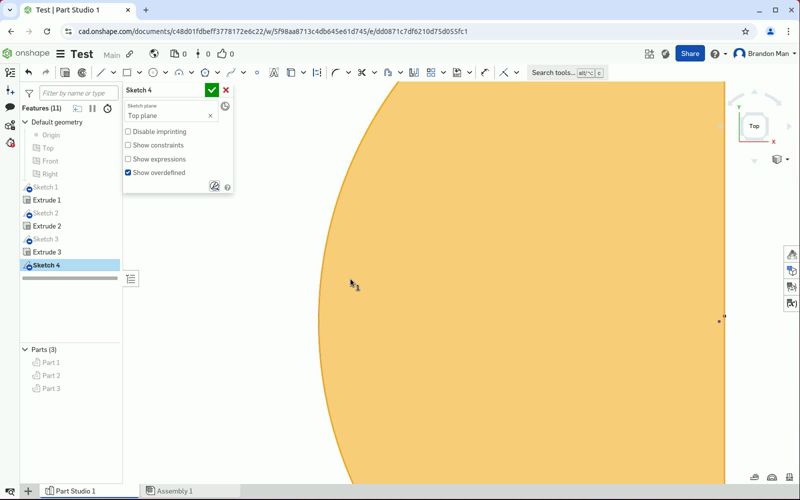
scroll(-6)
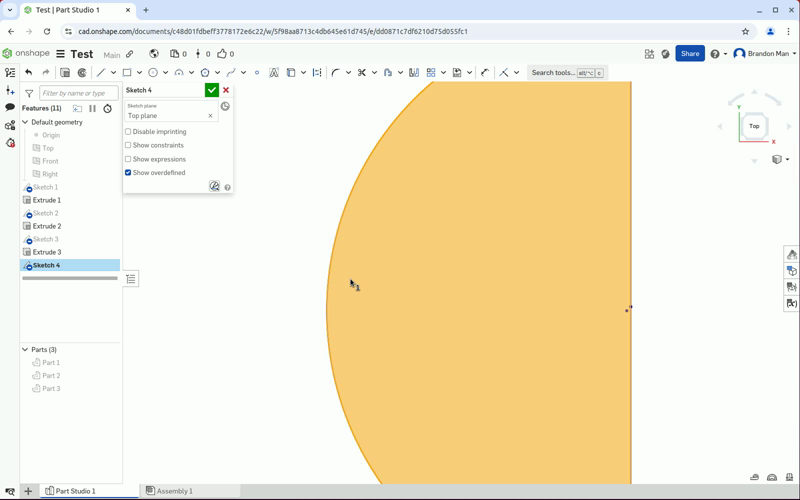
scroll(-6)
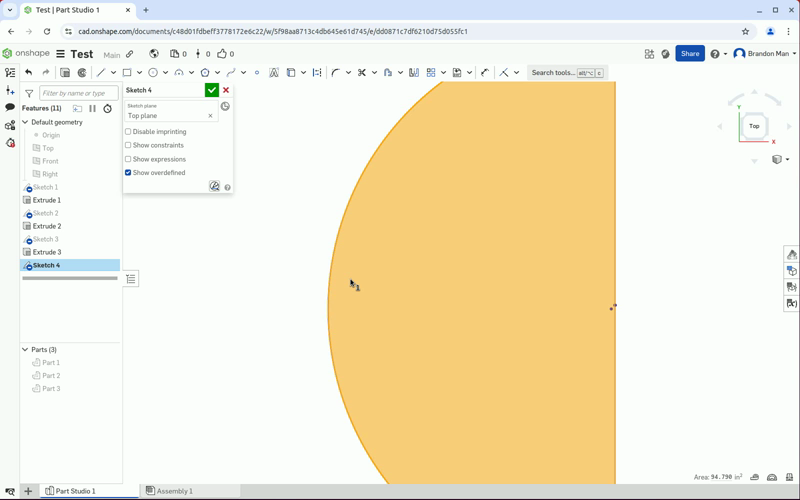
scroll(-6)
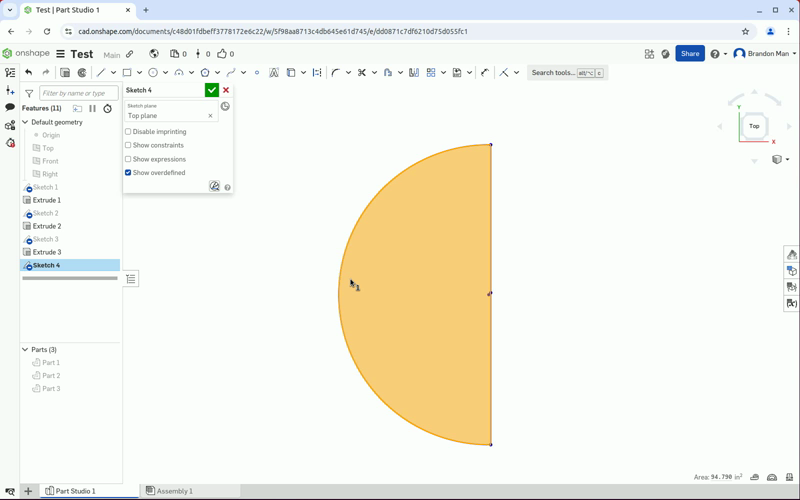
scroll(-6)
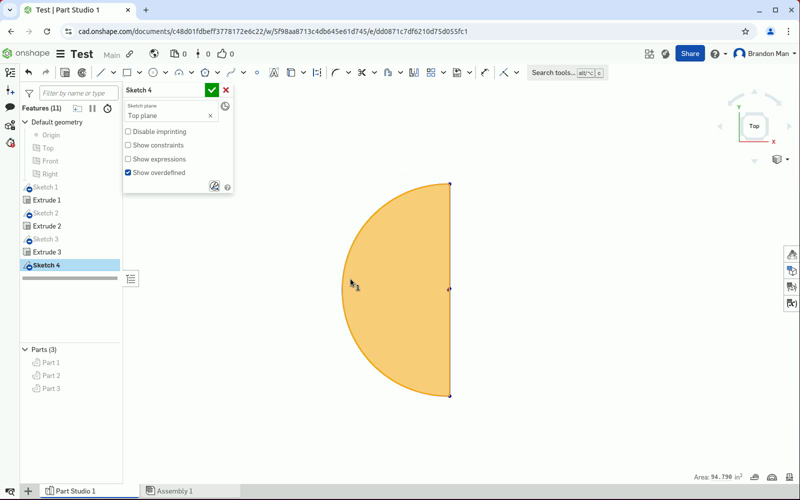
scroll(-6)
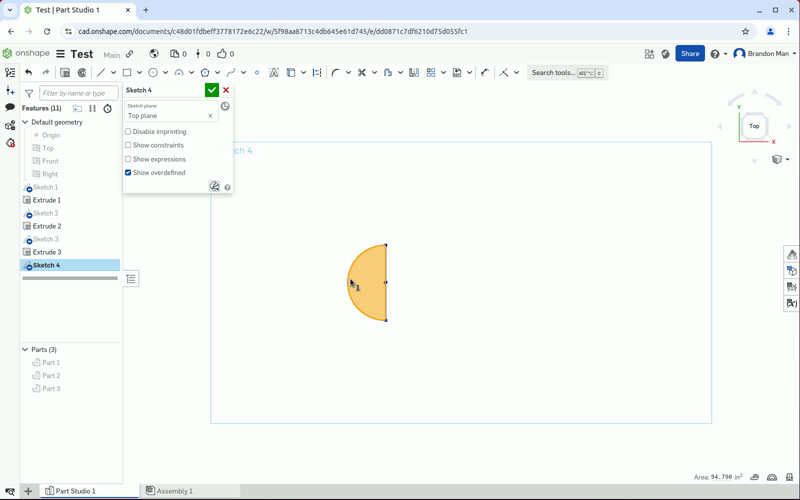
mouse_move(73, 352)
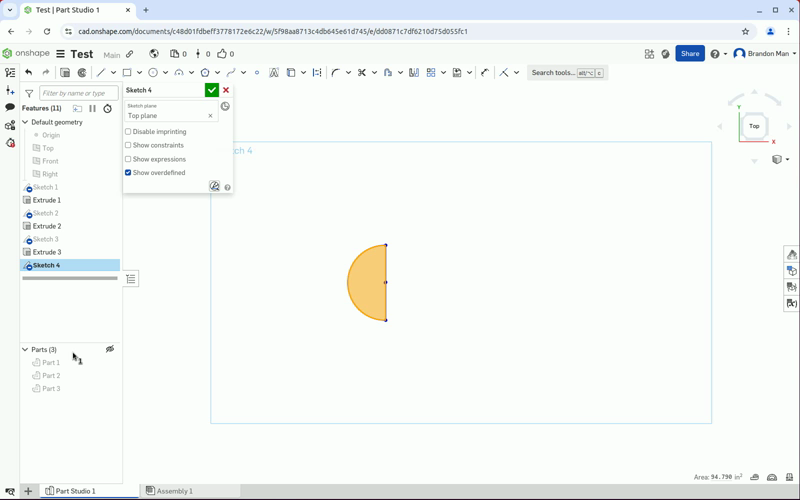
key(shift+y)
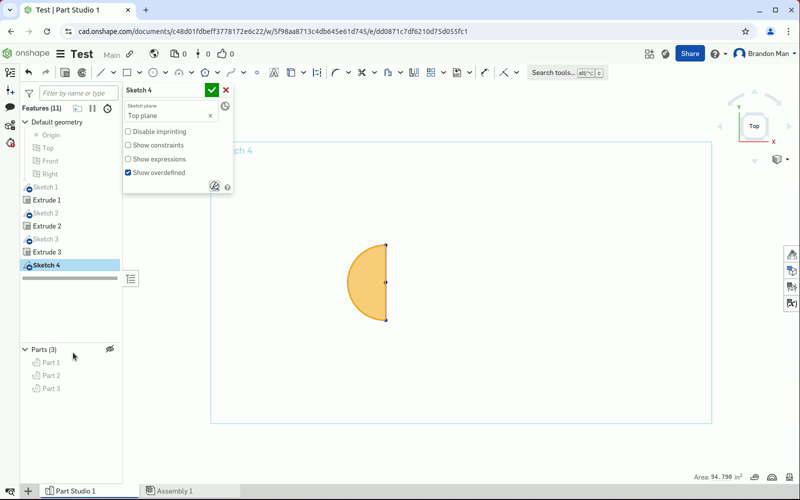
key(shift+e)
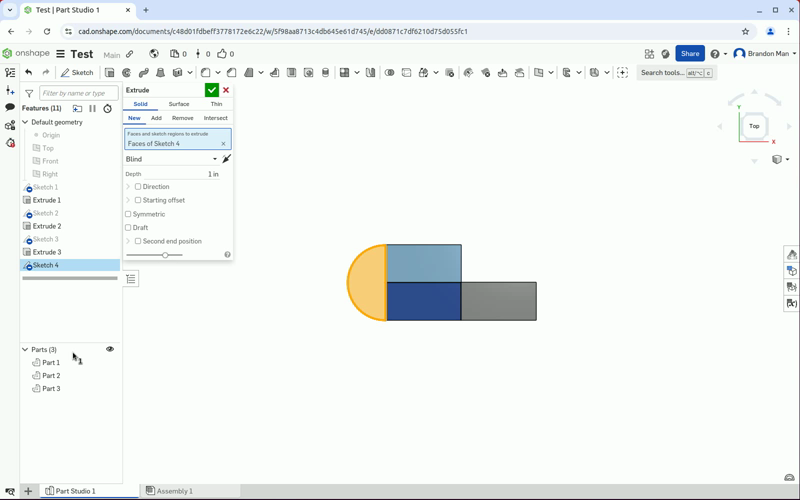
mouse_move(143, 106)
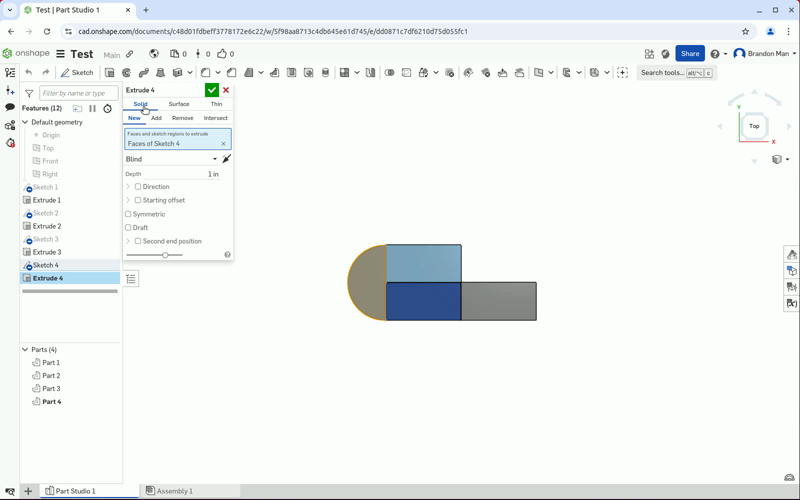
click(143, 106)
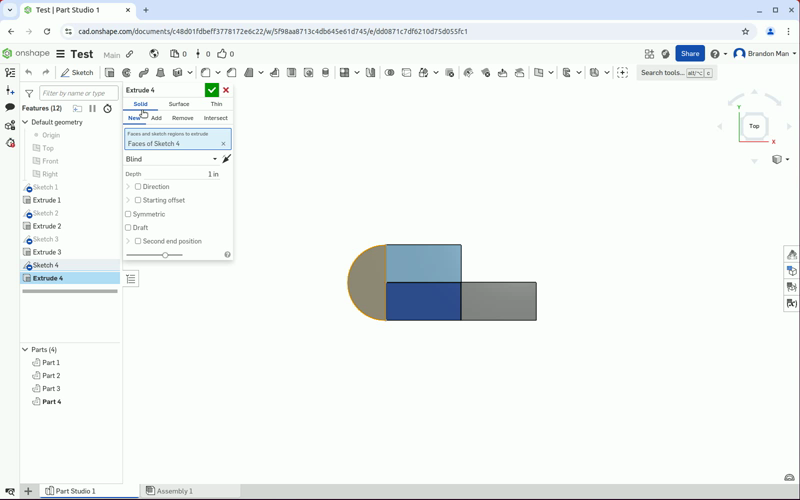
mouse_move(137, 120)
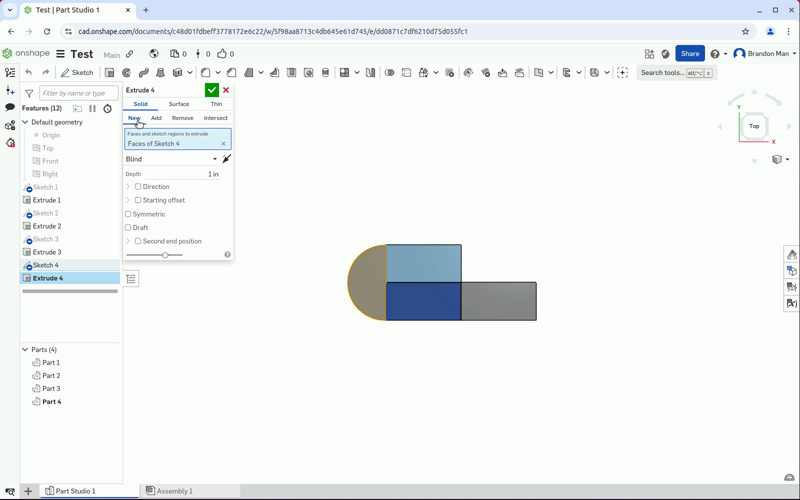
click(137, 120)
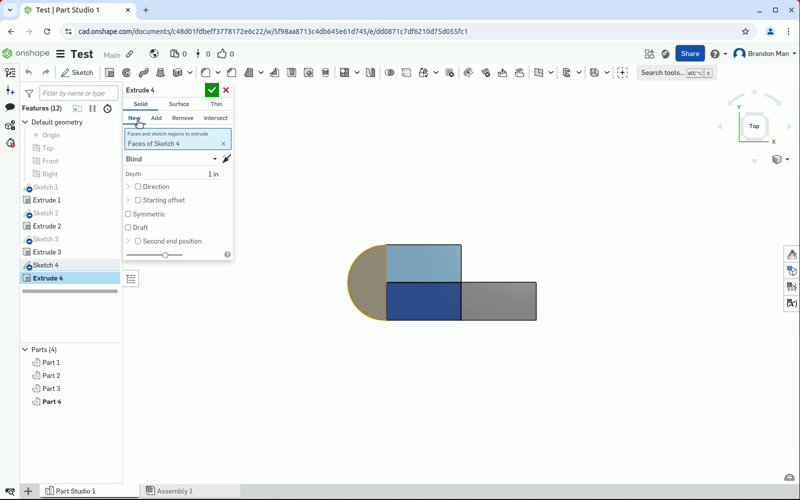
key(tab, 4)
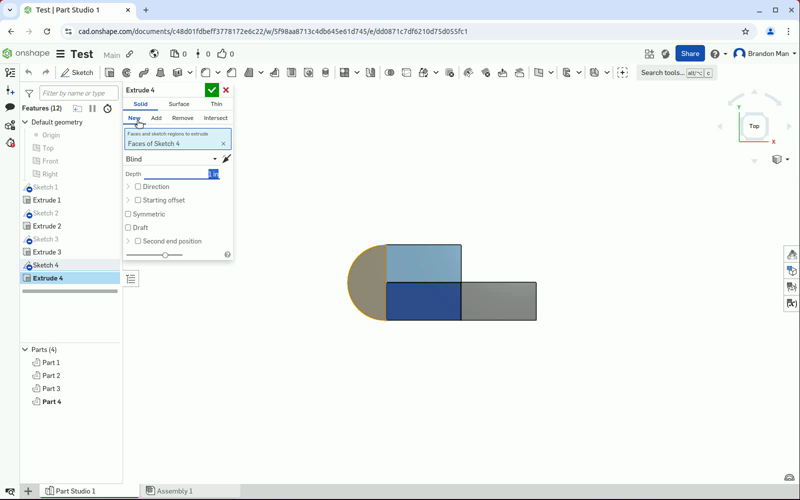
text(1.926)
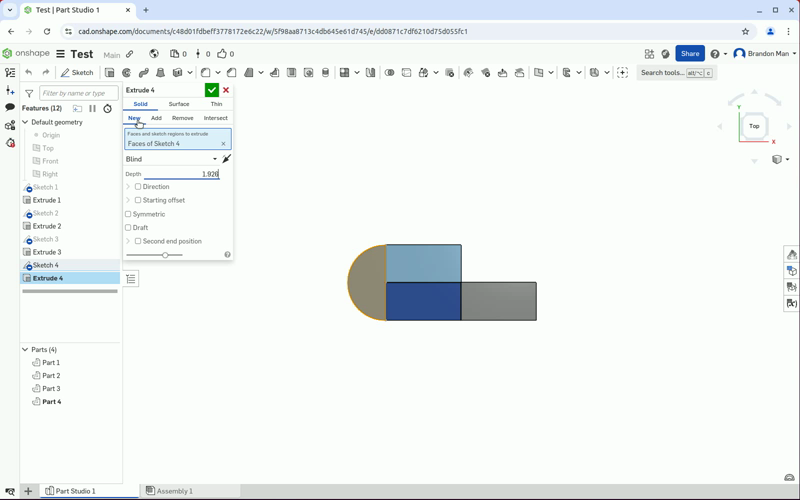
key(enter)
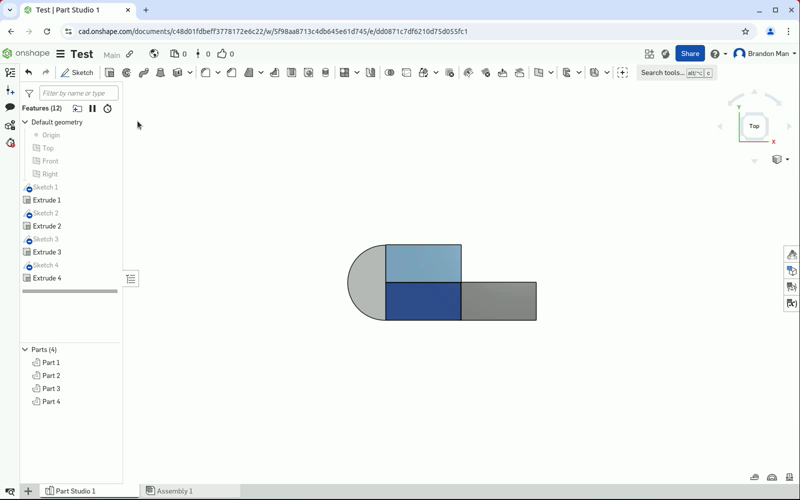
key(shift+h)
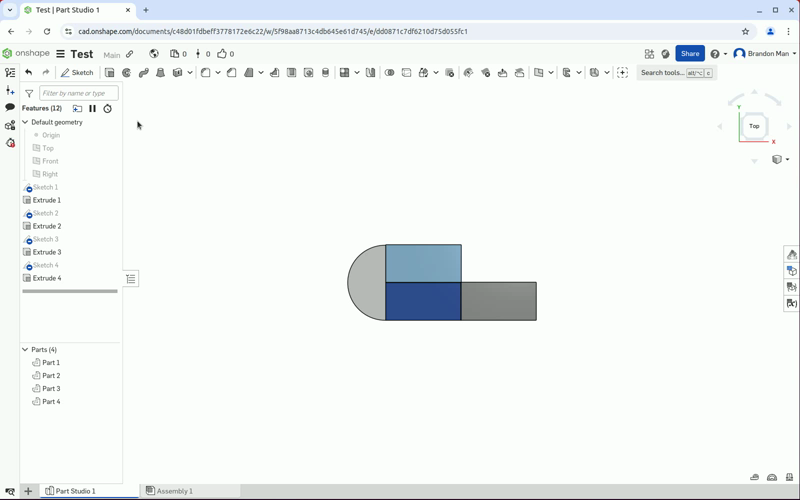
key(shift+h)
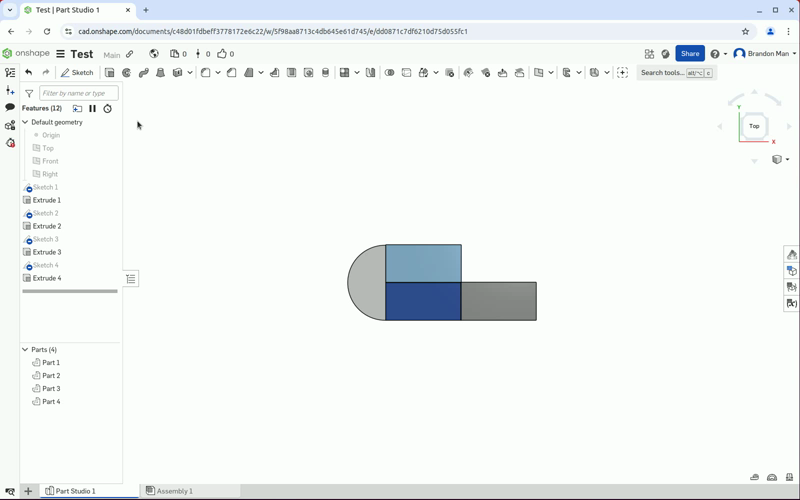
mouse_move(73, 189)
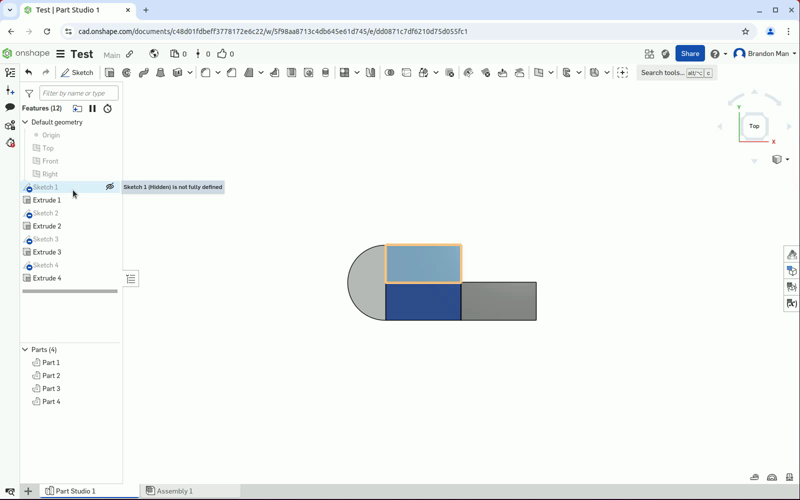
click(73, 189)
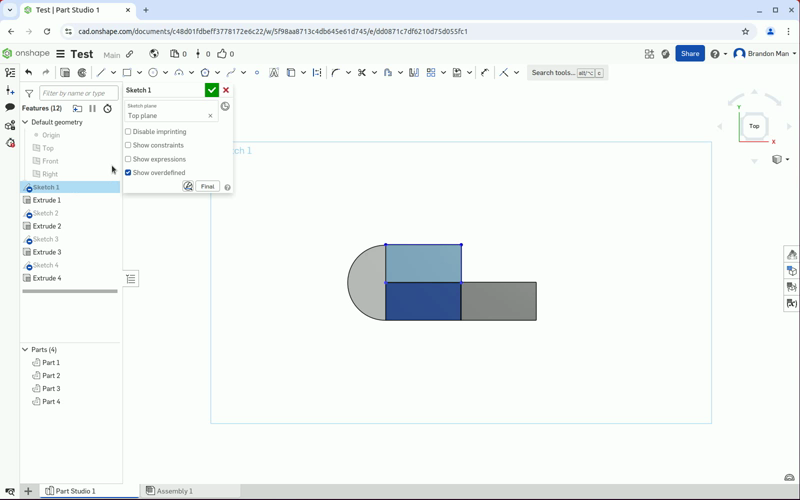
mouse_move(229, 92)
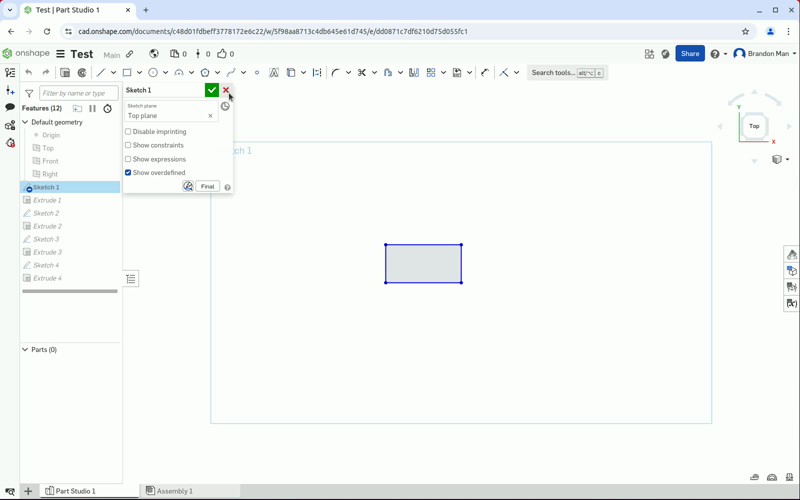
click(229, 92)
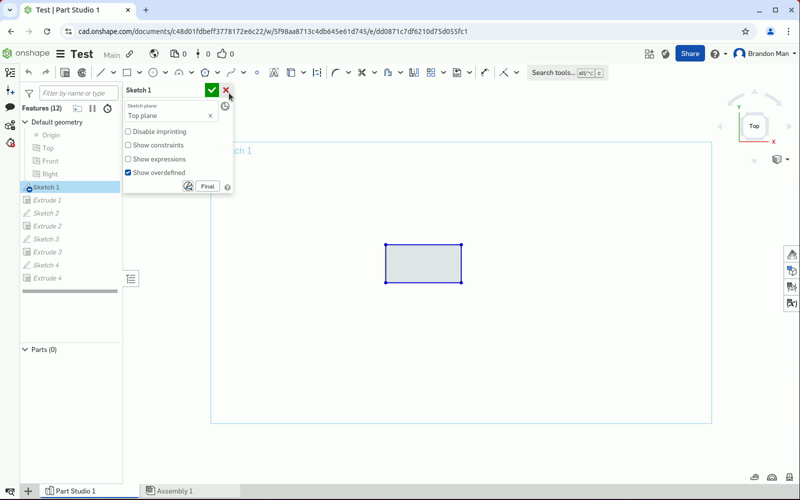
key(shift+s)
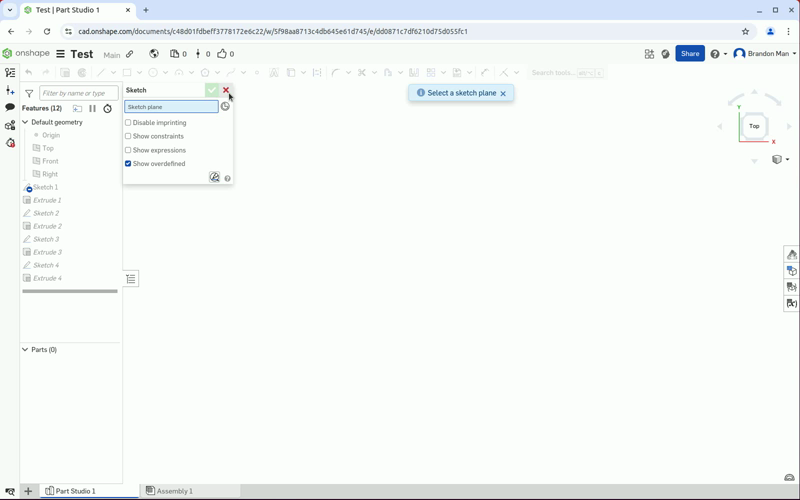
mouse_move(73, 150)
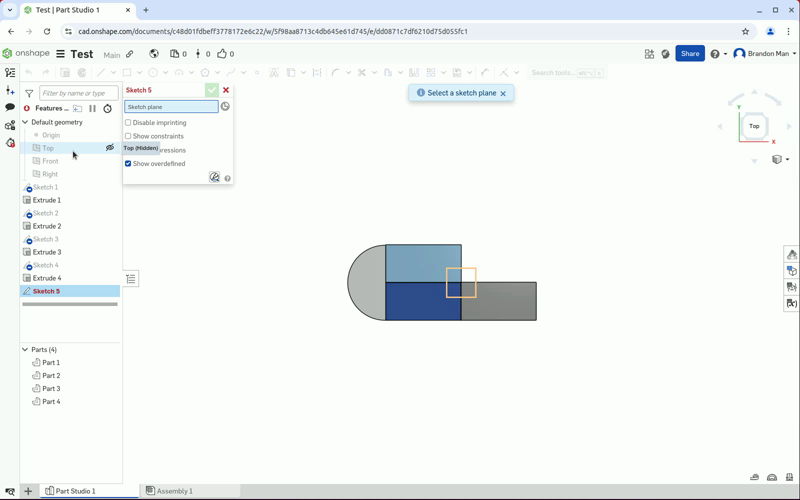
click(73, 150)
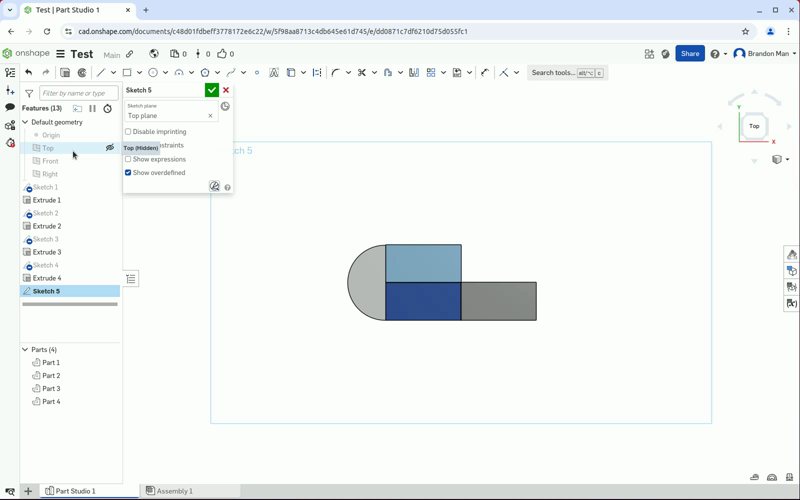
mouse_move(73, 352)
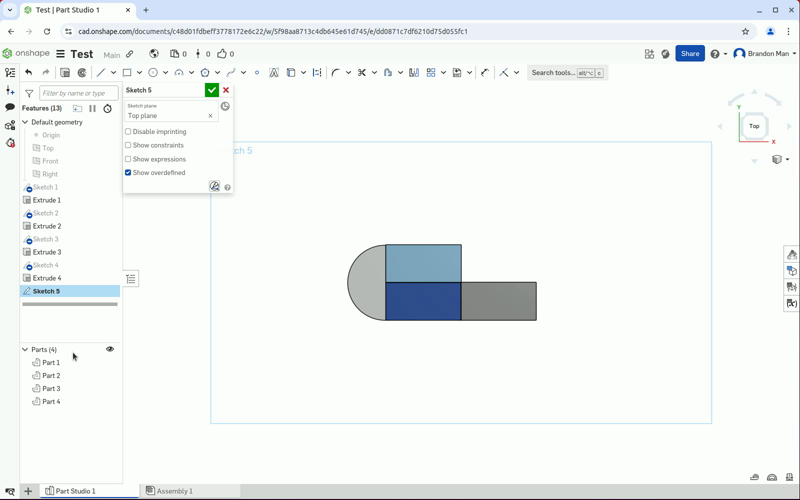
key(y)
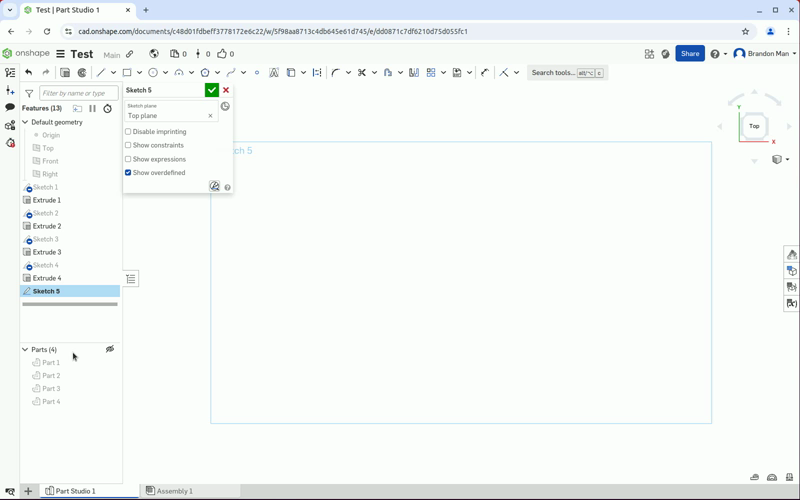
key(l)
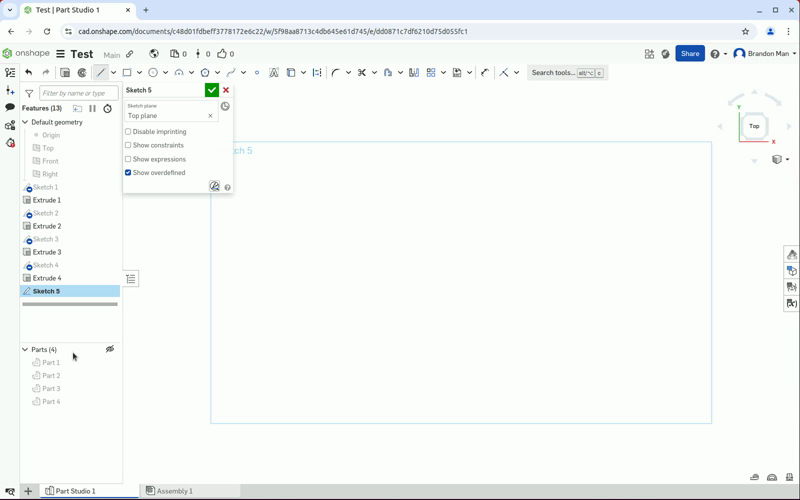
key_down(shift)
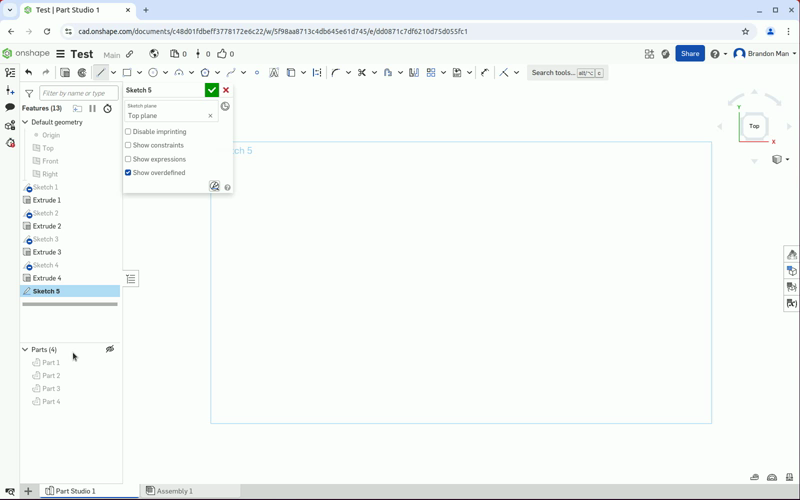
mouse_move(460, 282)
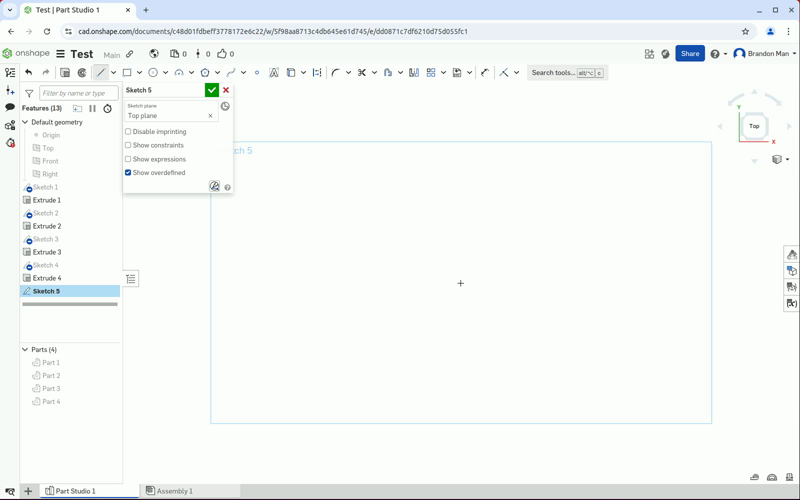
click(460, 282)
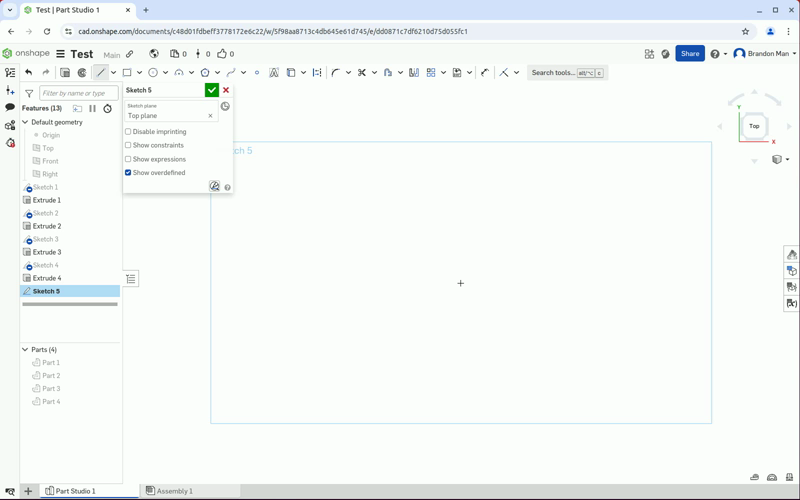
key_up(shift)
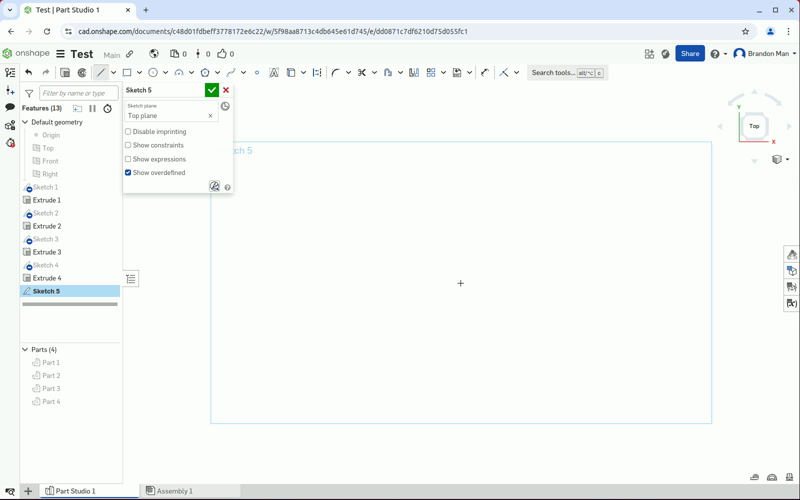
key_down(shift)
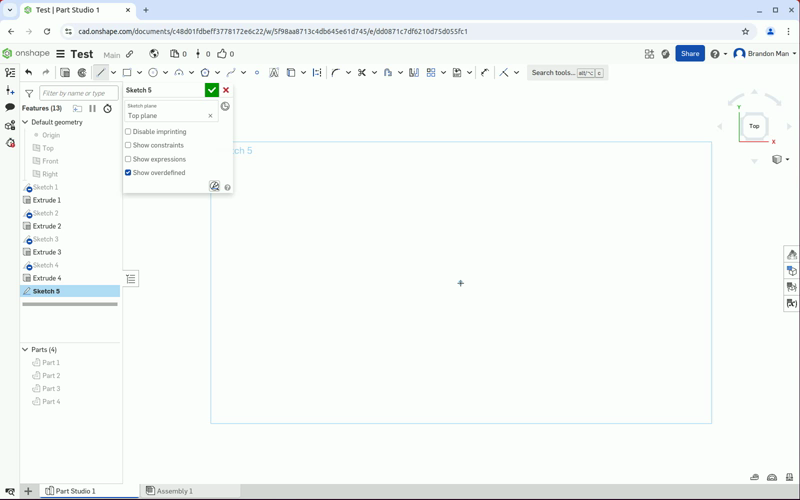
mouse_move(536, 282)
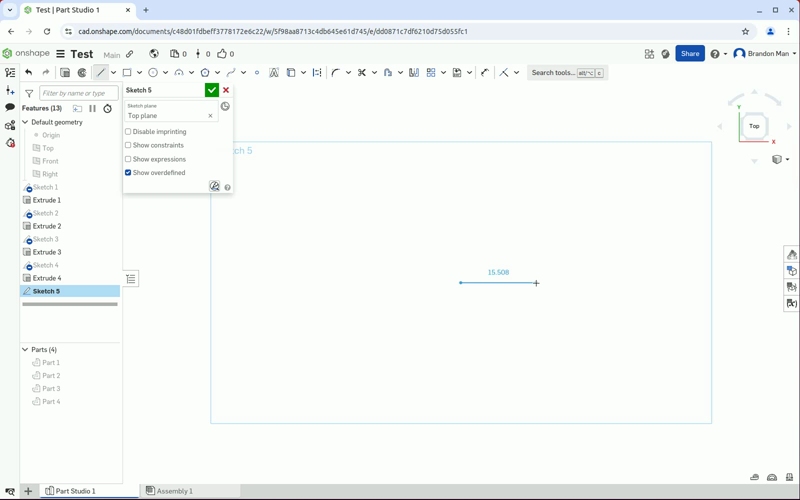
click(536, 282)
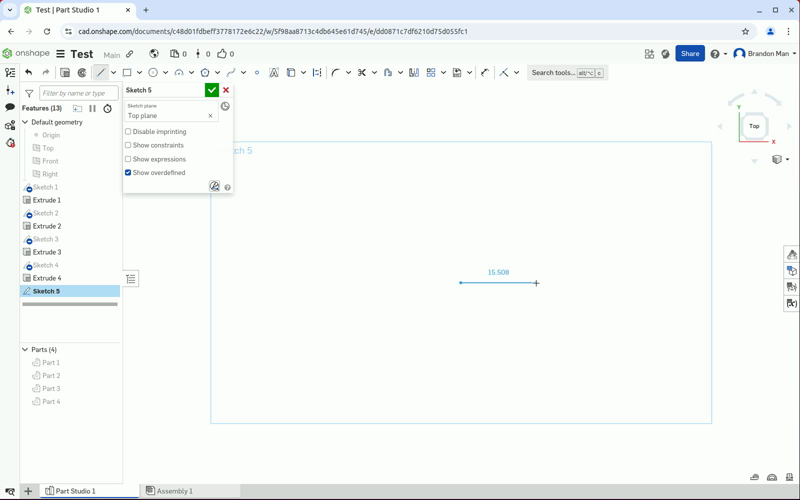
key_up(shift)
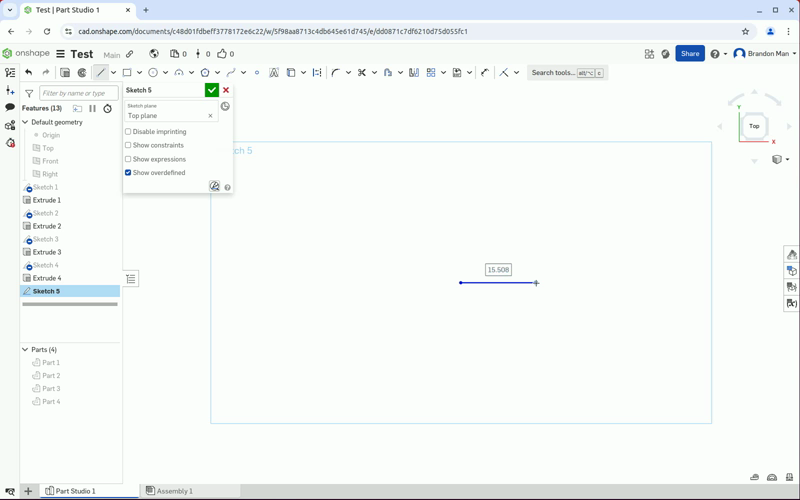
key_down(shift)
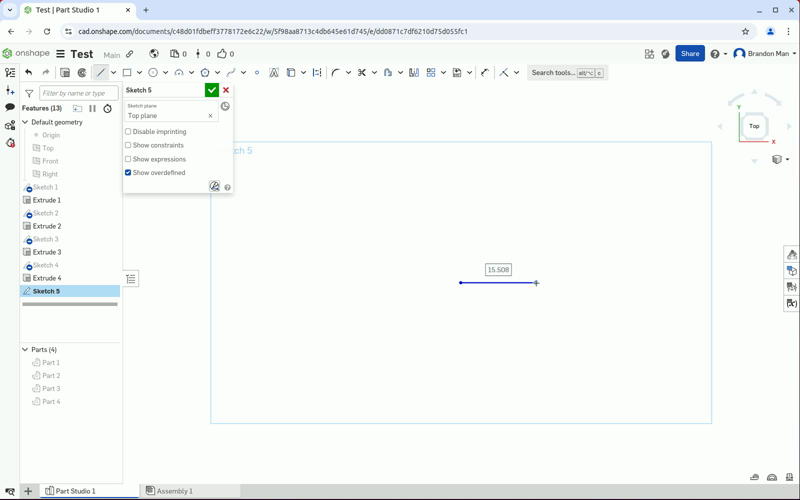
mouse_move(566, 282)
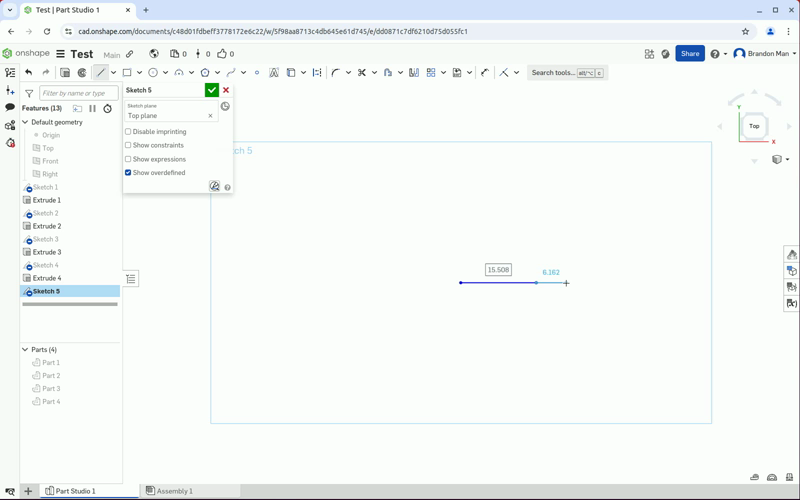
mouse_move(536, 244)
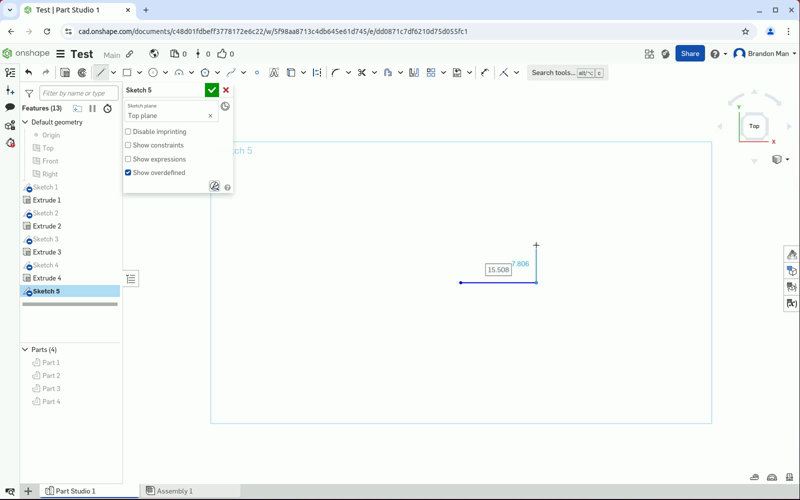
click(536, 244)
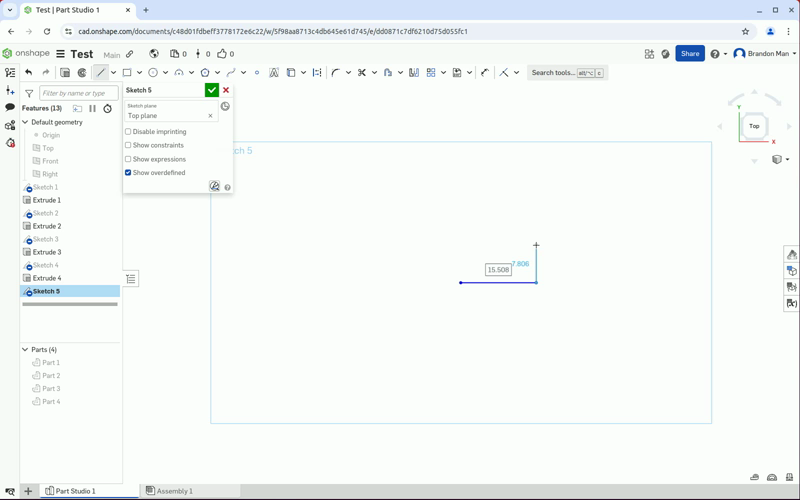
key_up(shift)
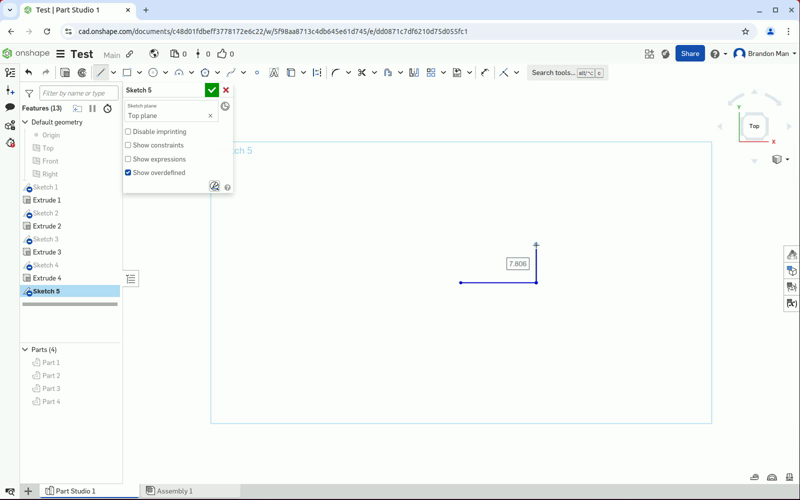
key_down(shift)
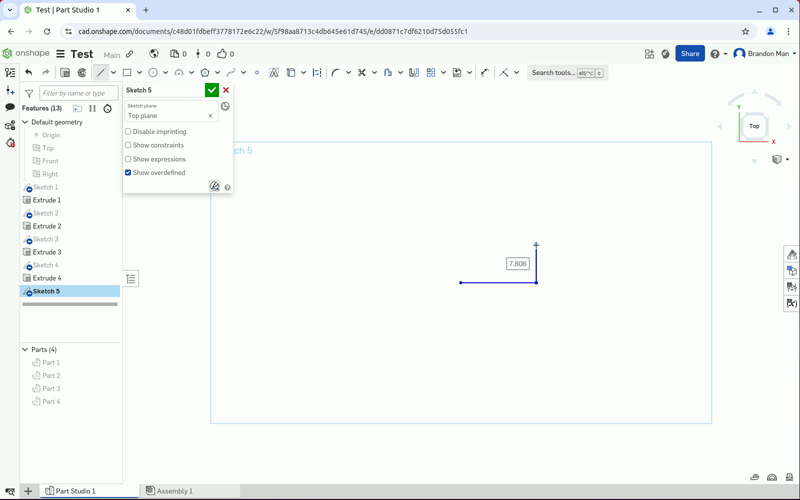
mouse_move(460, 244)
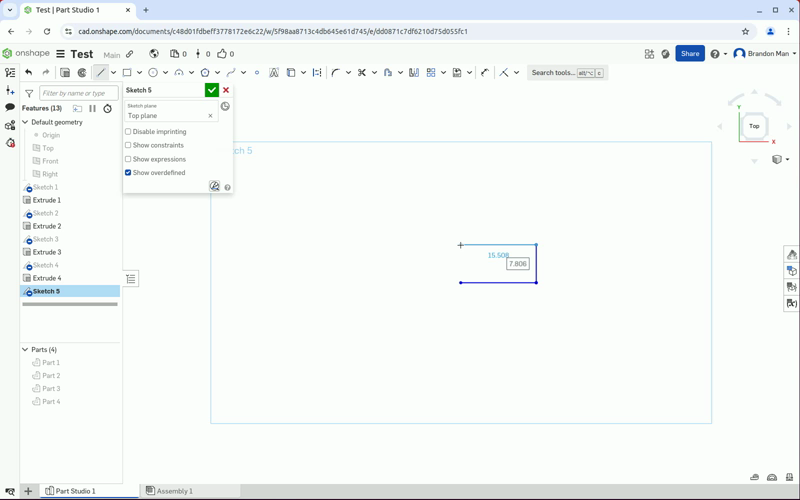
click(460, 244)
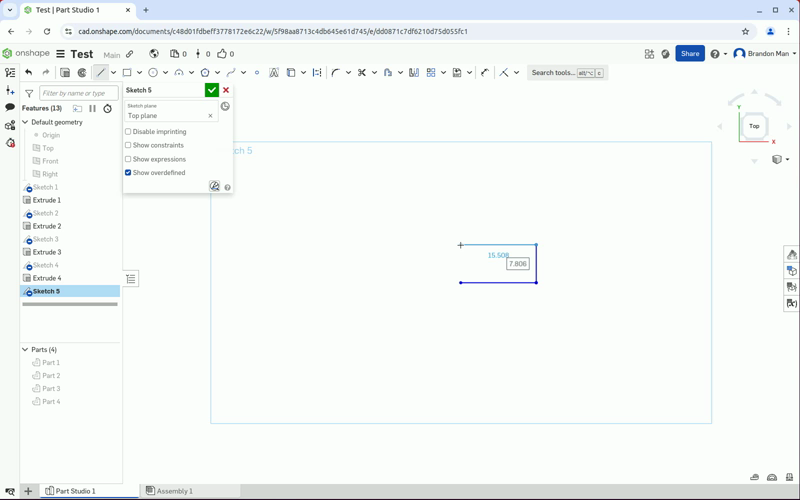
key_up(shift)
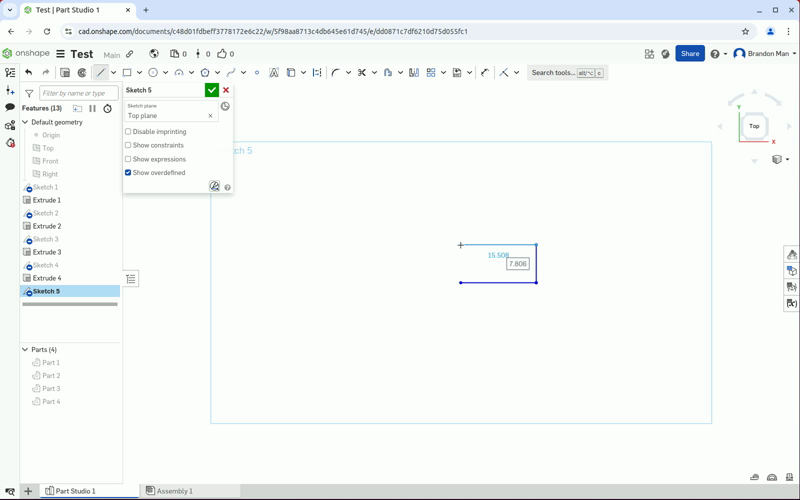
mouse_move(490, 244)
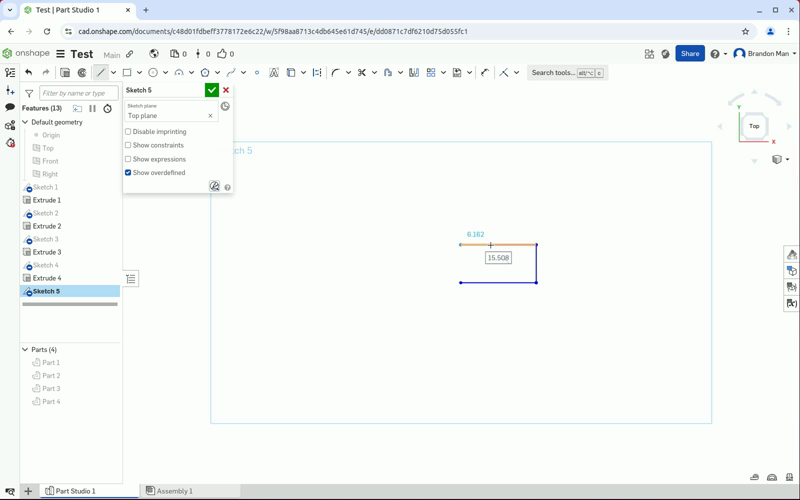
key_down(shift)
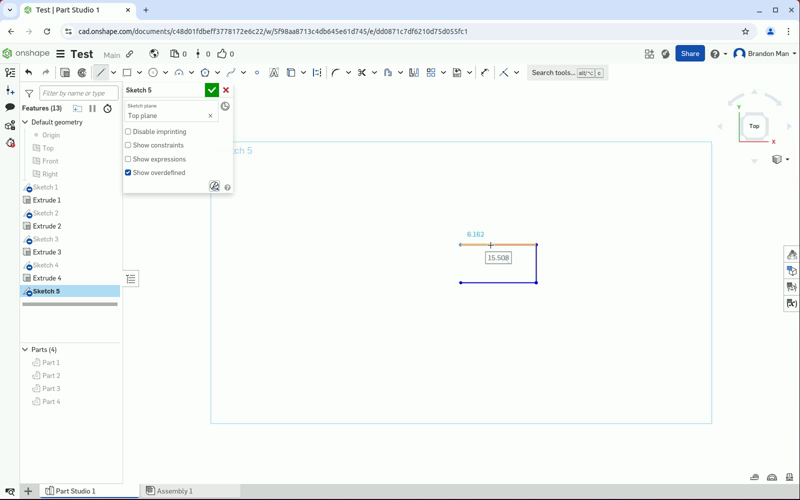
mouse_move(460, 282)
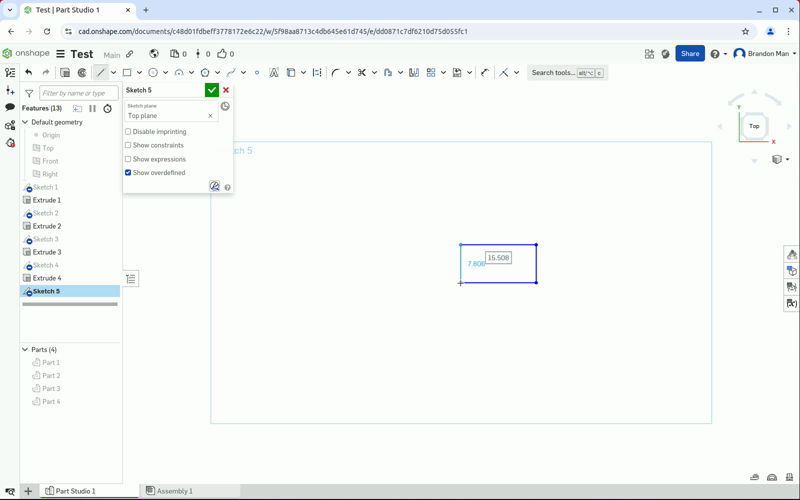
key_up(shift)
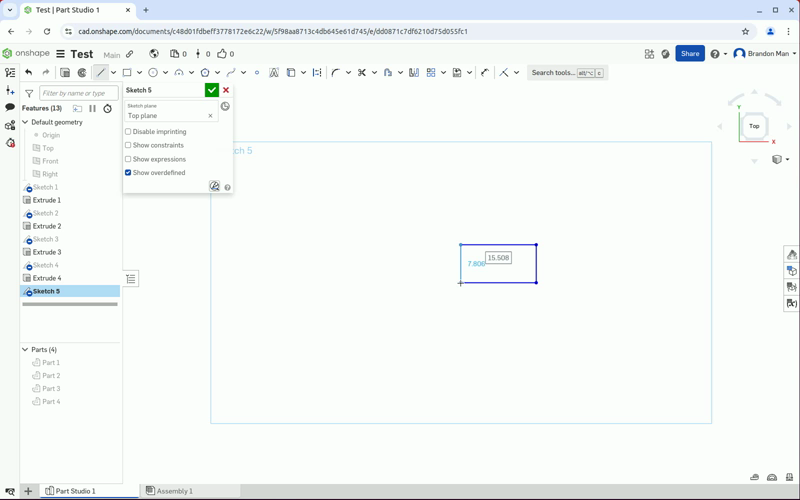
click(460, 282)
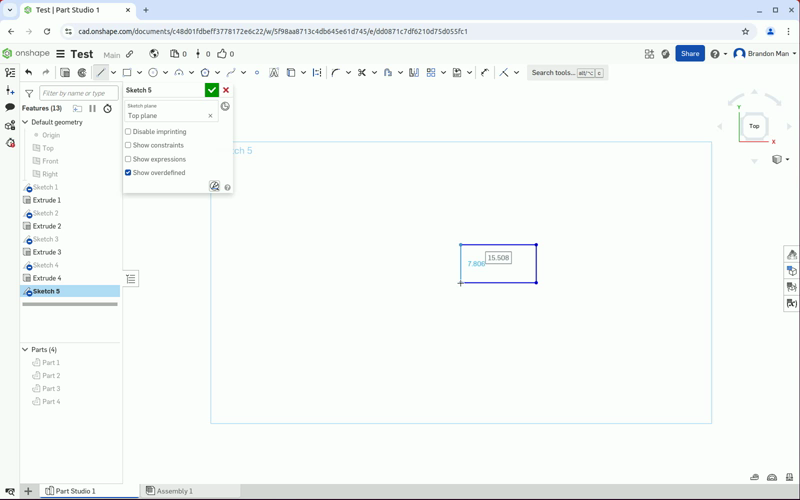
key(esc)
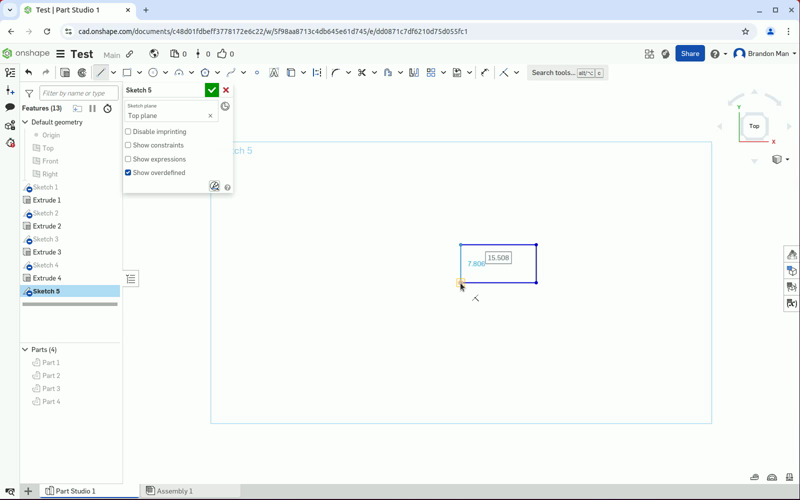
mouse_move(483, 254)
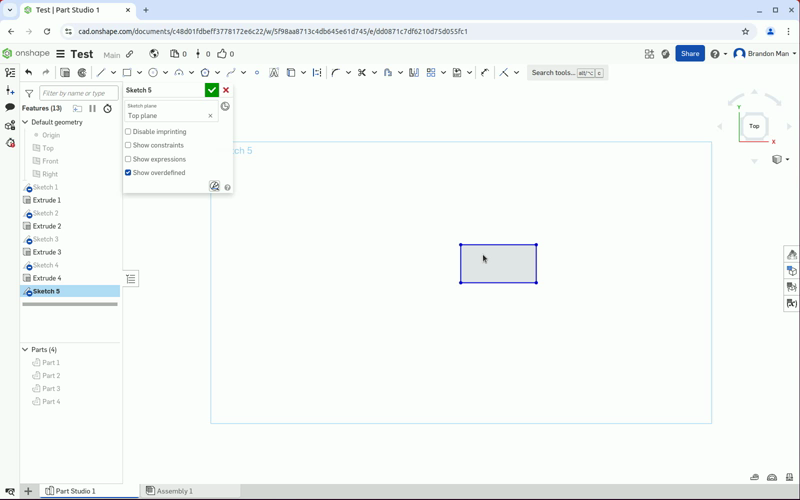
click(483, 254)
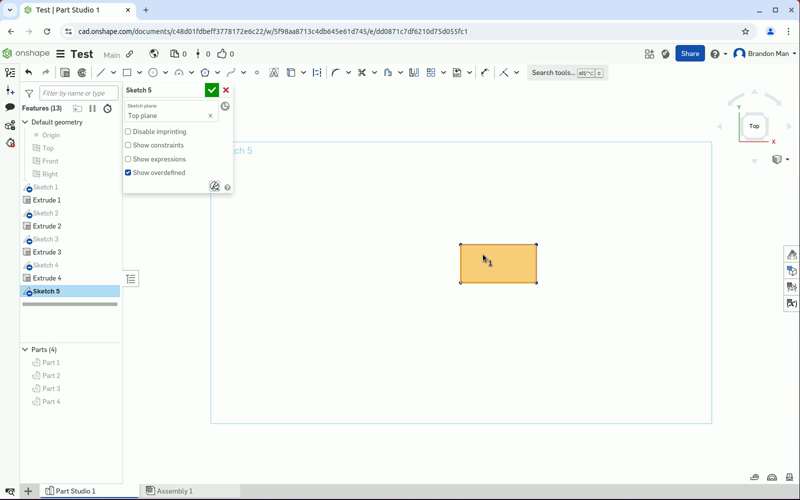
mouse_move(73, 352)
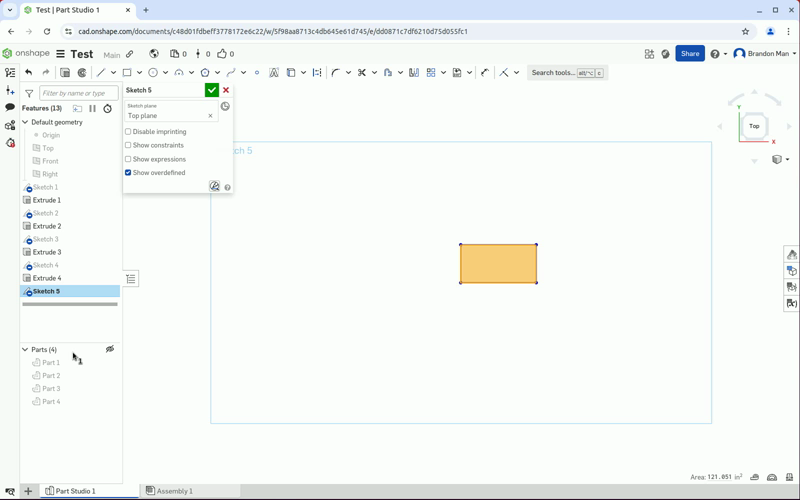
key(shift+y)
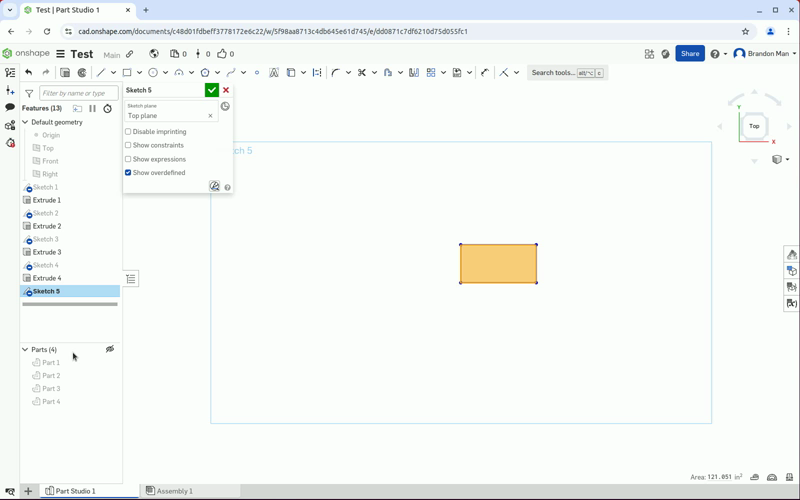
key(shift+e)
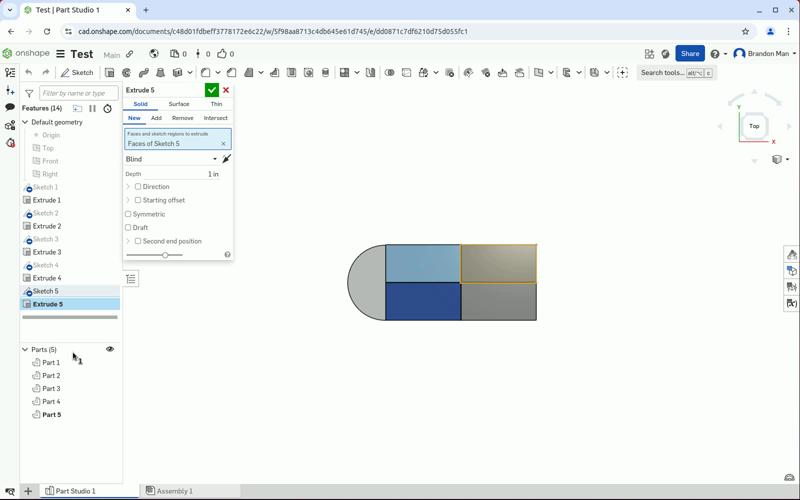
mouse_move(143, 106)
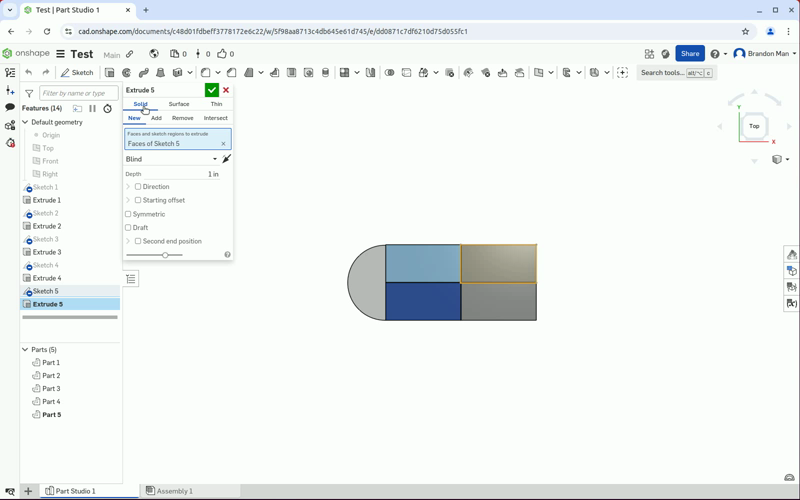
click(143, 106)
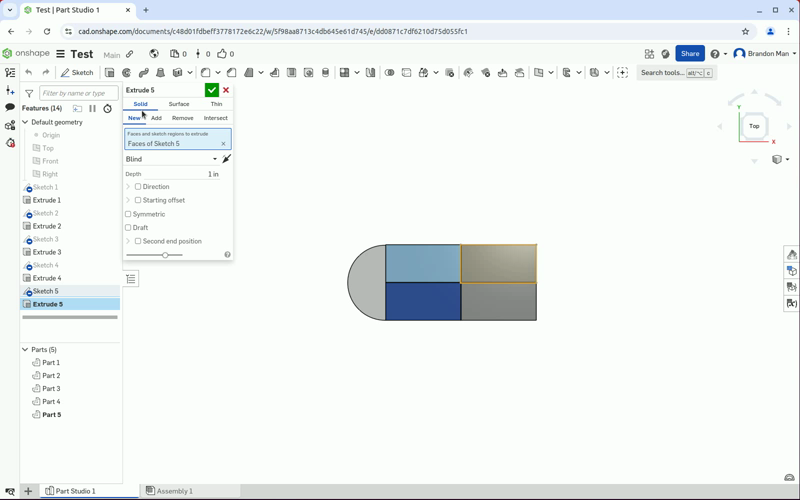
mouse_move(137, 120)
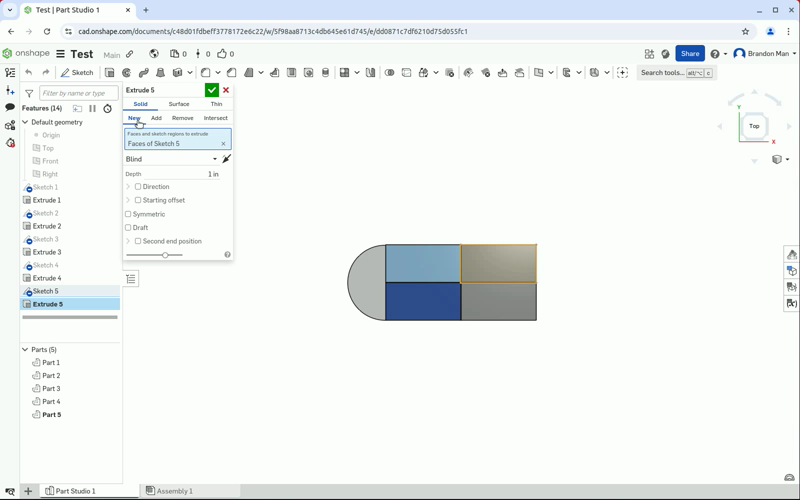
click(137, 120)
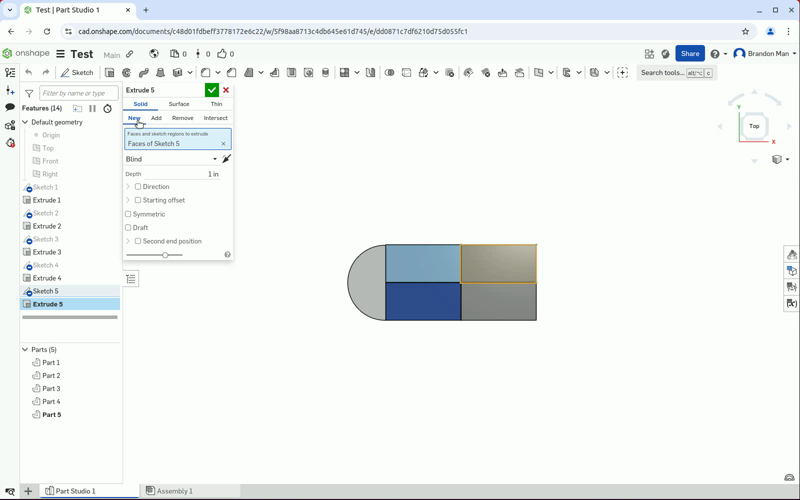
key(tab, 4)
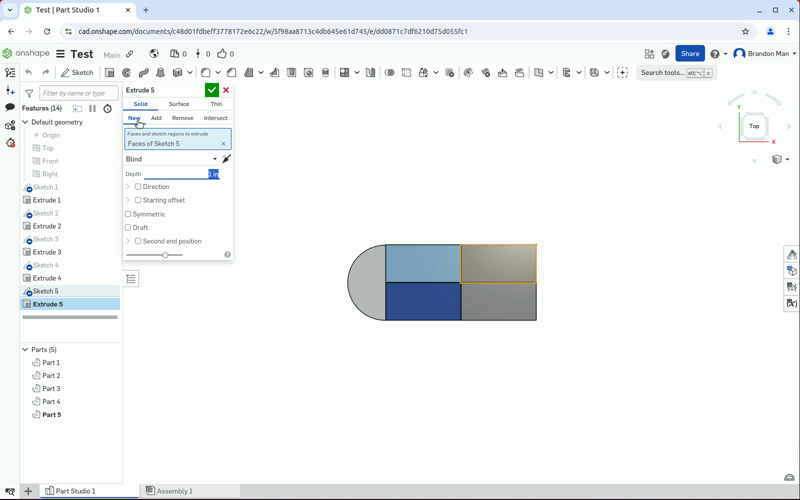
text(1.926)
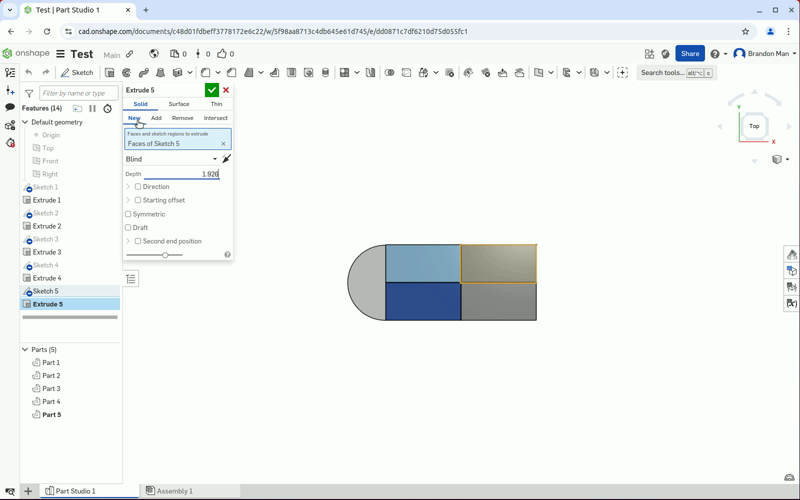
key(enter)
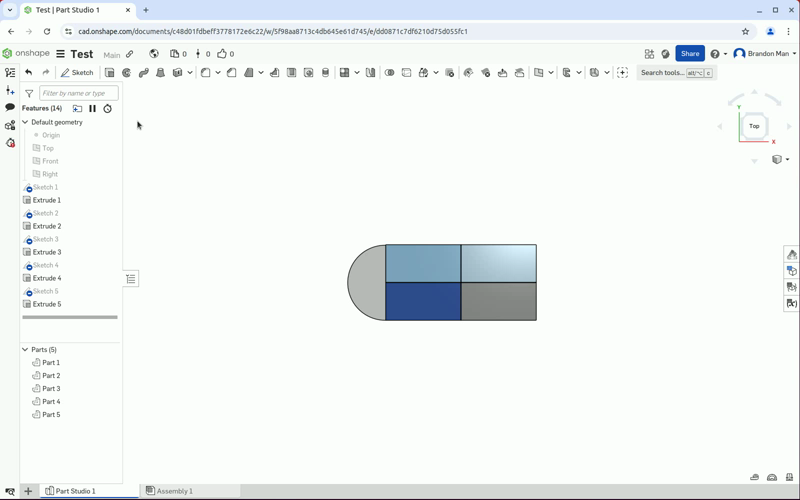
key(shift+h)
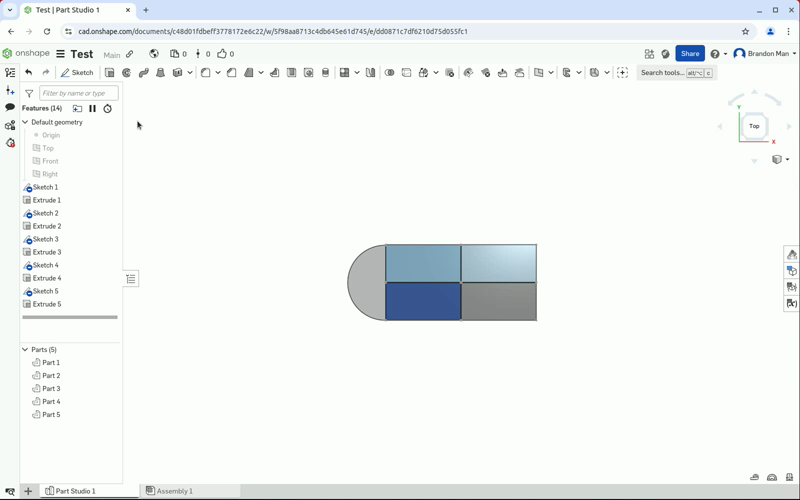
key(shift+h)
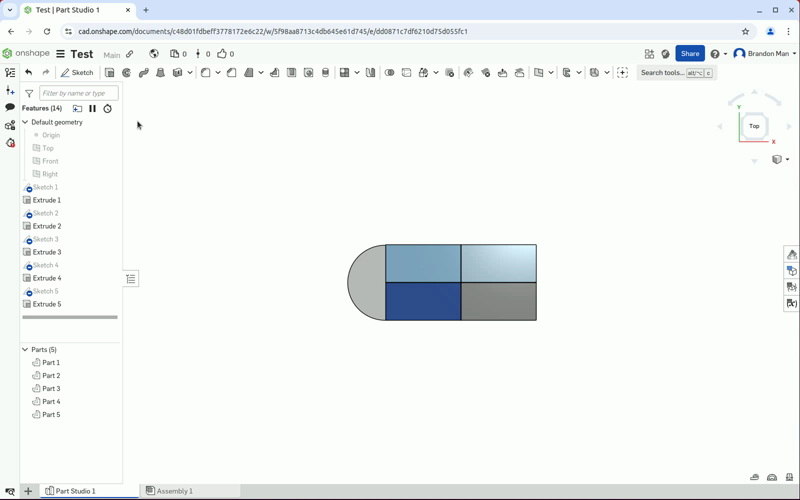
mouse_move(73, 189)
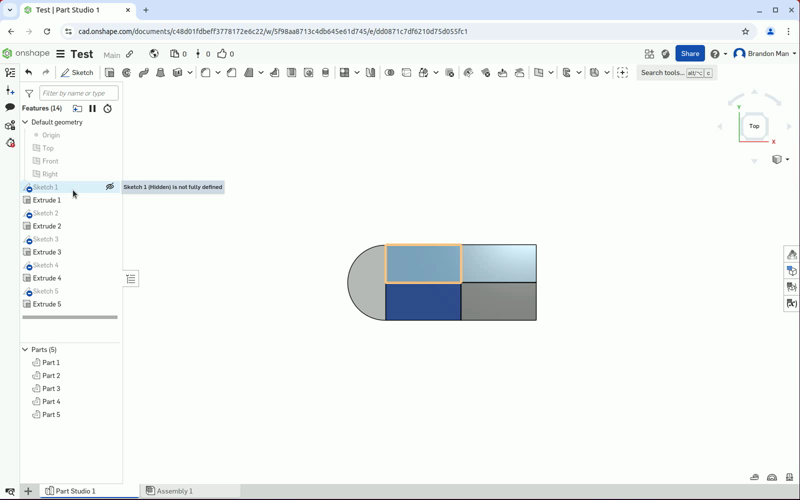
click(73, 189)
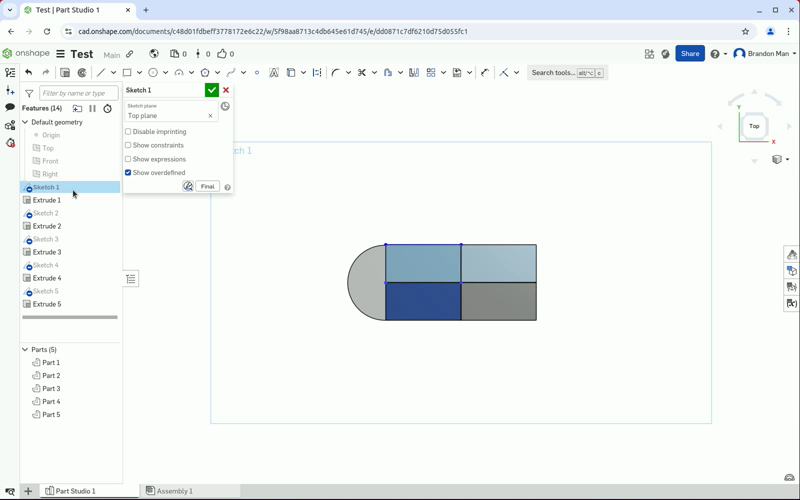
mouse_move(229, 92)
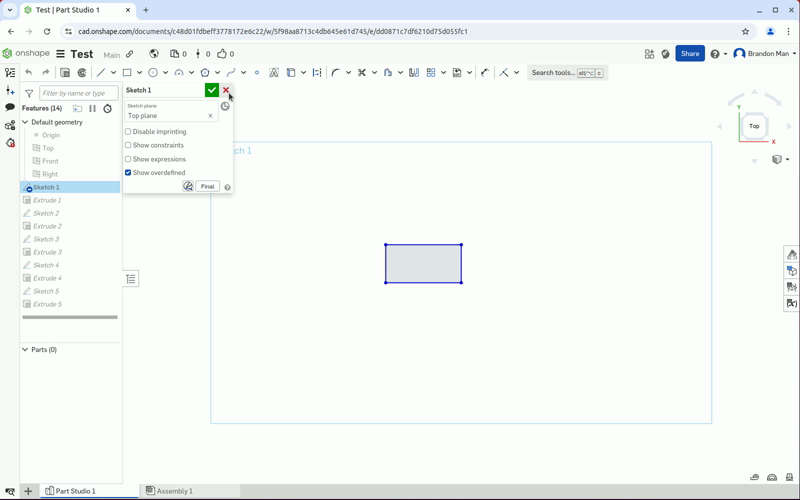
click(229, 92)
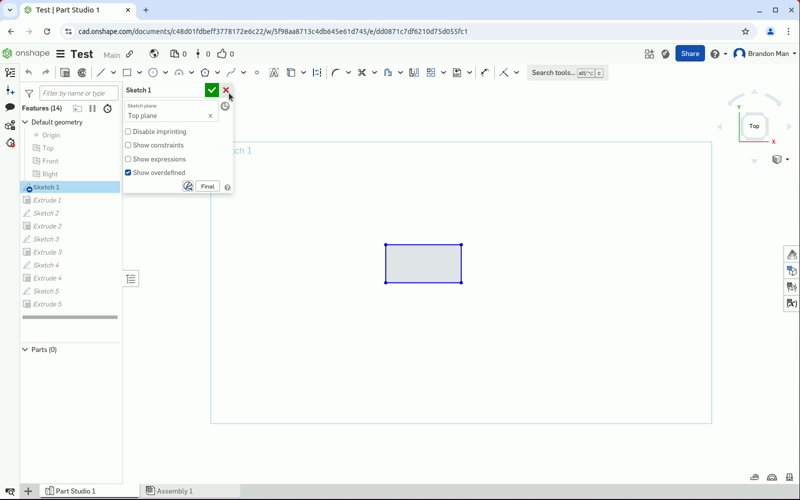
key(shift+s)
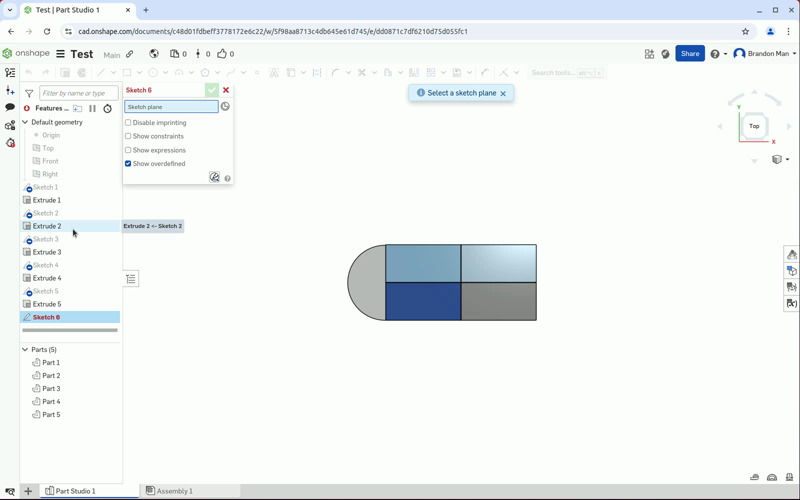
scroll(3)
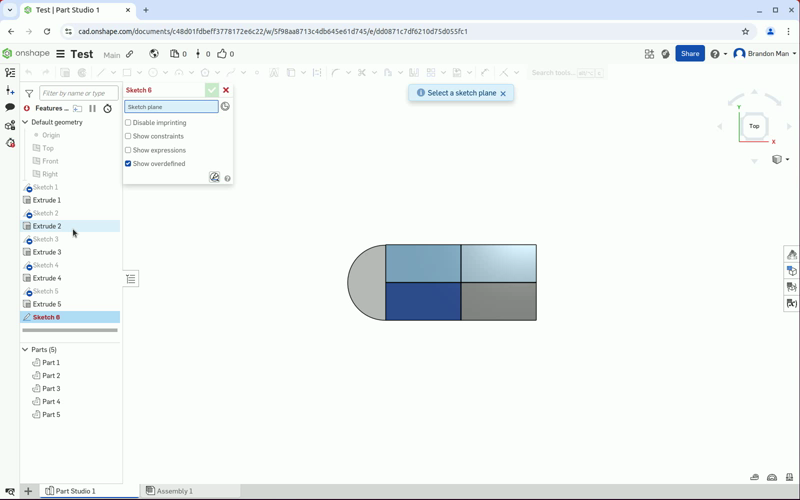
mouse_move(73, 150)
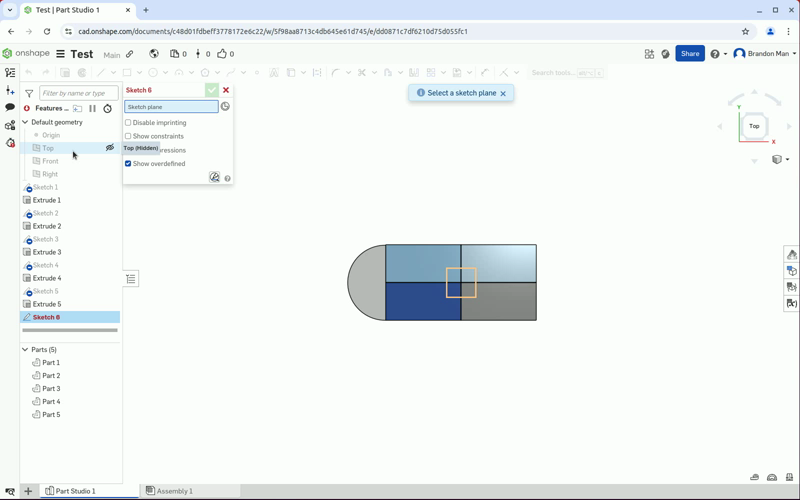
click(73, 150)
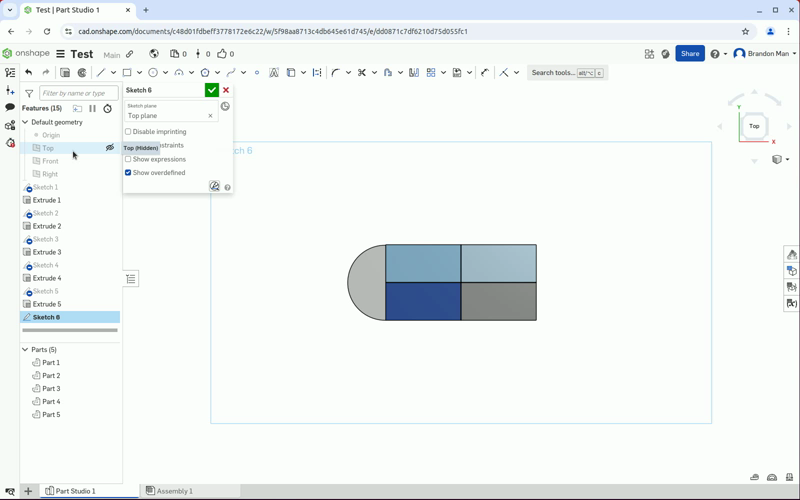
mouse_move(73, 352)
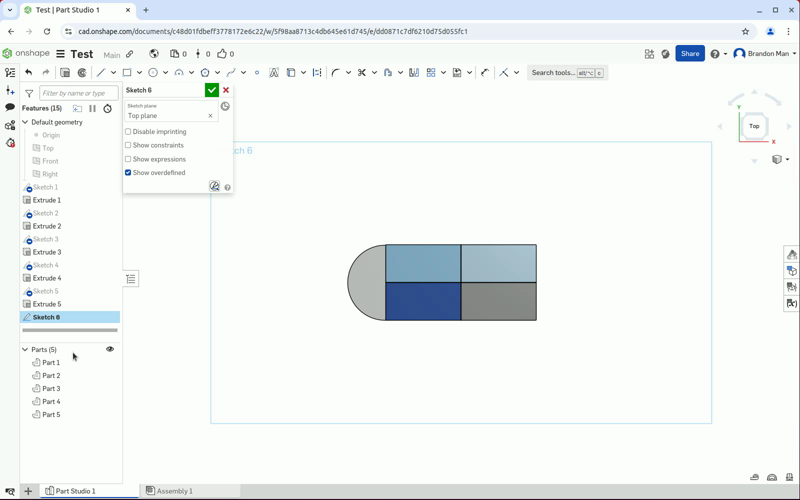
key(y)
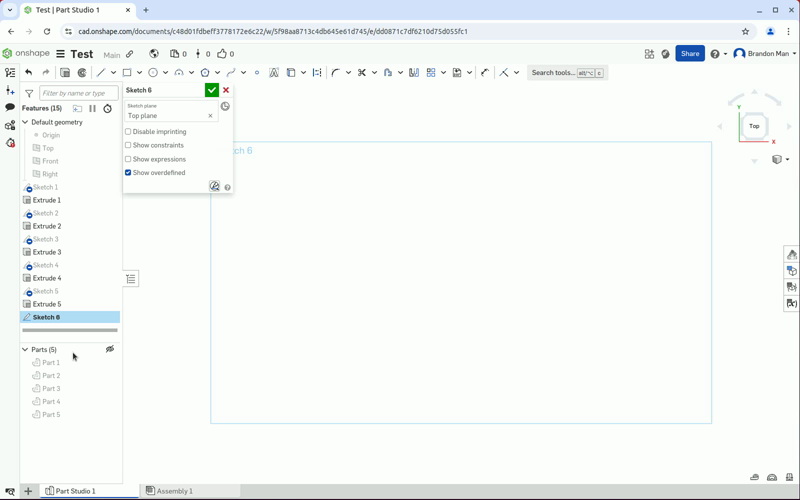
key(a)
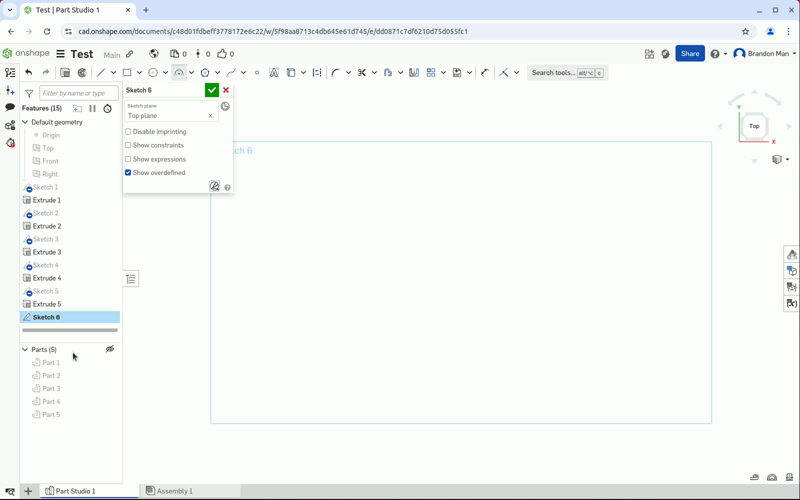
key_down(shift)
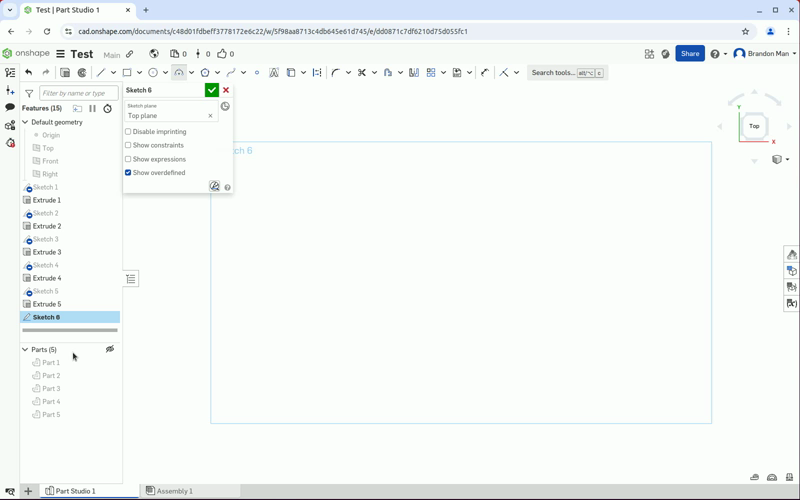
mouse_move(535, 320)
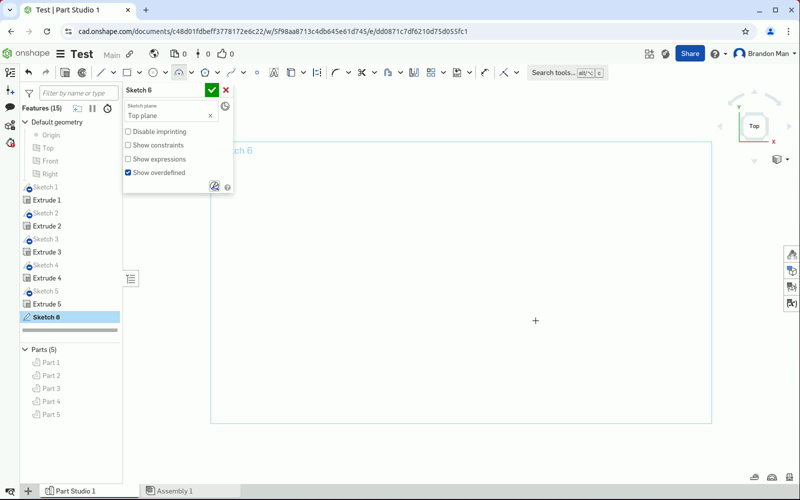
click(535, 320)
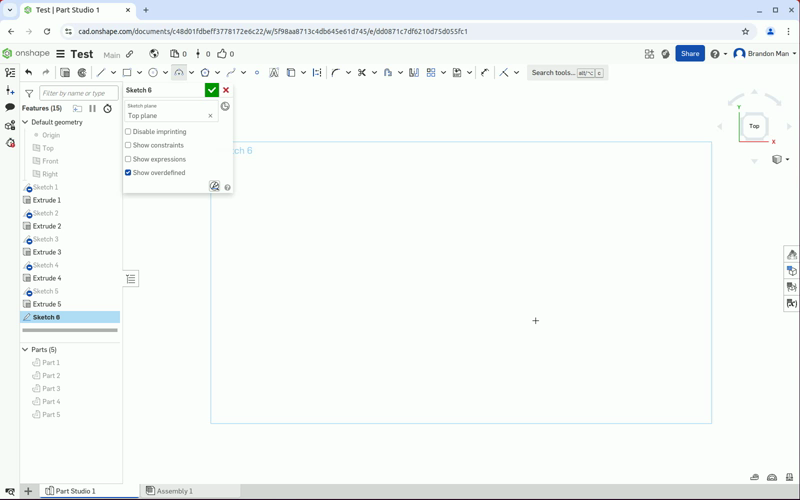
key_up(shift)
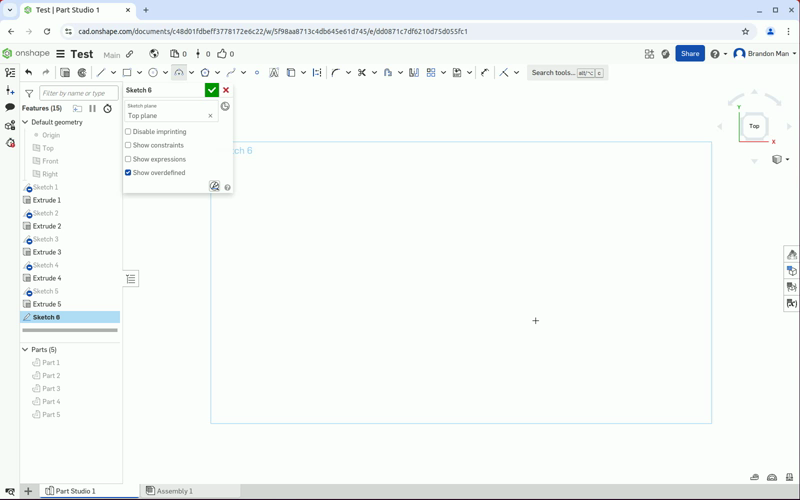
key_down(shift)
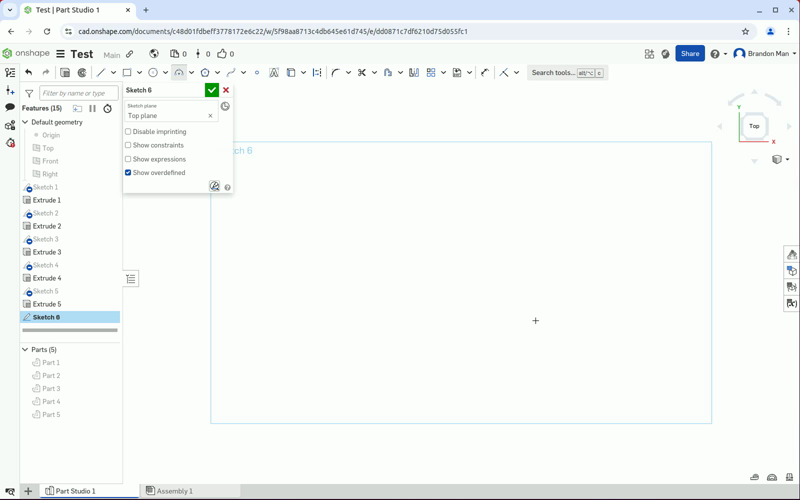
mouse_move(535, 245)
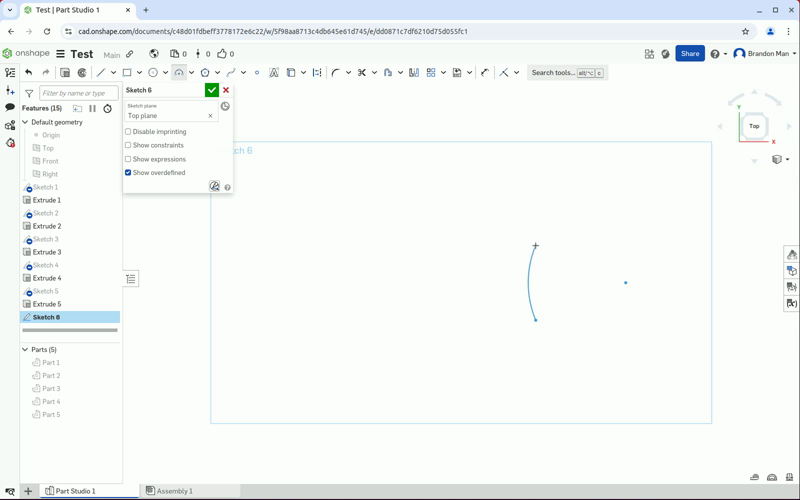
click(535, 245)
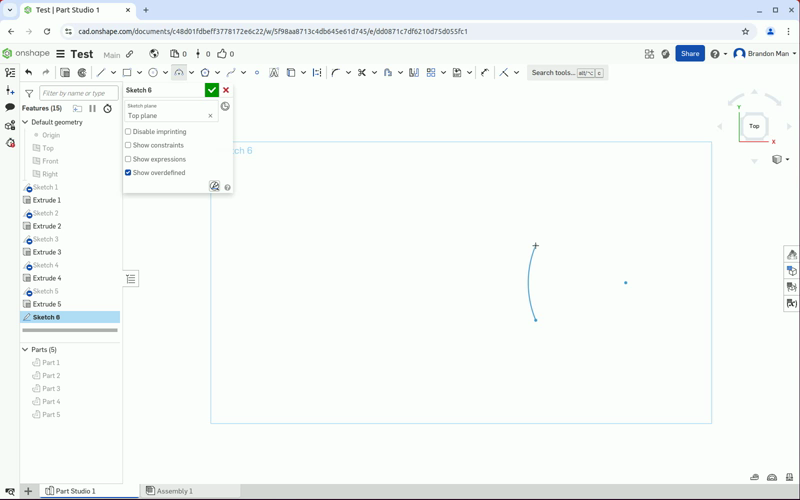
mouse_move(573, 282)
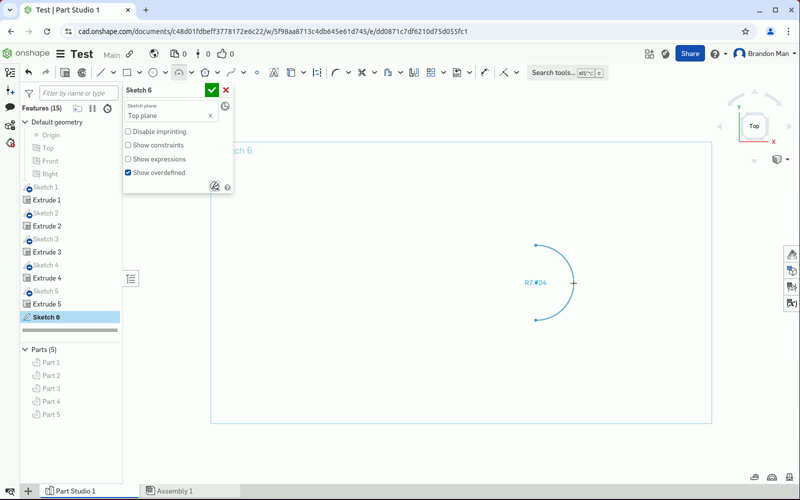
click(573, 282)
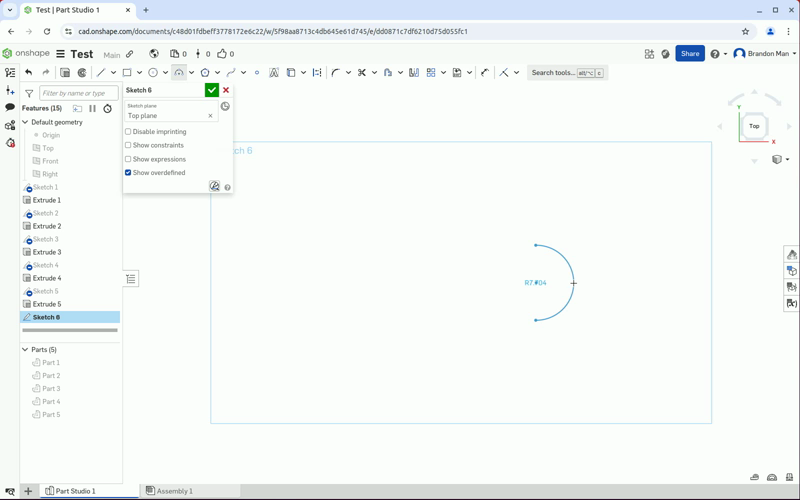
key_up(shift)
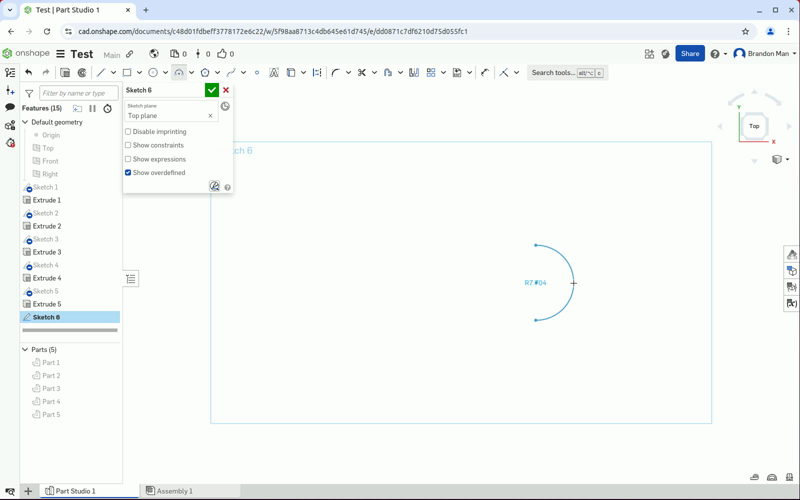
key(esc)
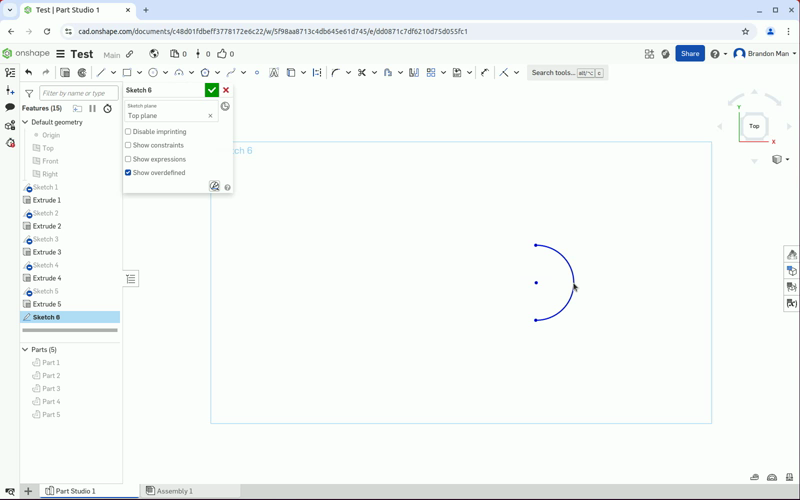
key(l)
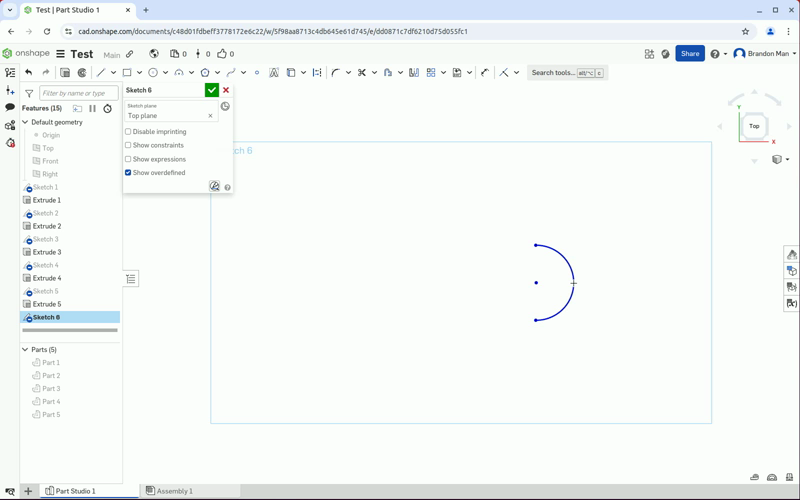
mouse_move(535, 245)
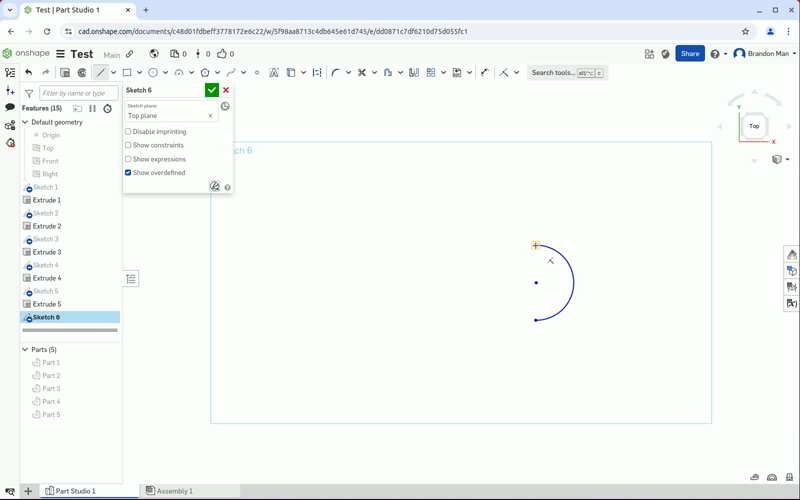
click(535, 245)
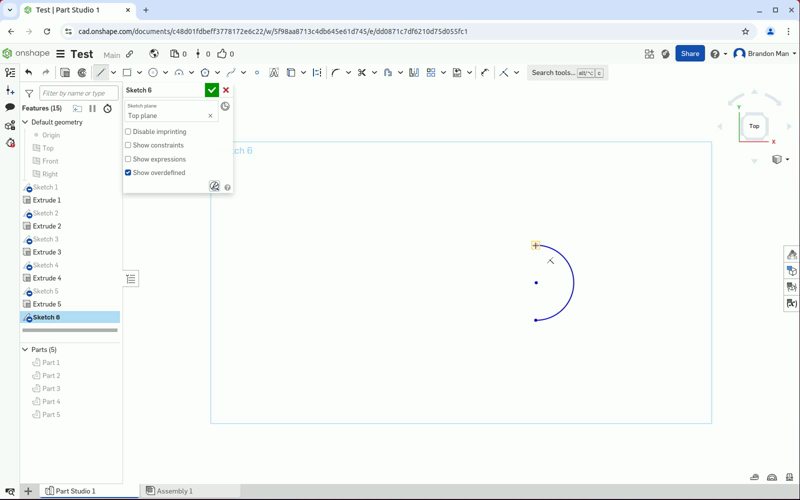
key_down(shift)
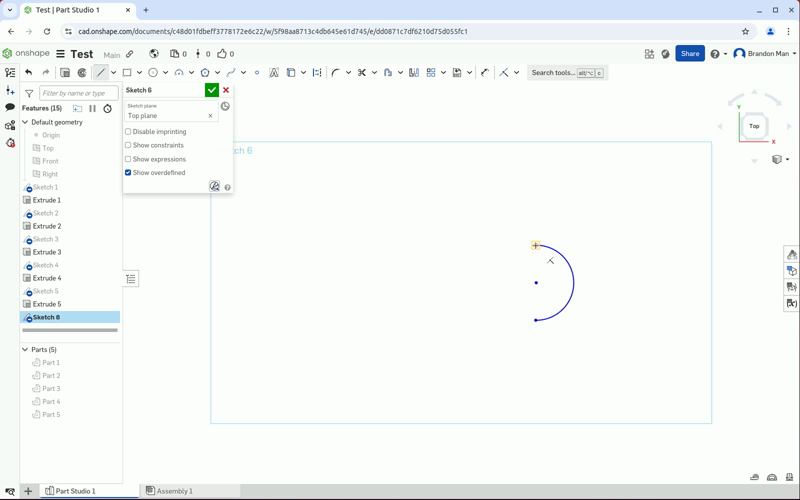
mouse_move(565, 245)
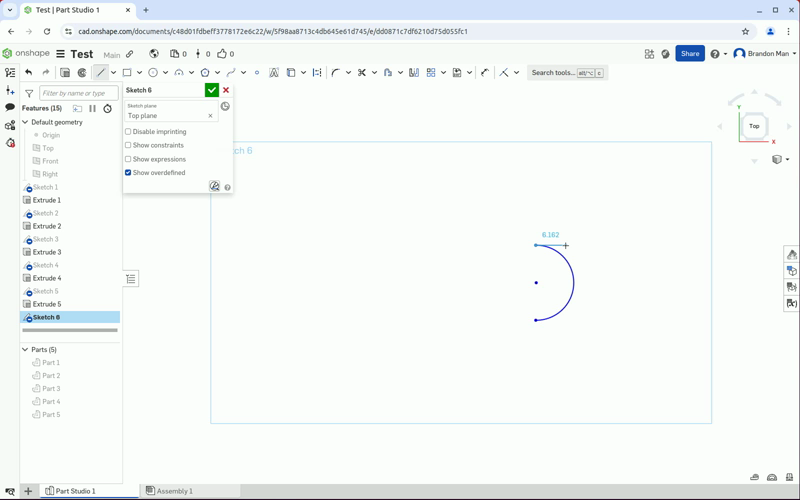
mouse_move(535, 282)
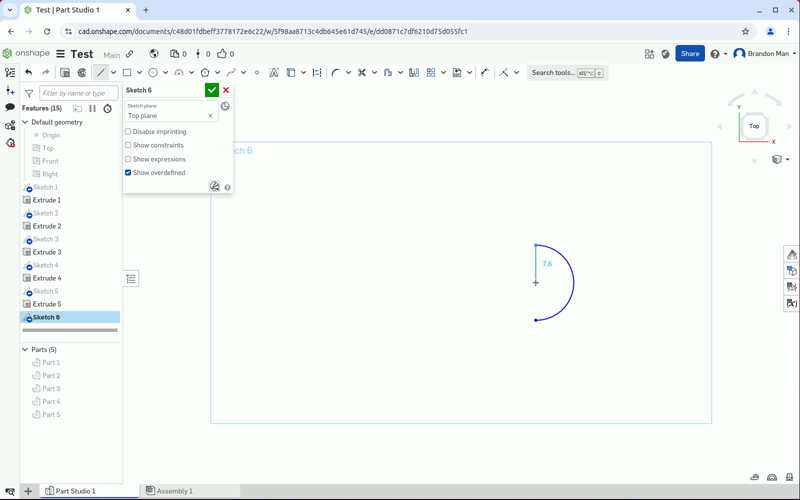
click(535, 282)
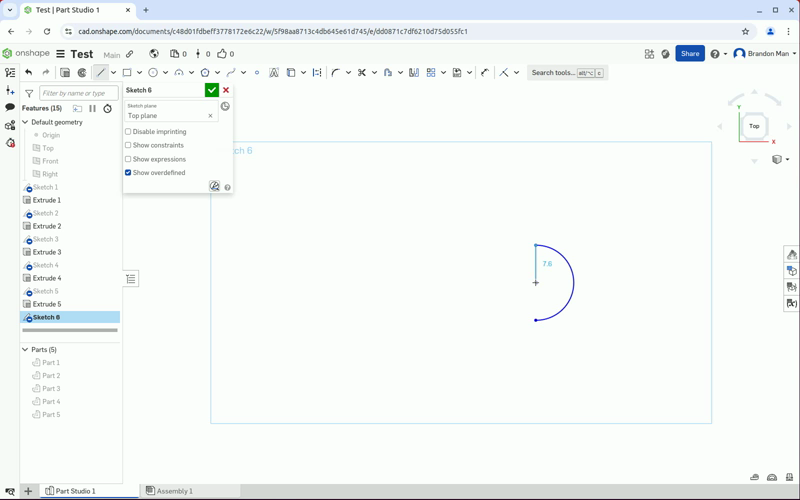
key_up(shift)
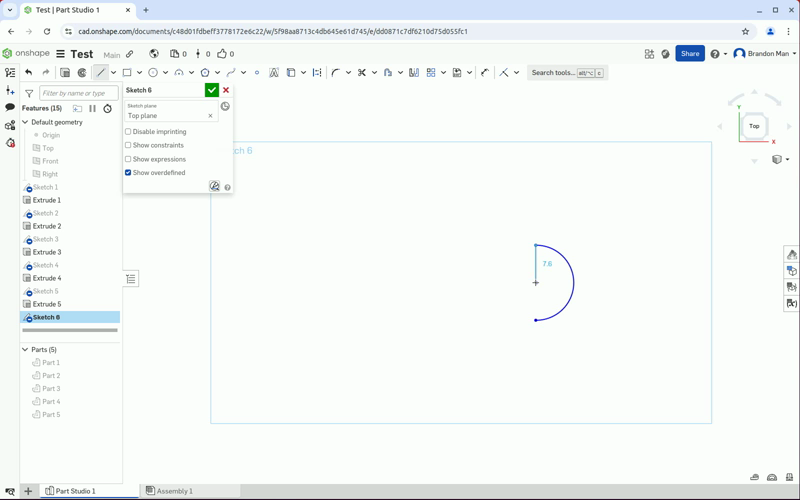
mouse_move(565, 282)
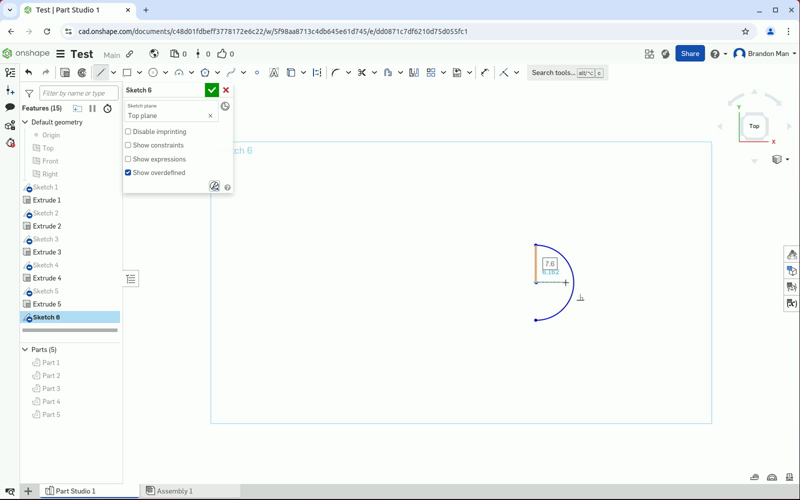
key_down(shift)
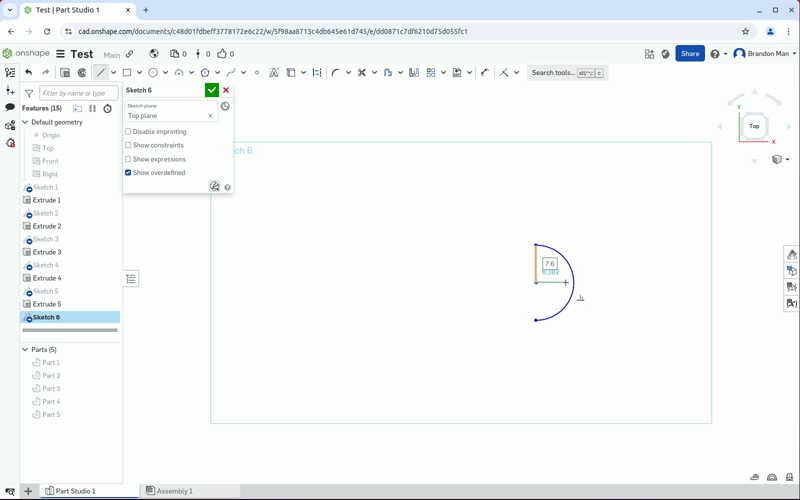
mouse_move(535, 320)
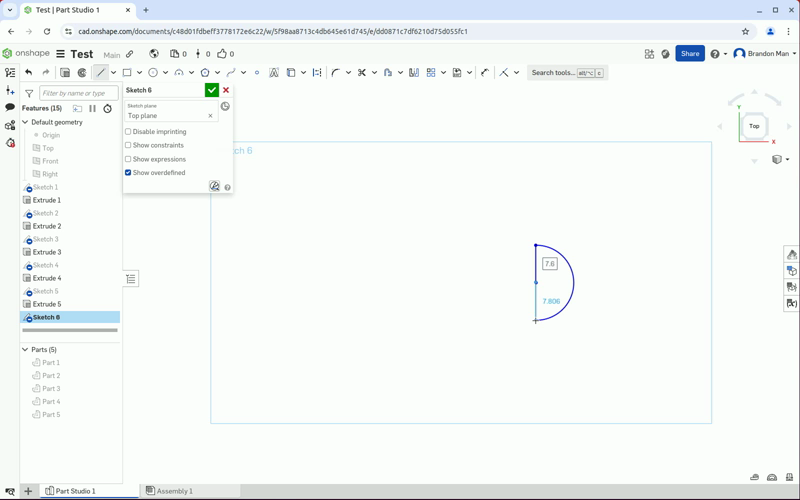
key_up(shift)
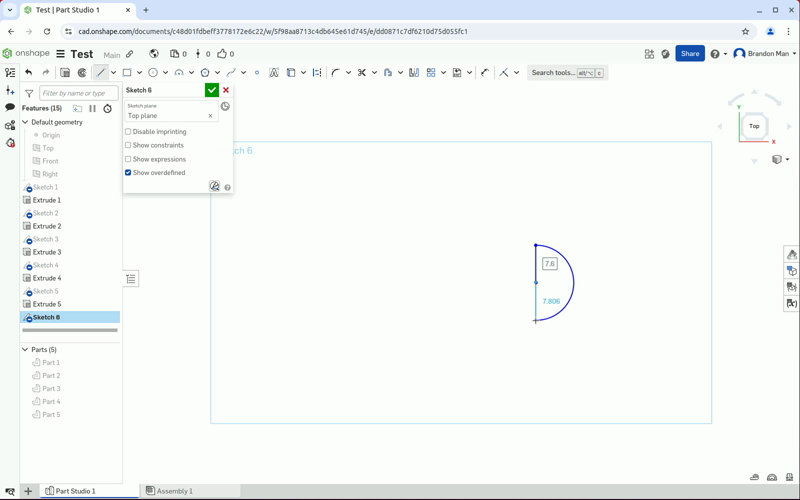
click(535, 320)
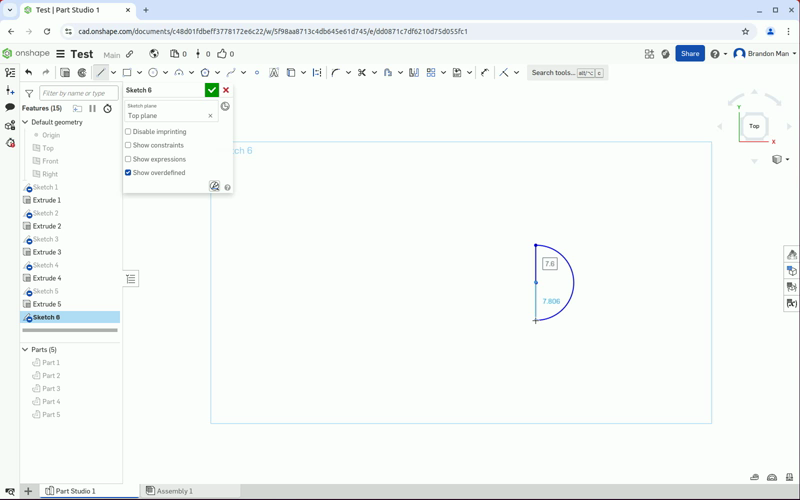
key(esc)
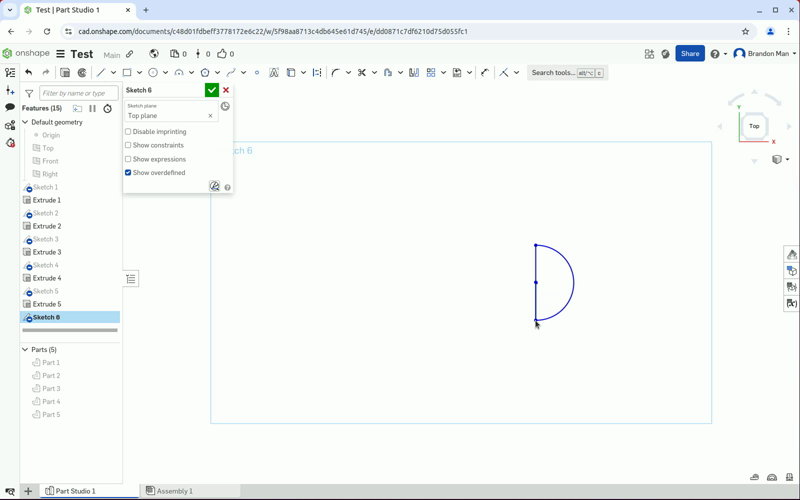
mouse_move(542, 290)
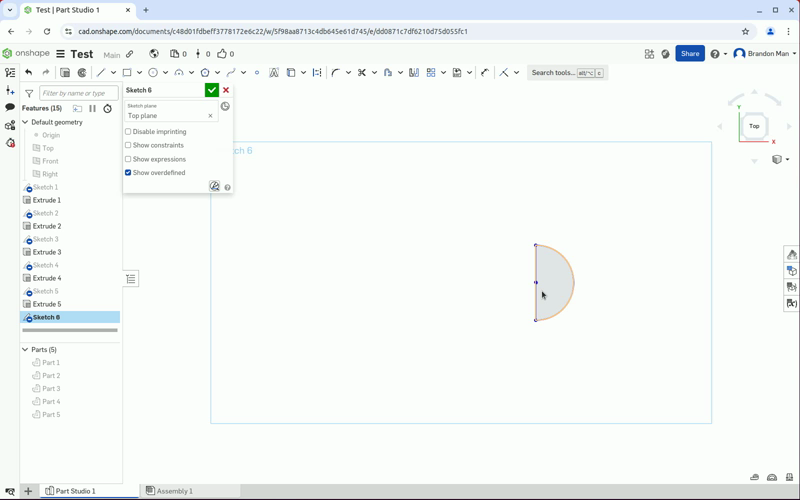
scroll(6)
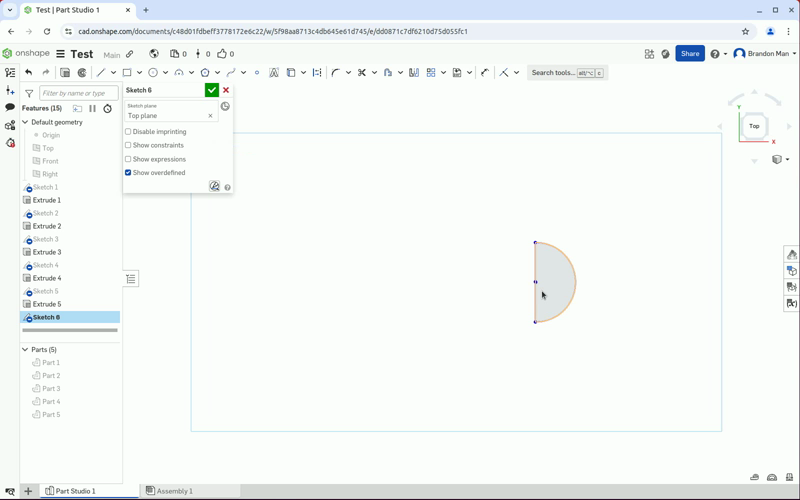
scroll(6)
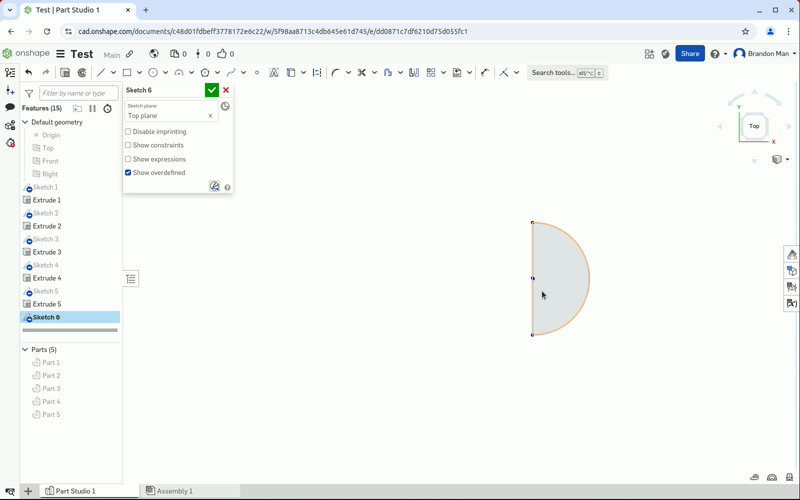
scroll(6)
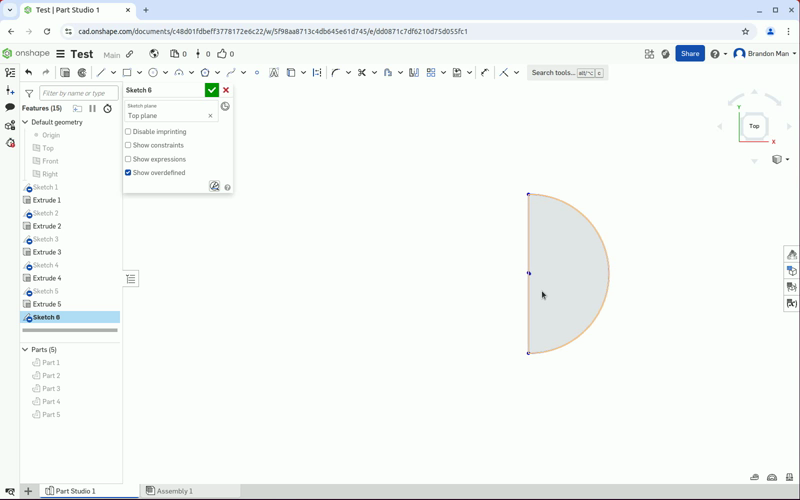
scroll(6)
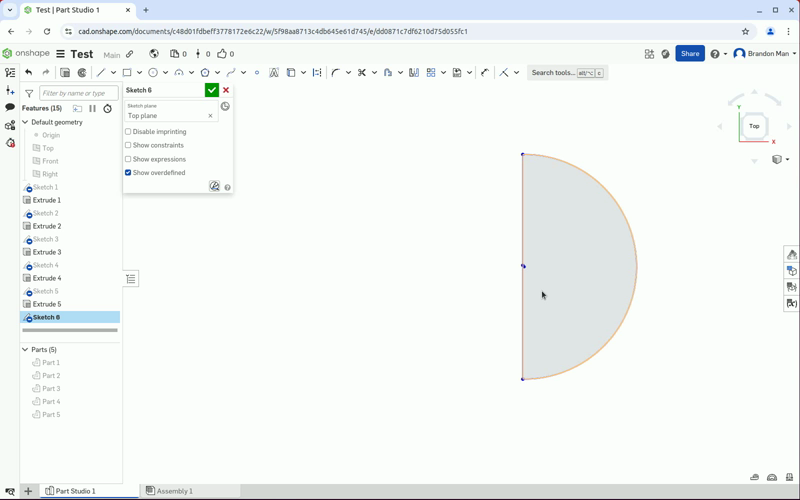
scroll(6)
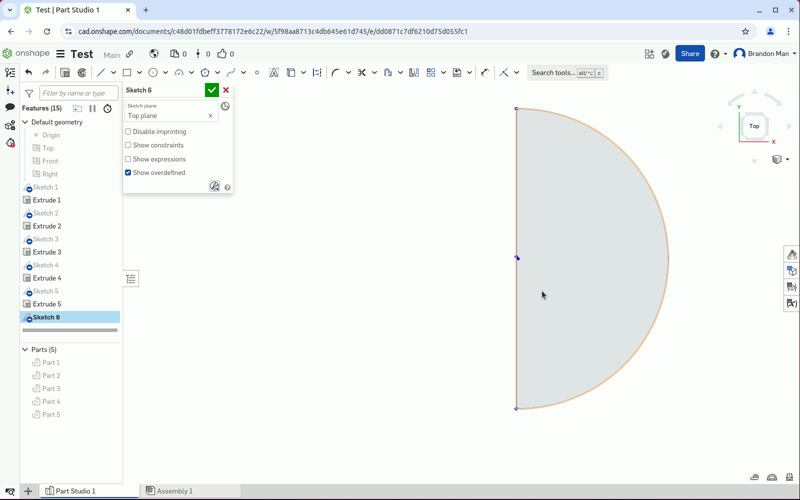
scroll(6)
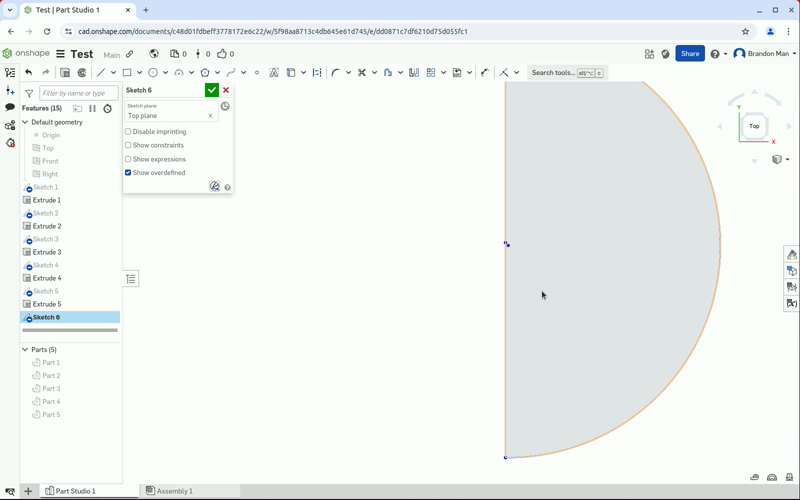
scroll(6)
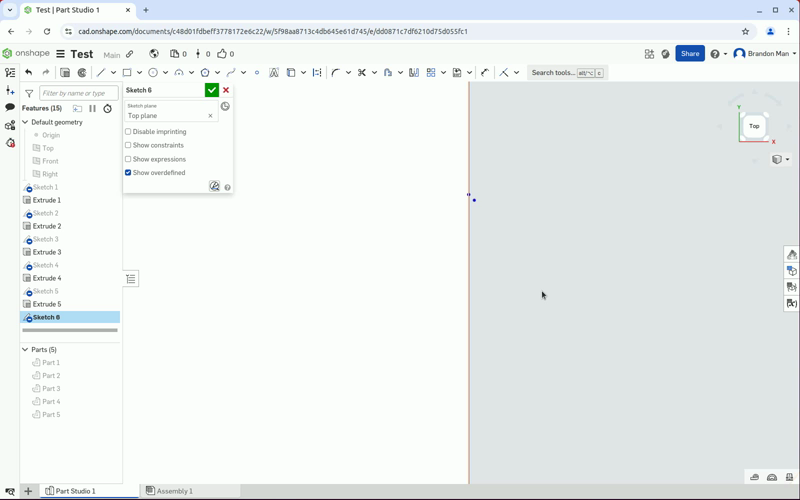
click(542, 290)
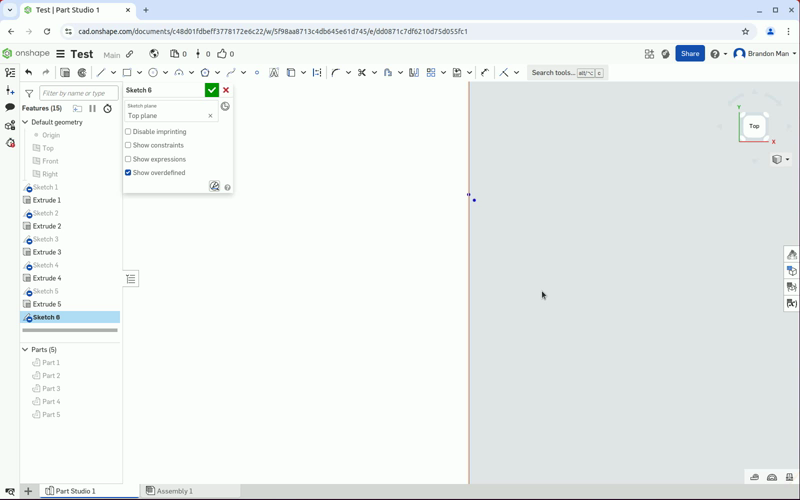
scroll(-6)
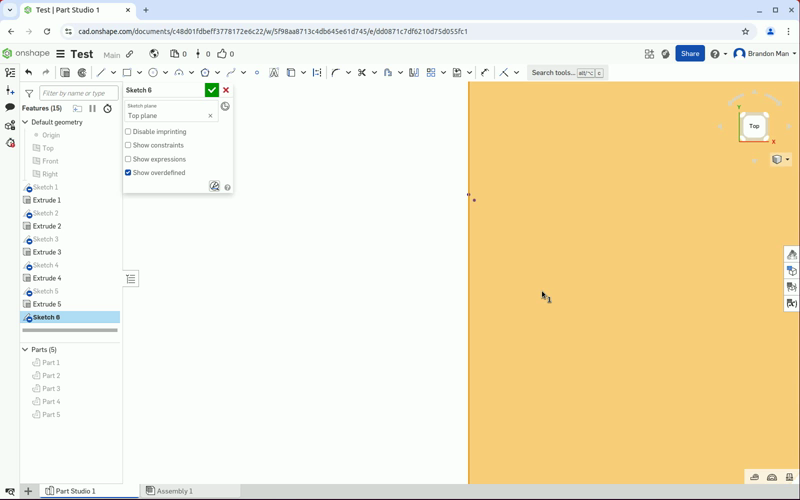
scroll(-6)
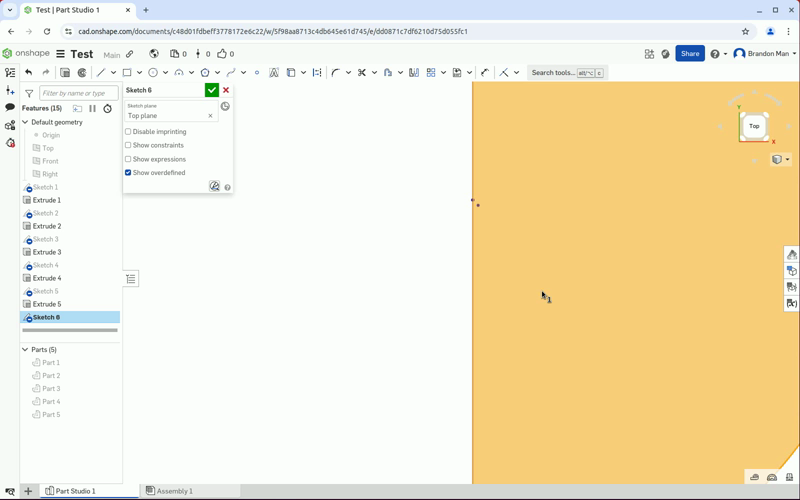
scroll(-6)
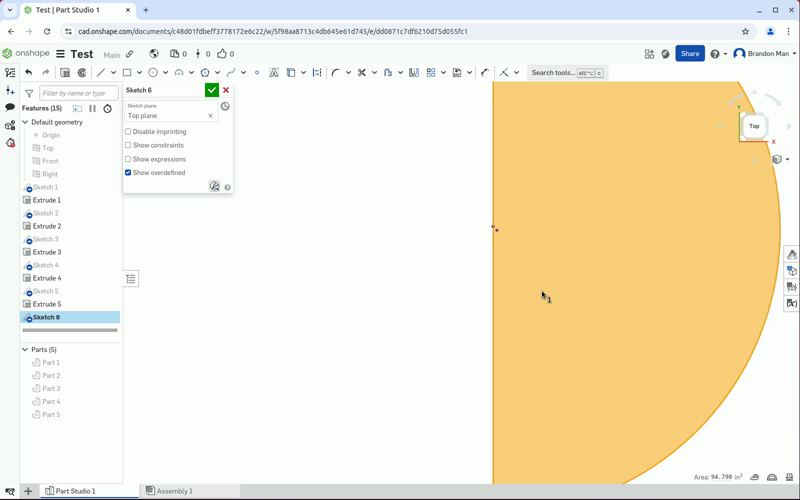
scroll(-6)
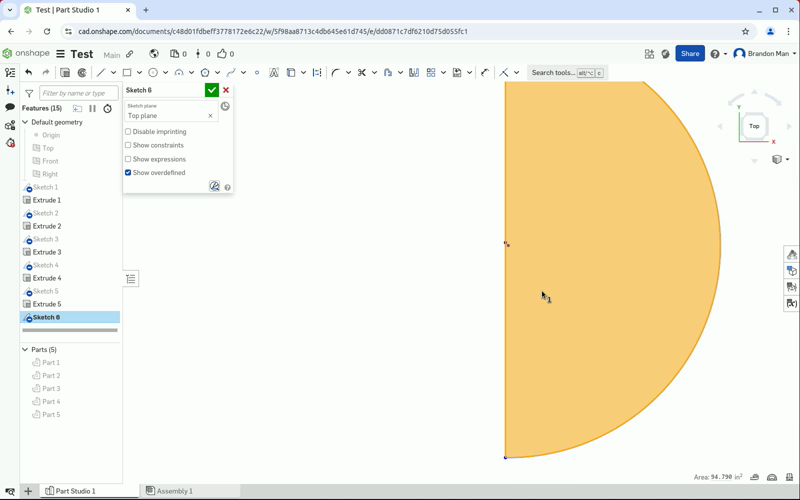
scroll(-6)
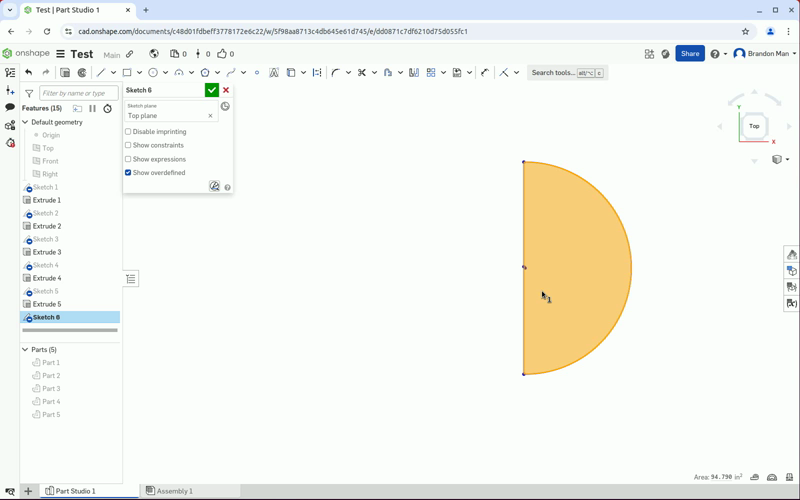
scroll(-6)
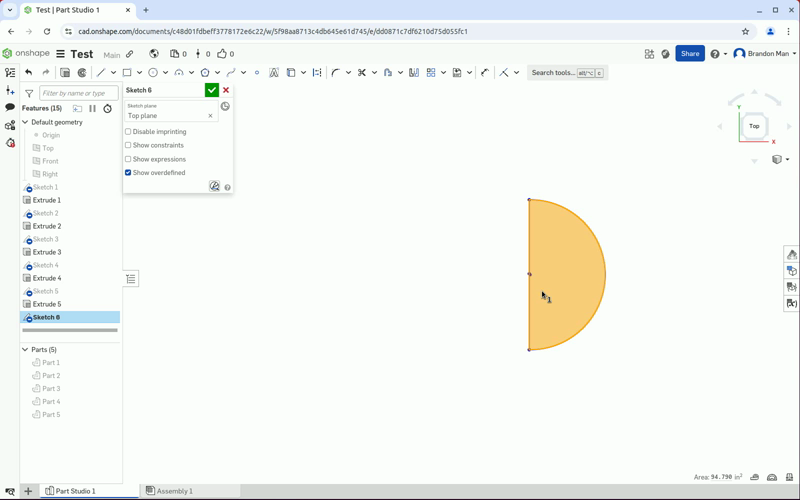
scroll(-6)
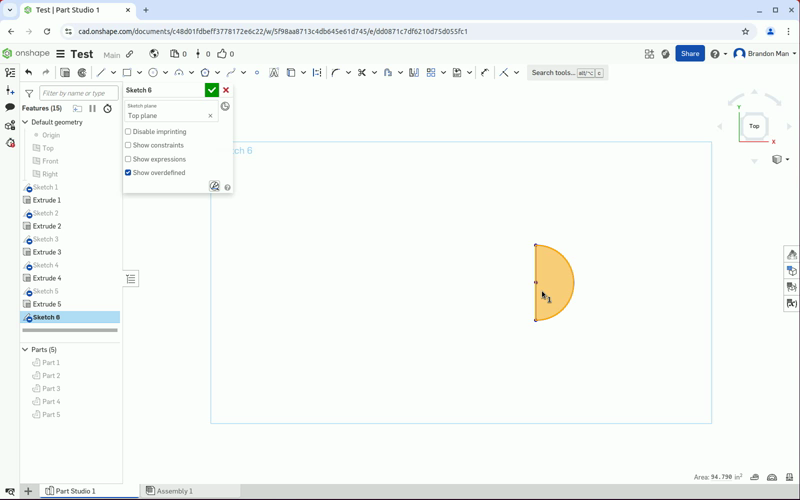
mouse_move(73, 352)
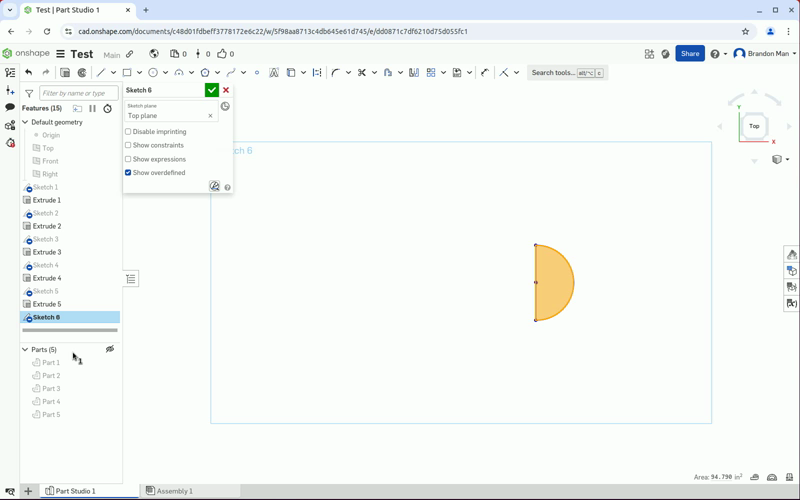
key(shift+y)
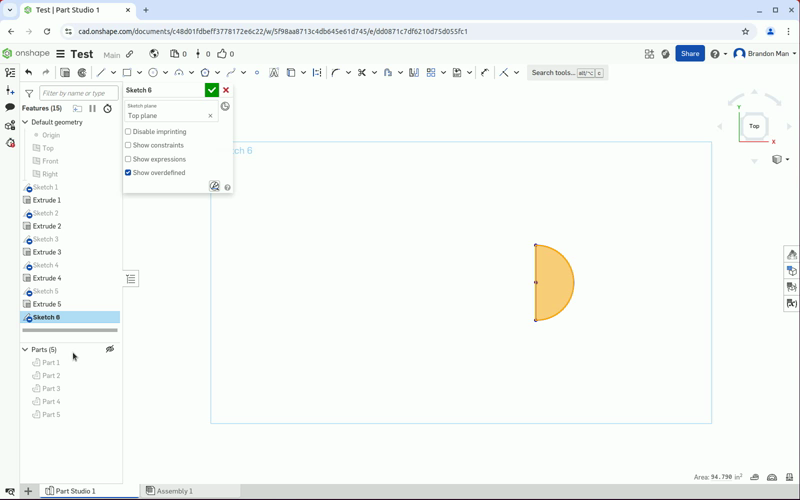
key(shift+e)
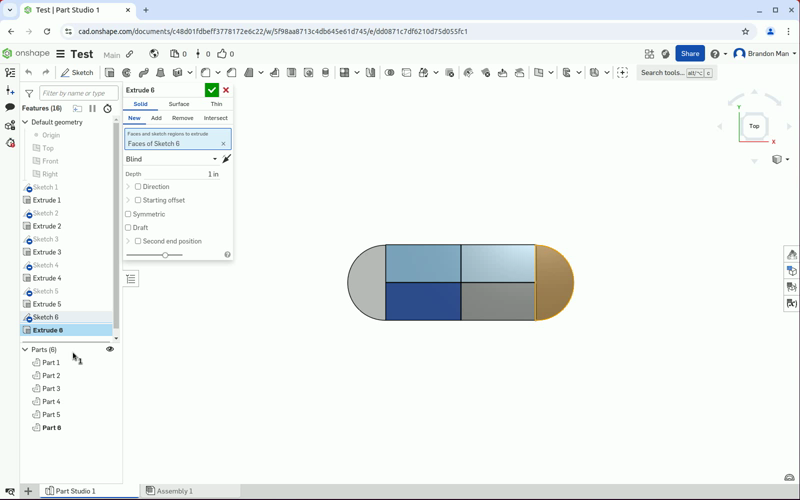
mouse_move(143, 106)
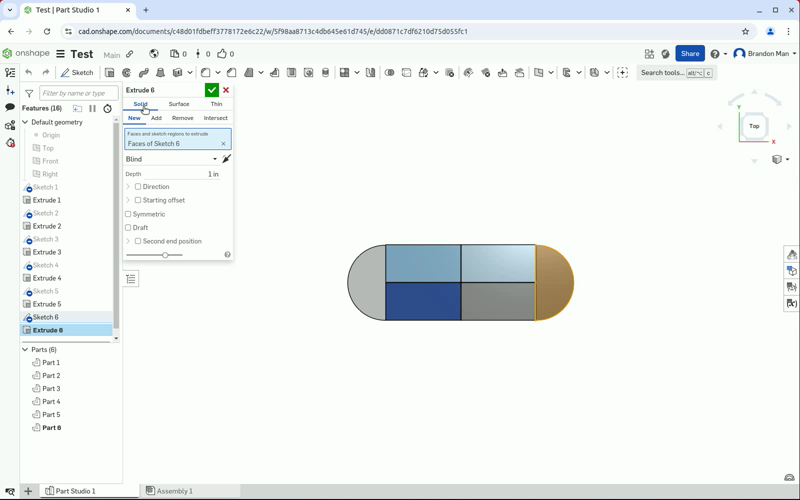
click(143, 106)
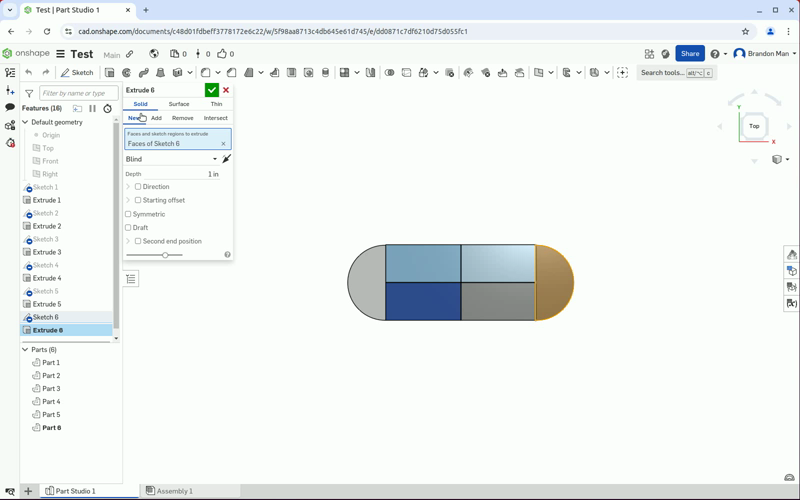
mouse_move(137, 120)
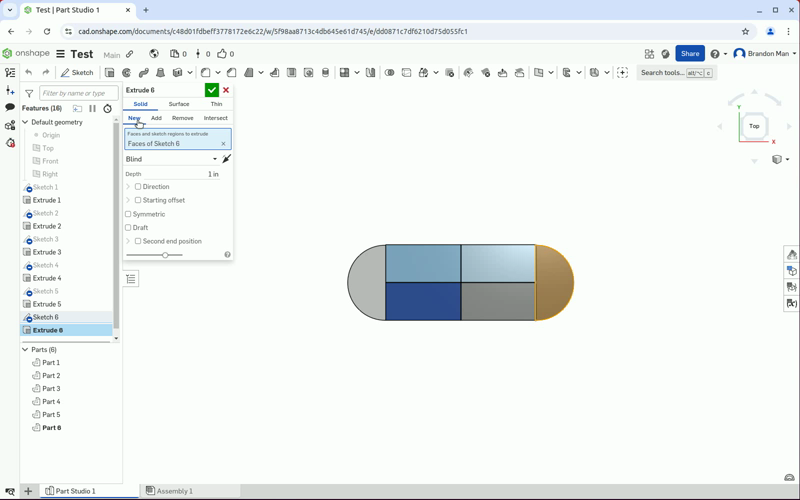
click(137, 120)
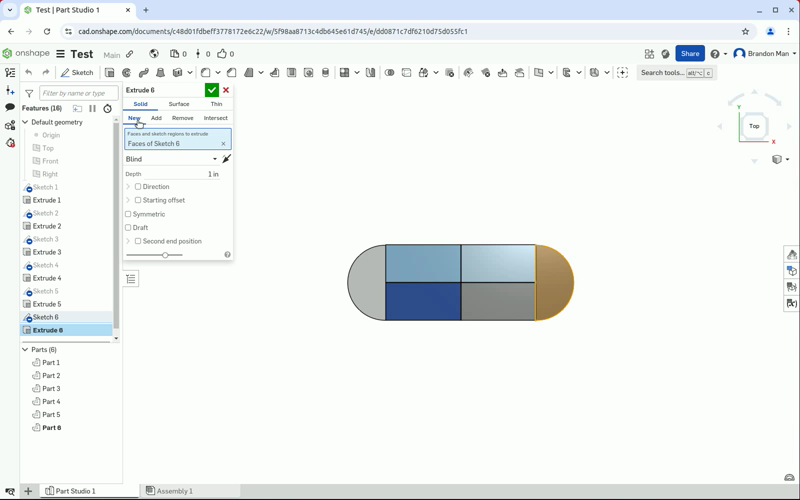
key(tab, 4)
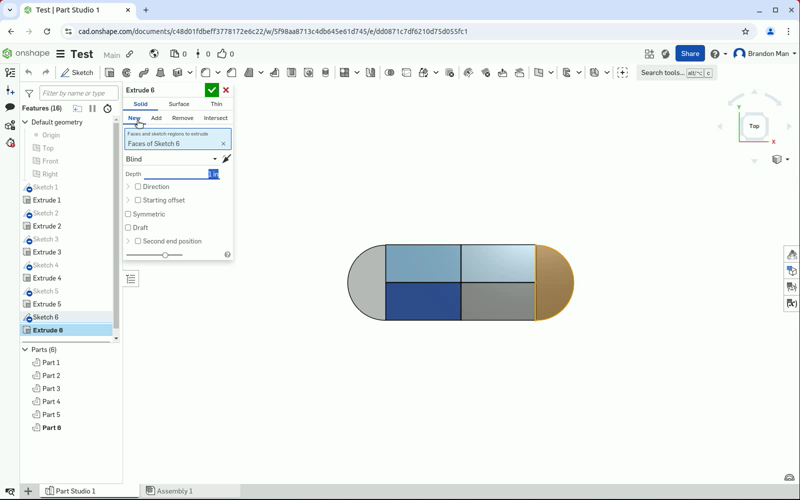
text(1.926)
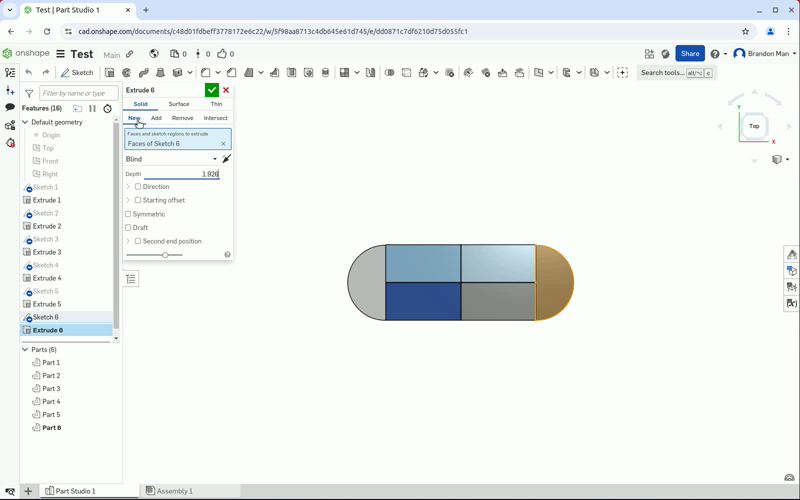
key(enter)
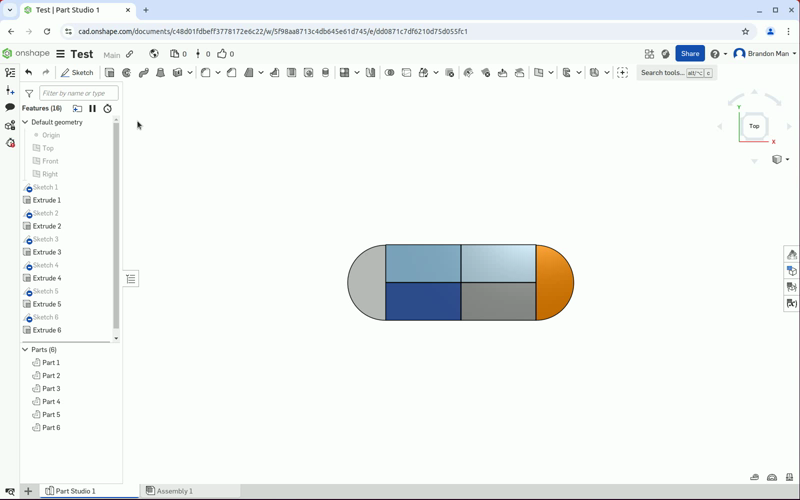
key(shift+h)
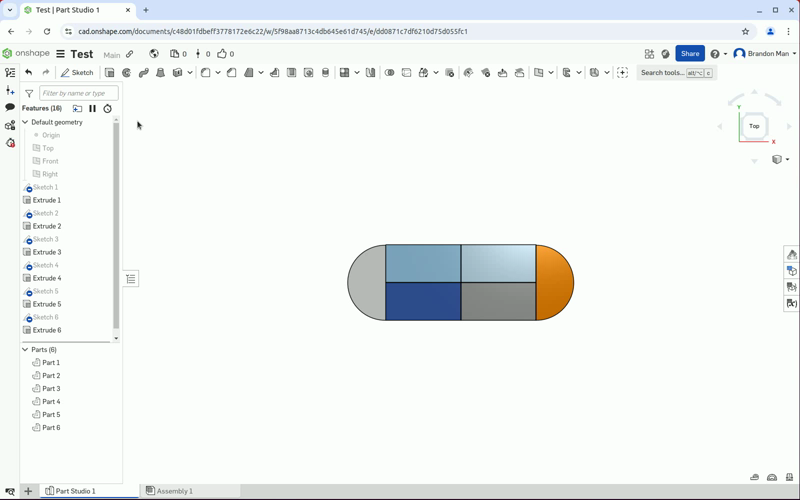
key(shift+h)
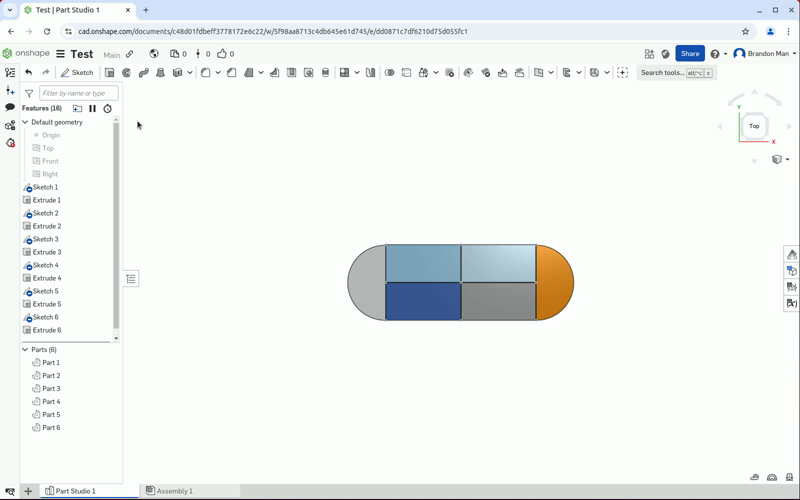
key(shift+7)
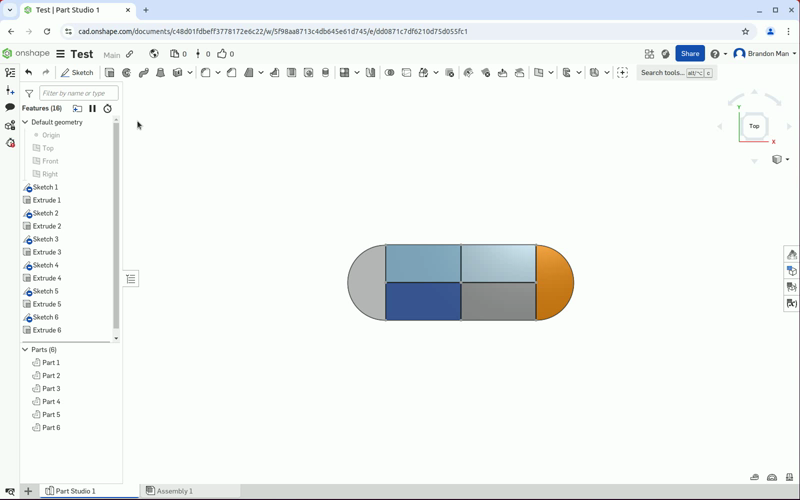
key(up, 3)
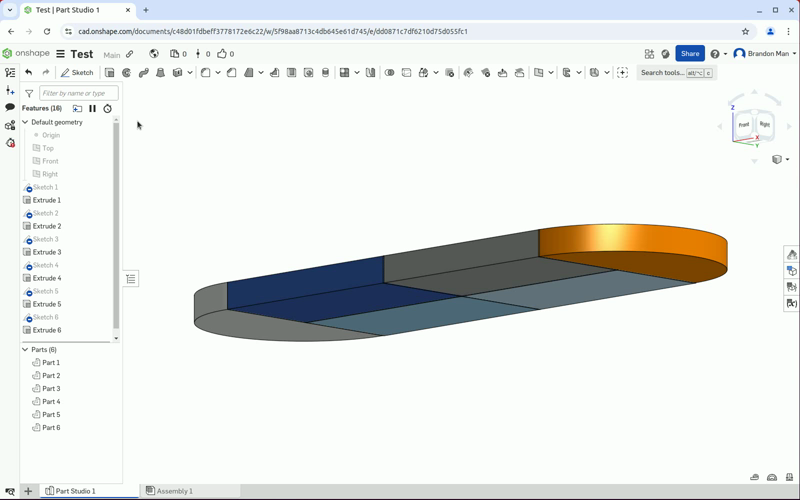
key(left, 3)
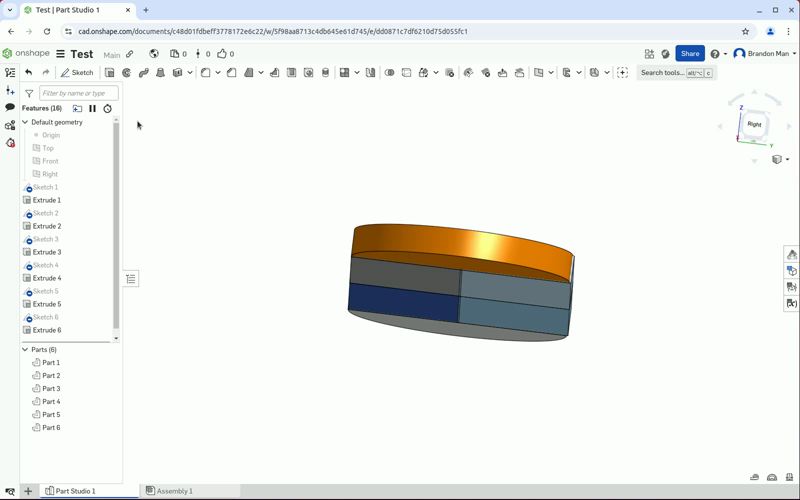
key(right, 3)
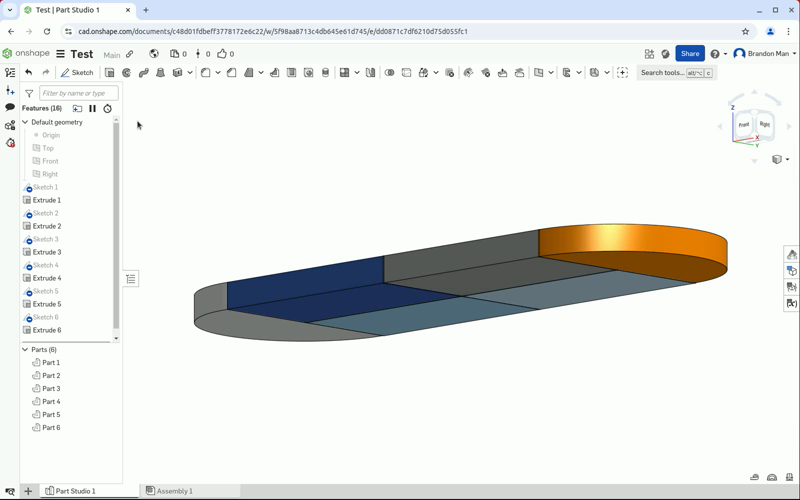
key(down, 3)
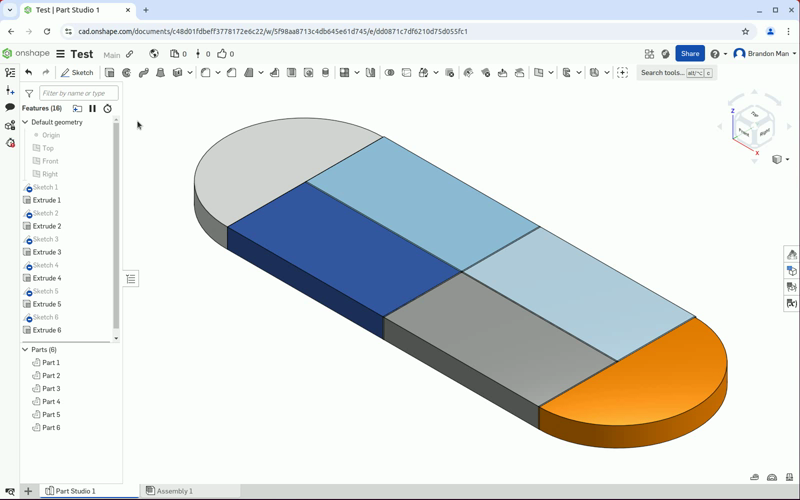
mouse_move(69, 189)
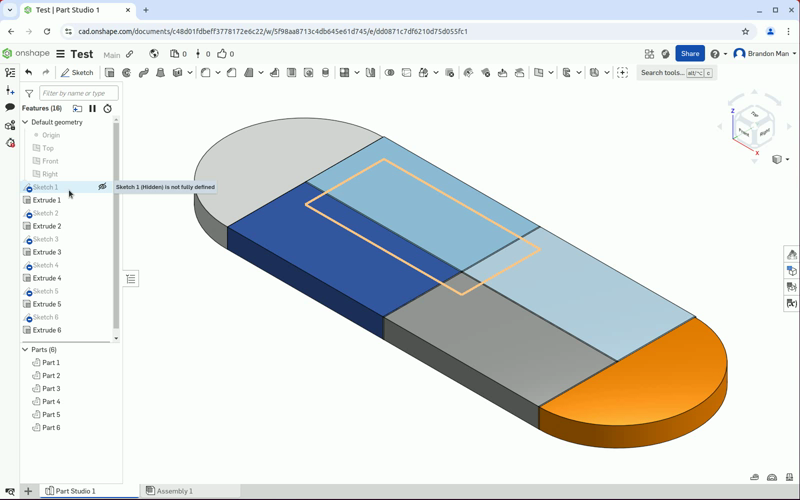
click(69, 189)